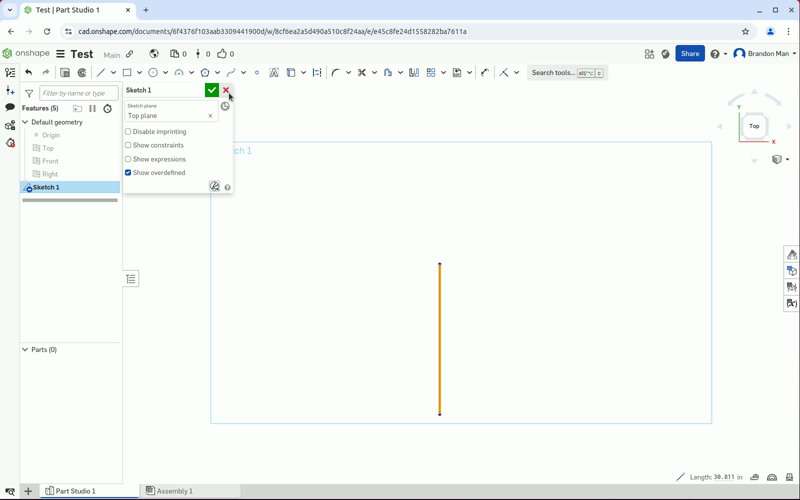
key(shift+h)
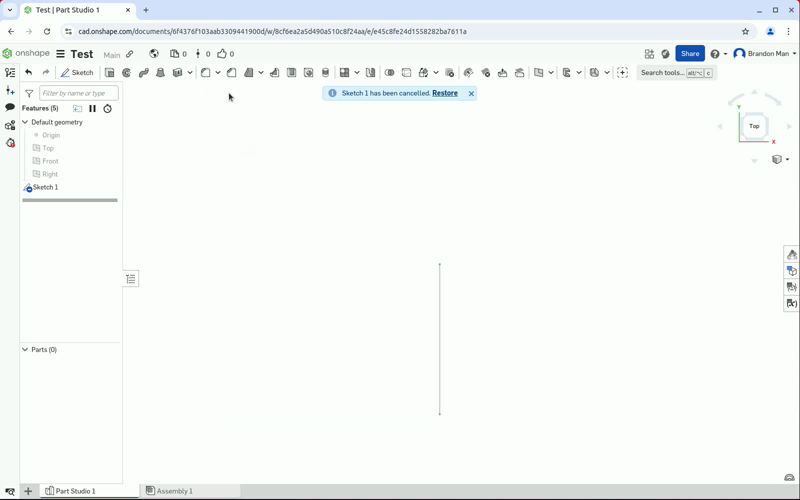
key(shift+s)
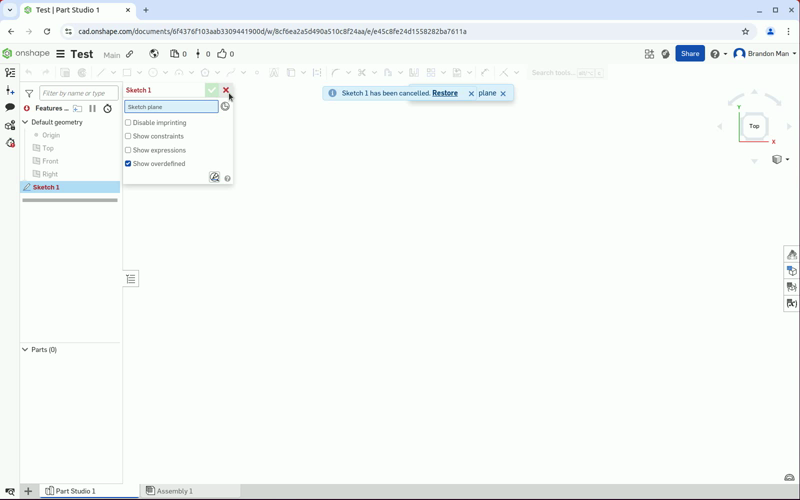
mouse_move(73, 150)
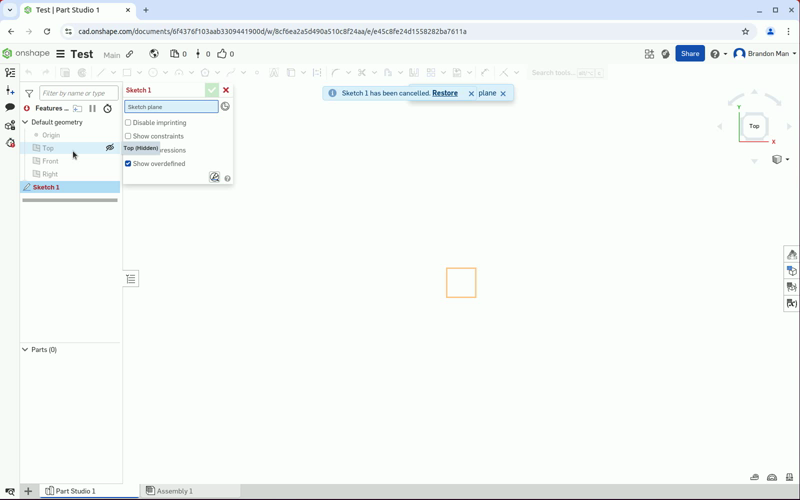
click(73, 150)
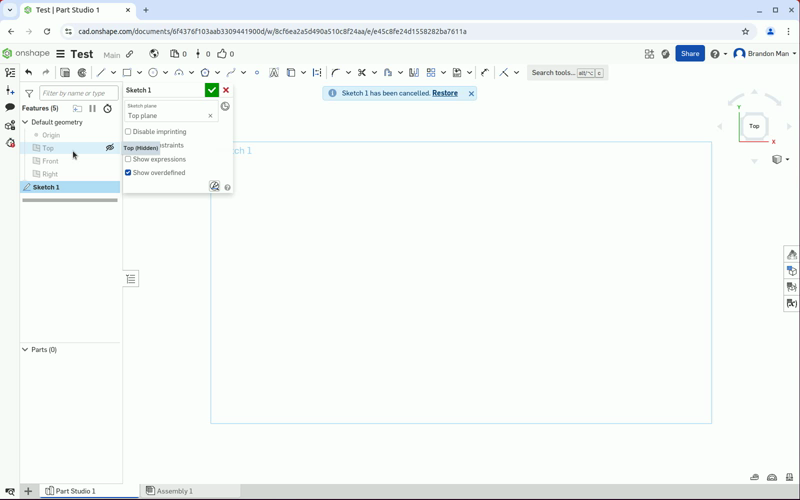
mouse_move(73, 352)
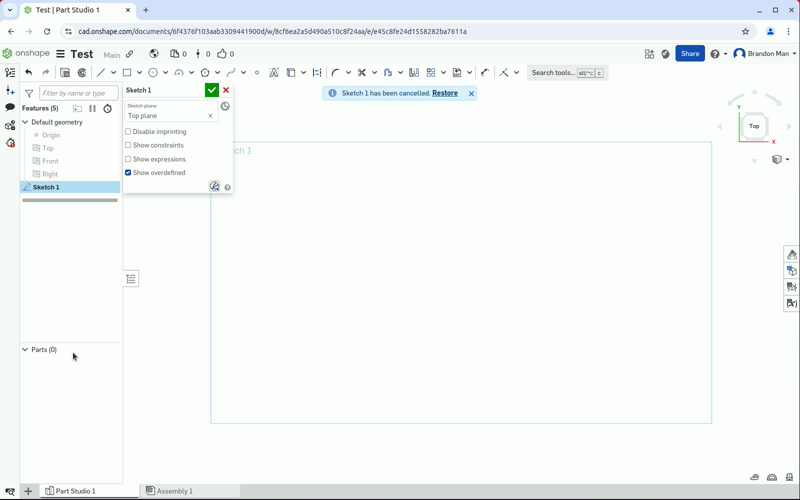
key(y)
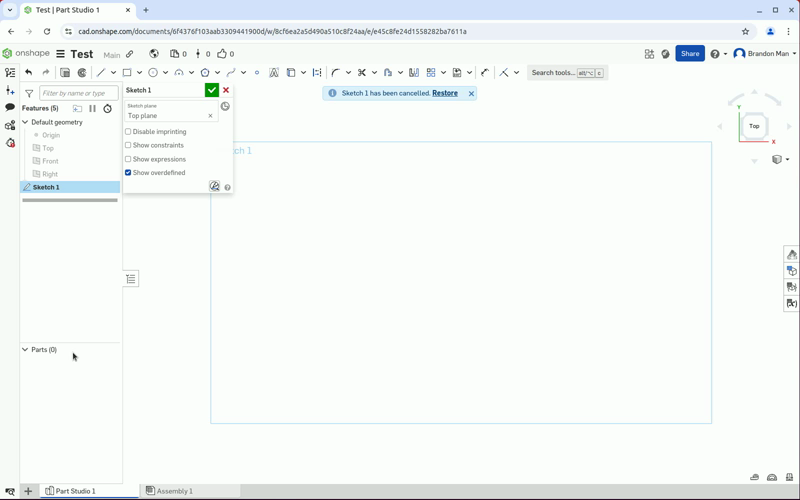
key(l)
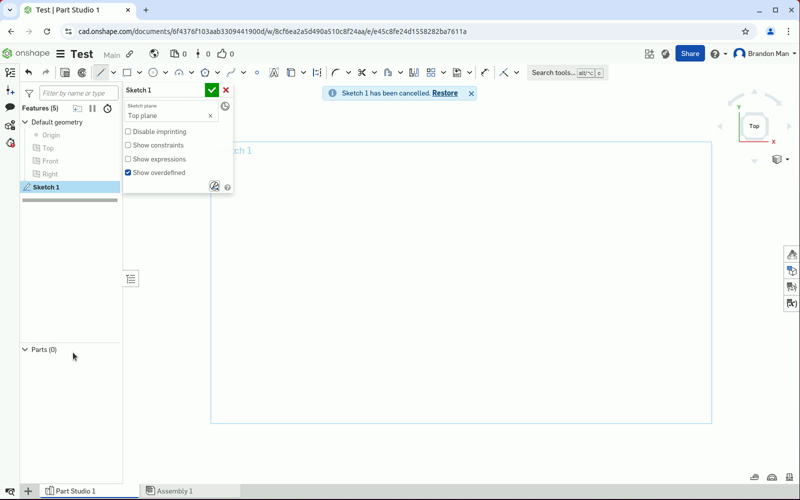
key_down(shift)
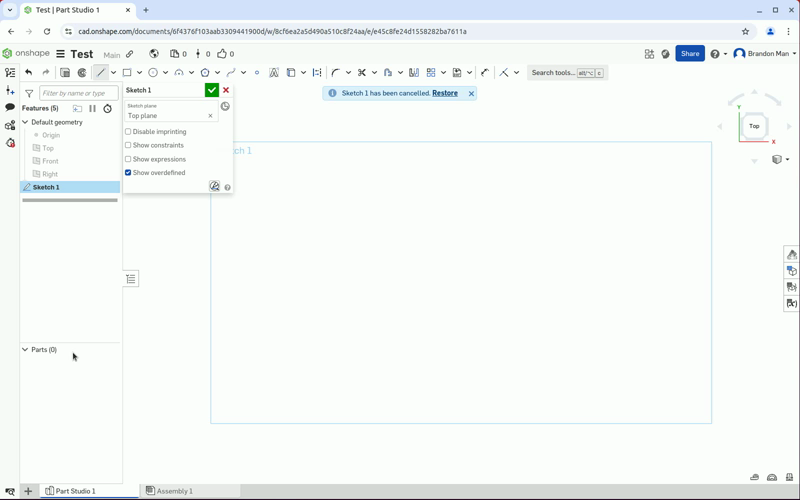
mouse_move(348, 395)
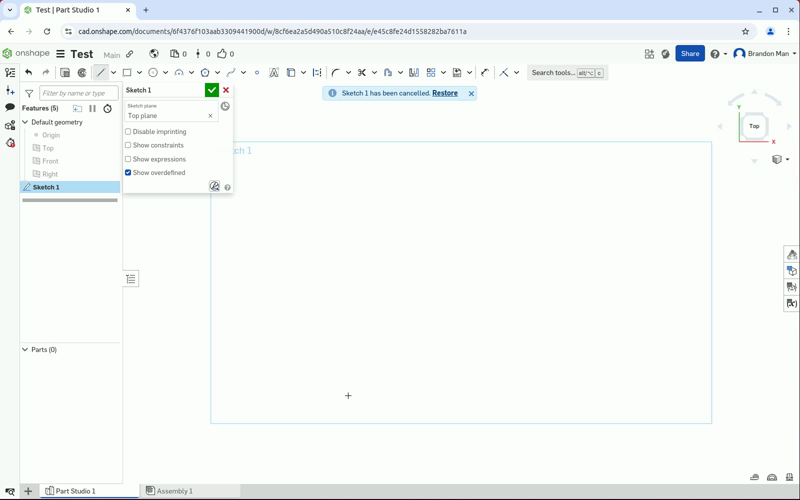
click(348, 395)
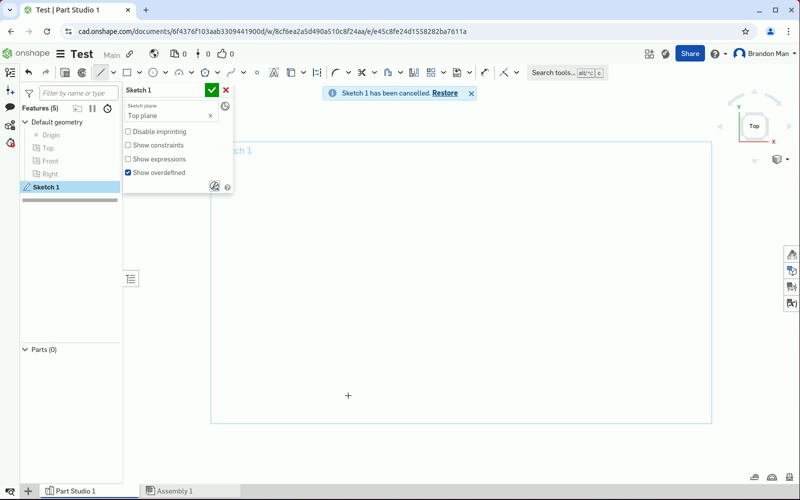
key_up(shift)
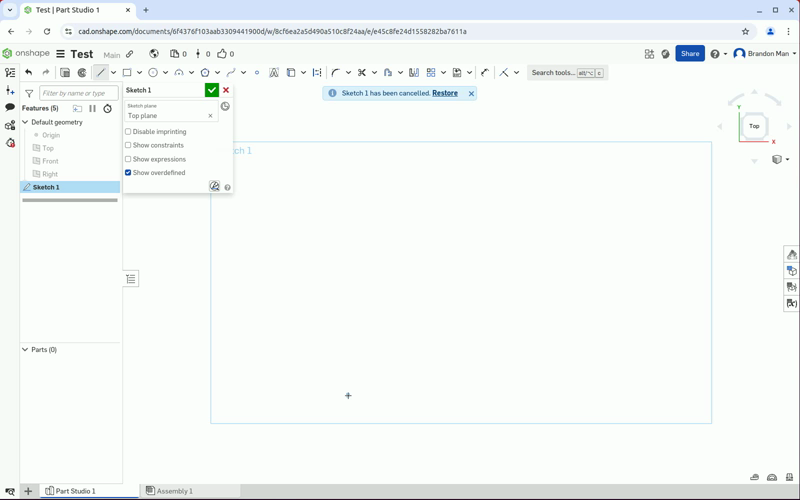
key_down(shift)
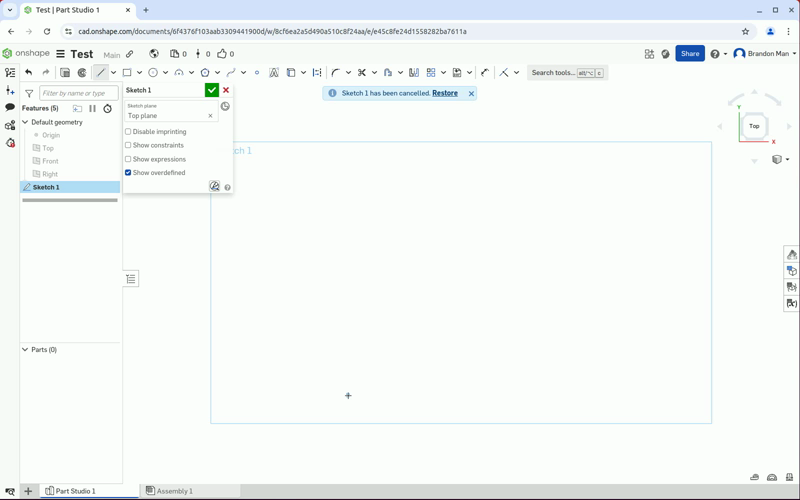
mouse_move(572, 395)
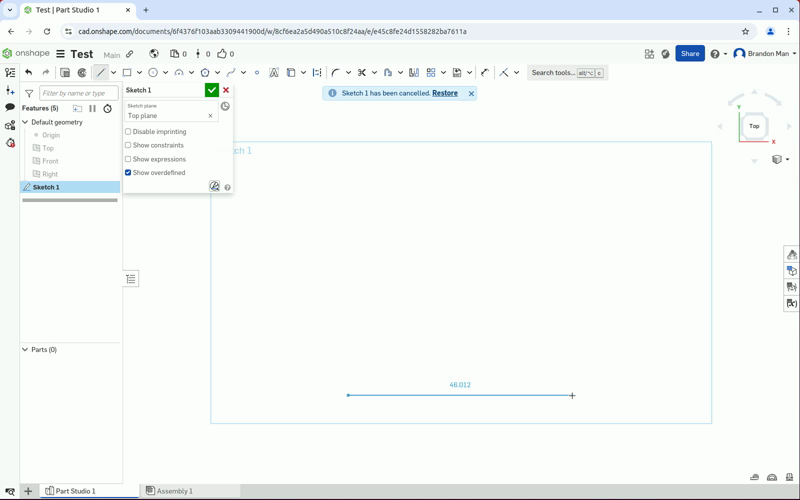
click(572, 395)
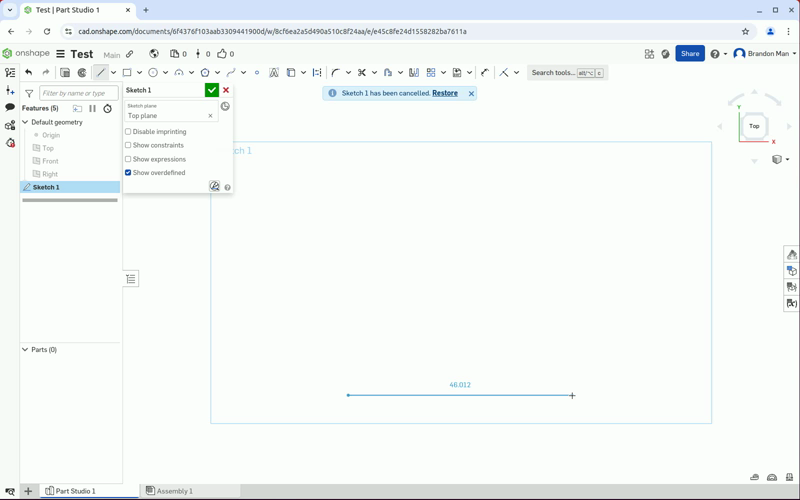
key_up(shift)
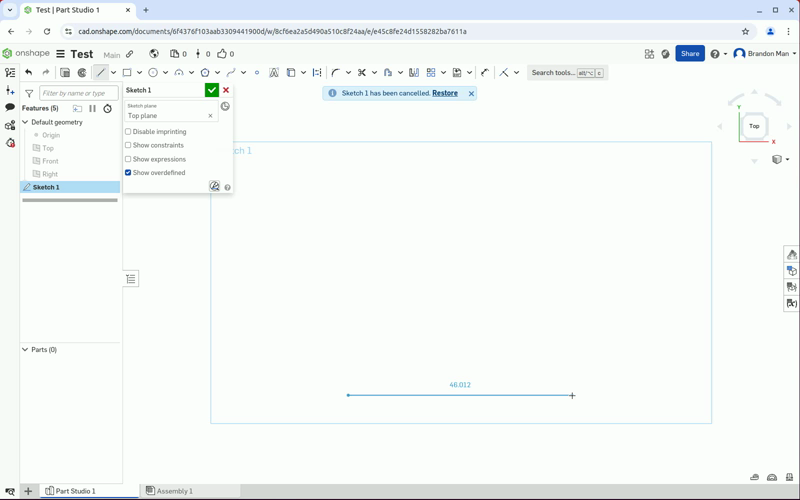
key_down(shift)
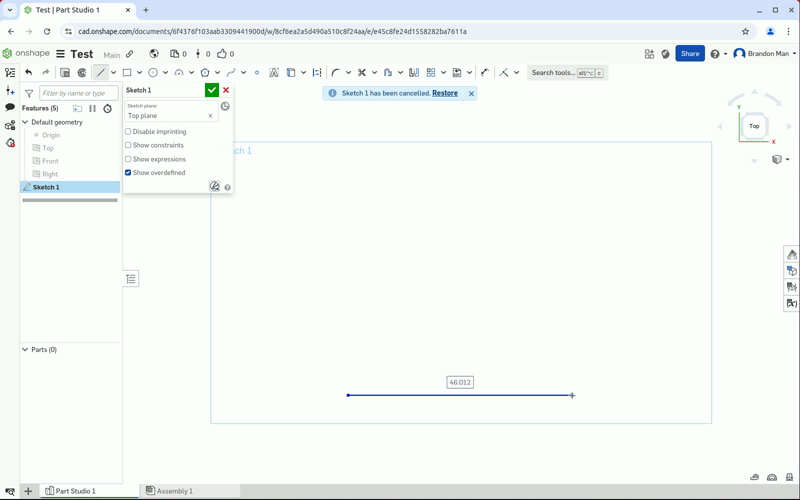
mouse_move(572, 171)
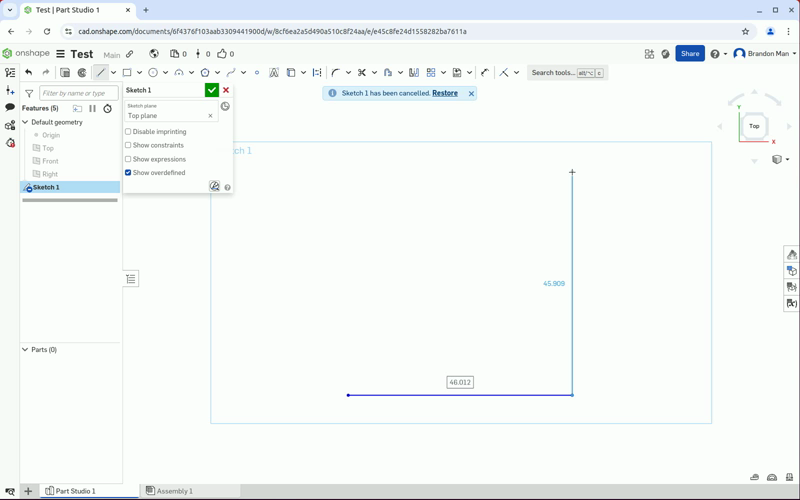
click(572, 171)
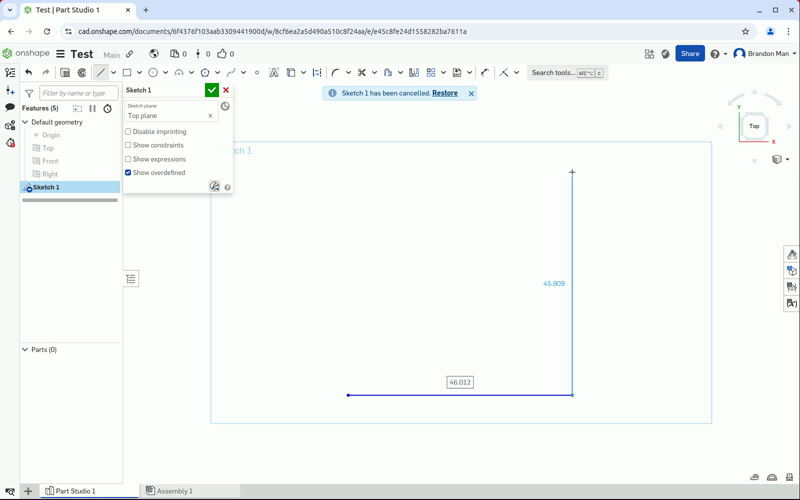
key_up(shift)
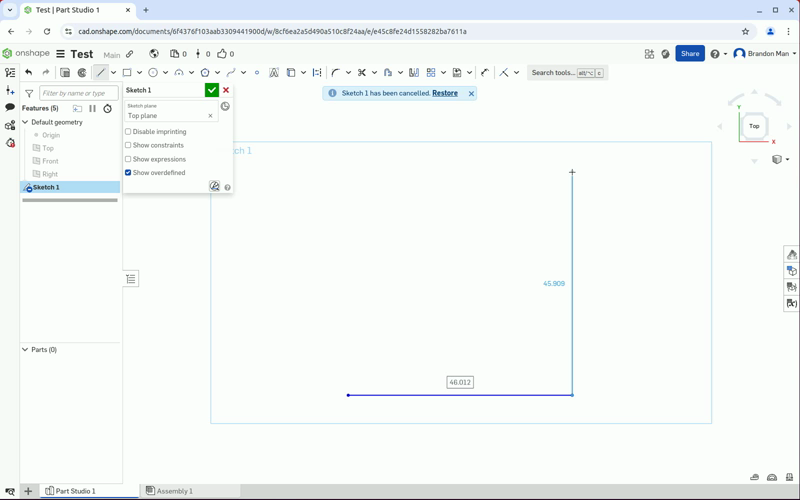
key_down(shift)
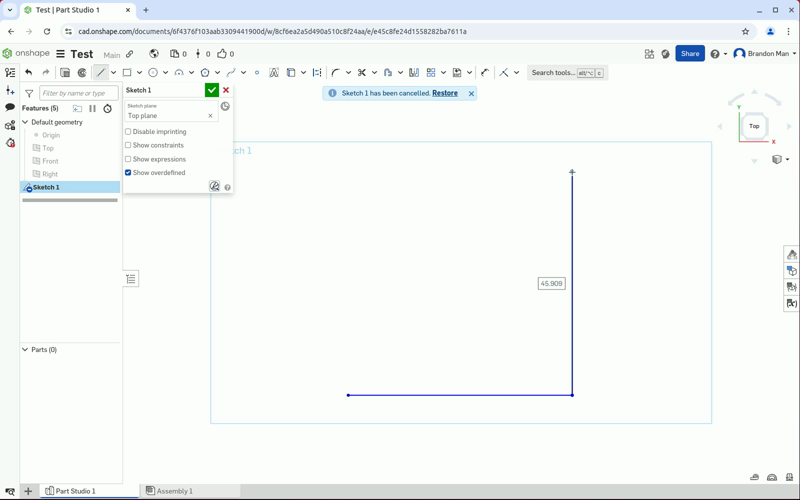
mouse_move(348, 171)
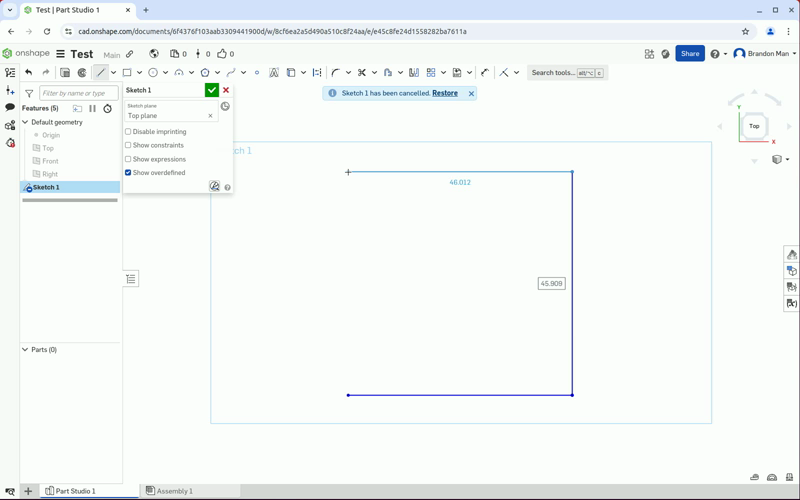
click(348, 171)
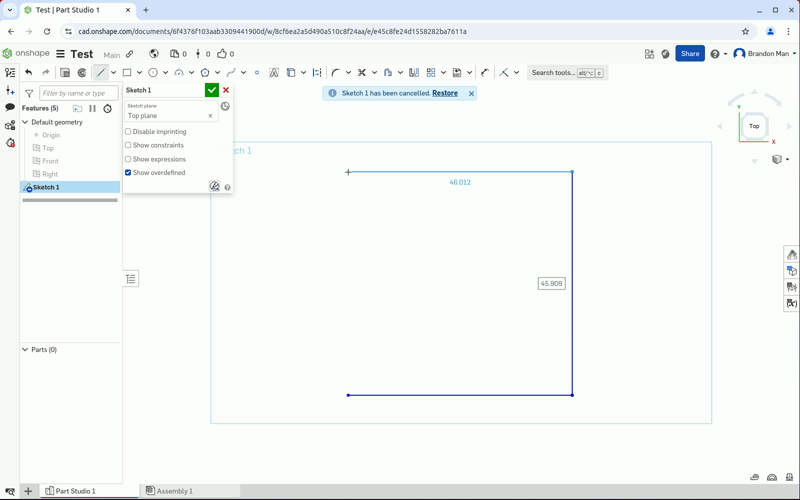
key_up(shift)
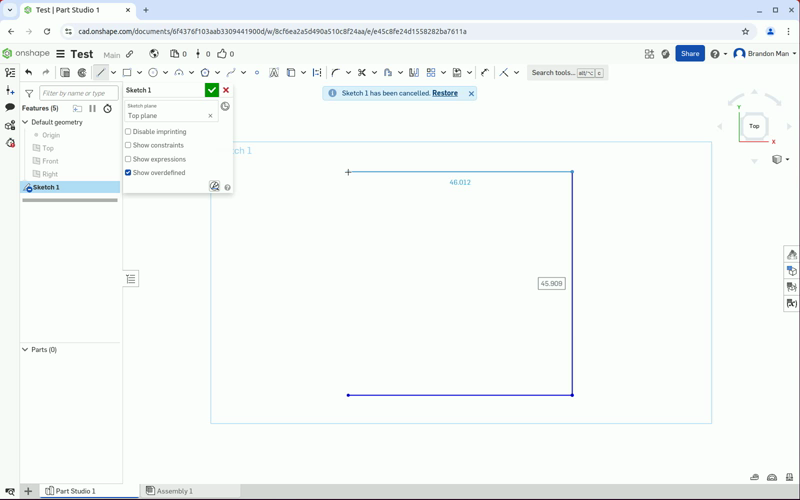
key_down(shift)
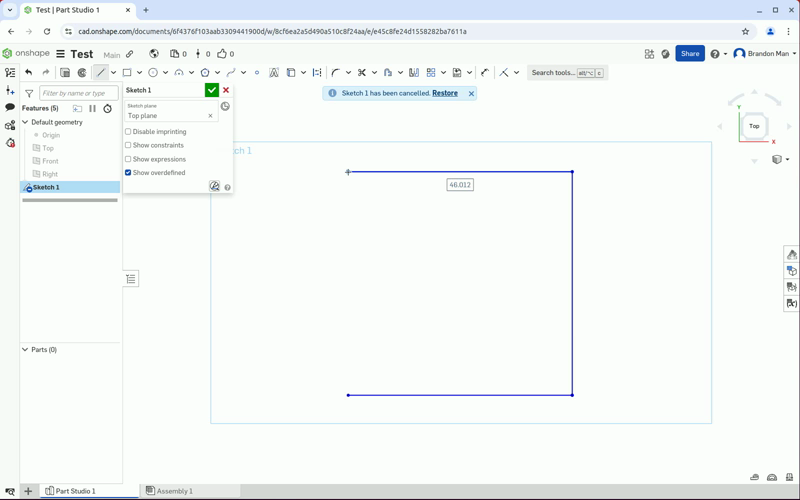
mouse_move(348, 395)
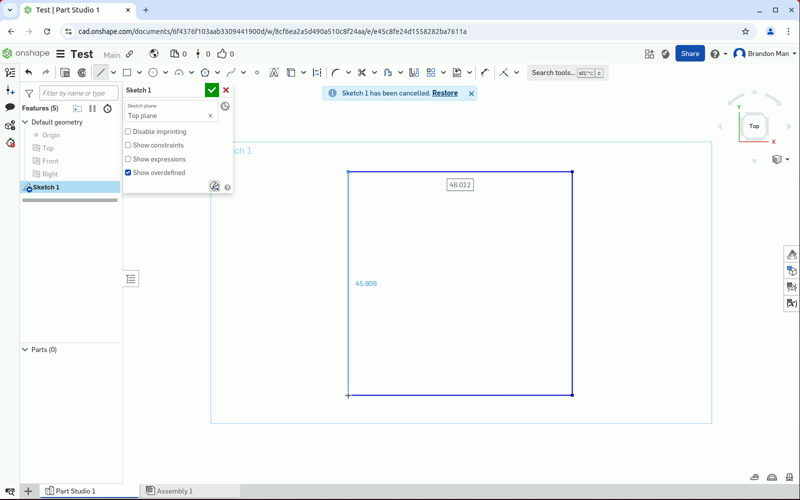
key_up(shift)
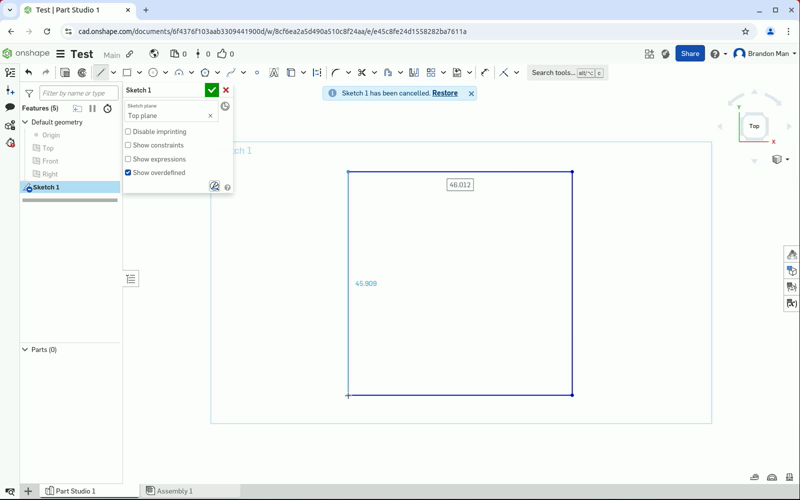
click(348, 395)
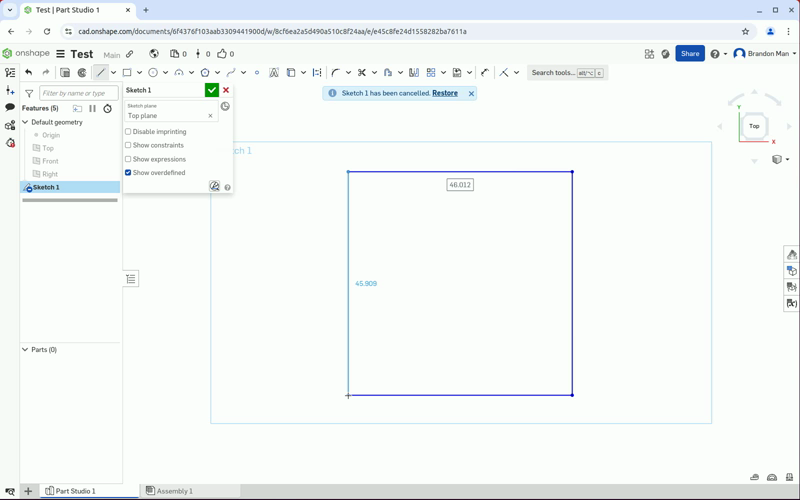
key(esc)
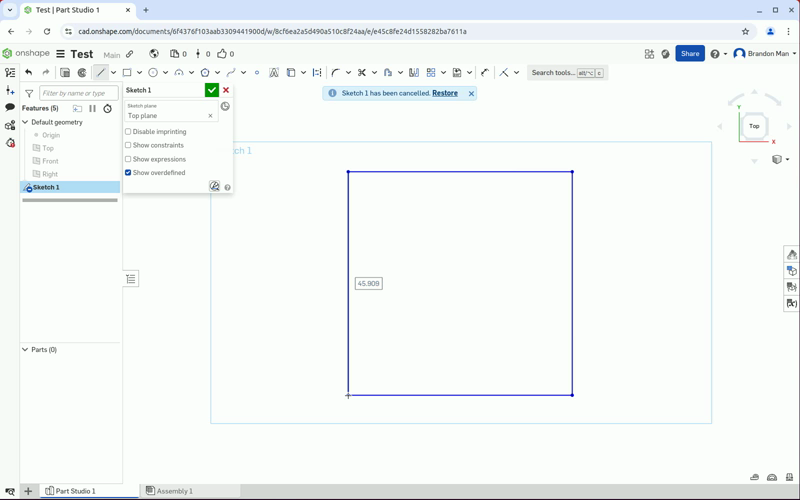
mouse_move(410, 276)
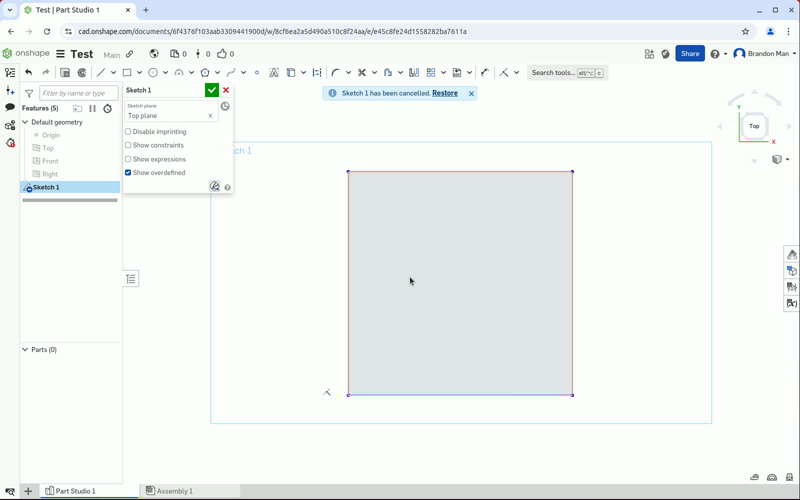
click(410, 276)
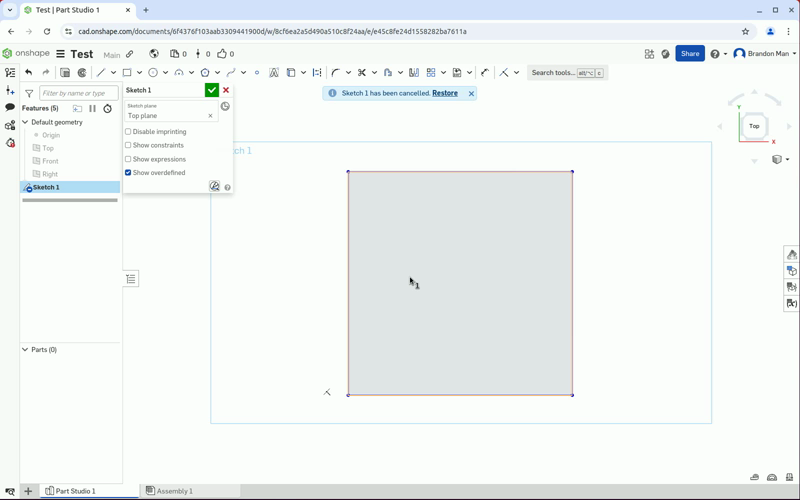
mouse_move(73, 352)
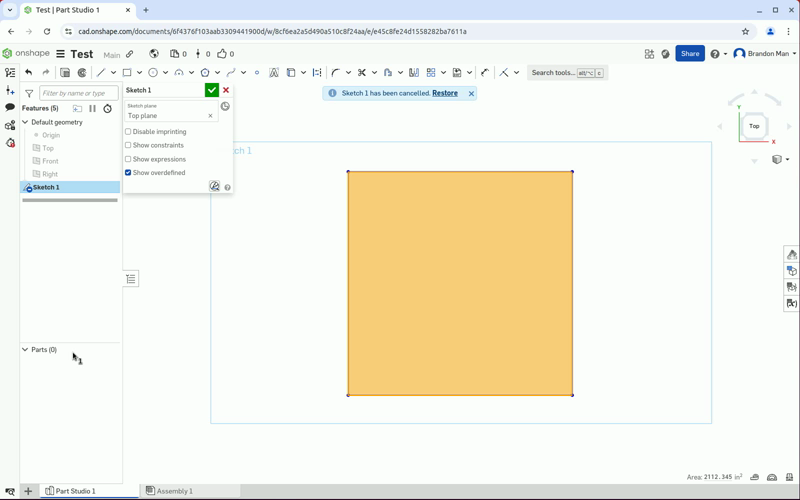
key(shift+y)
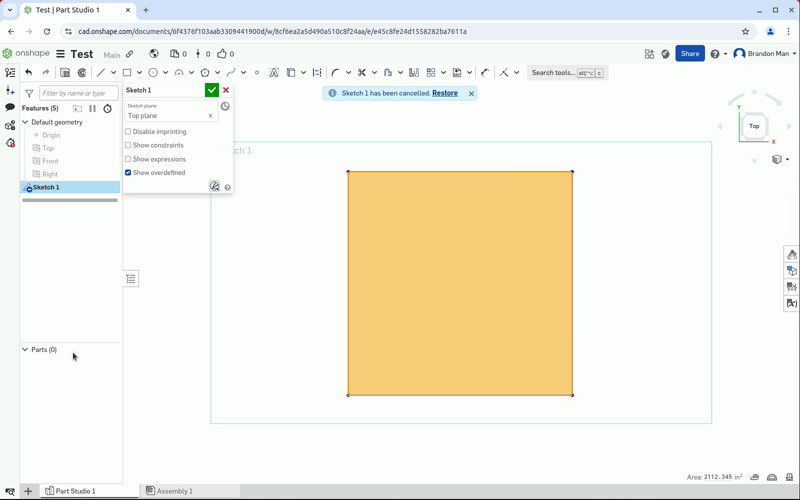
key(shift+e)
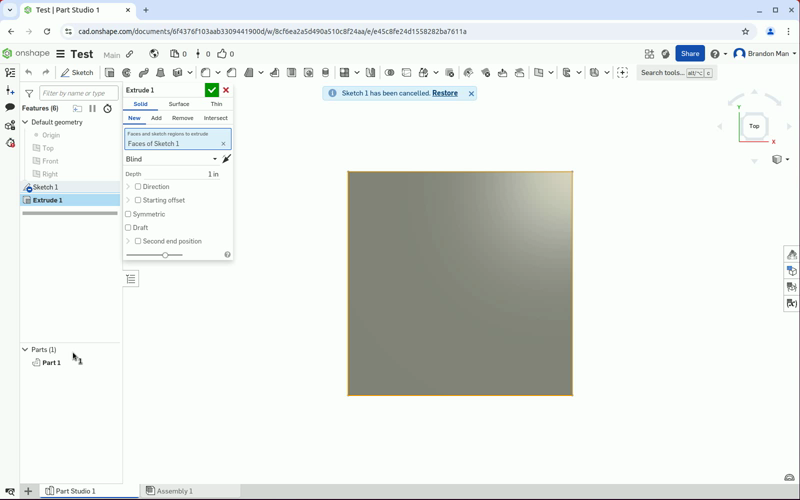
mouse_move(143, 106)
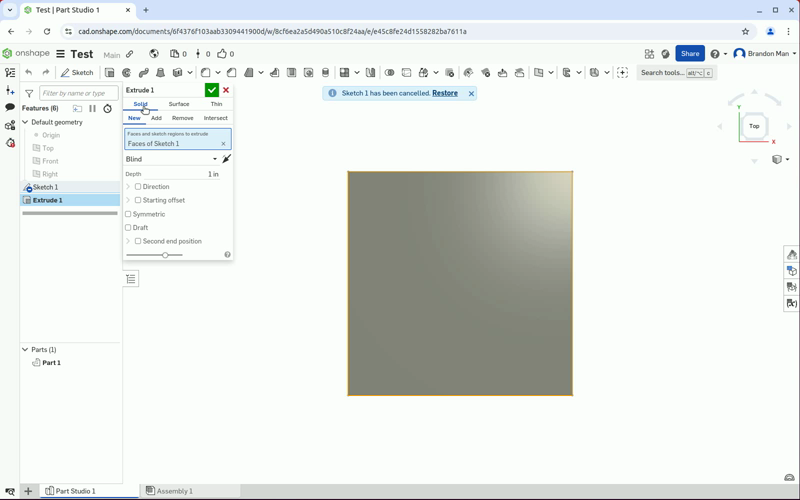
click(143, 106)
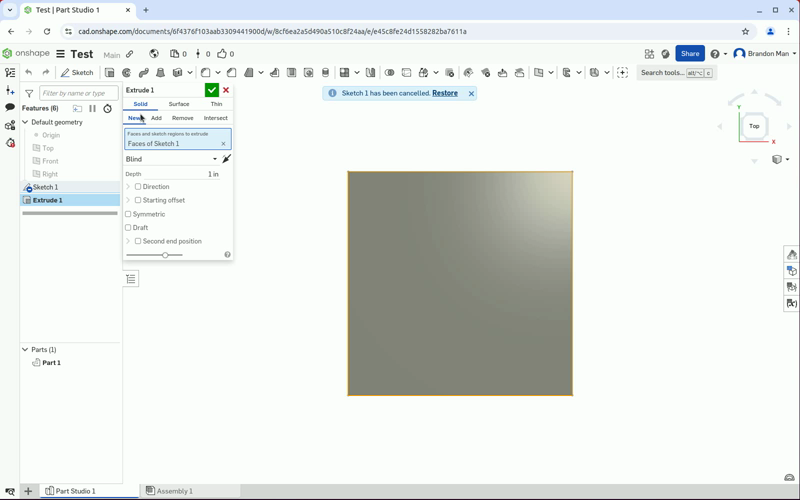
mouse_move(137, 120)
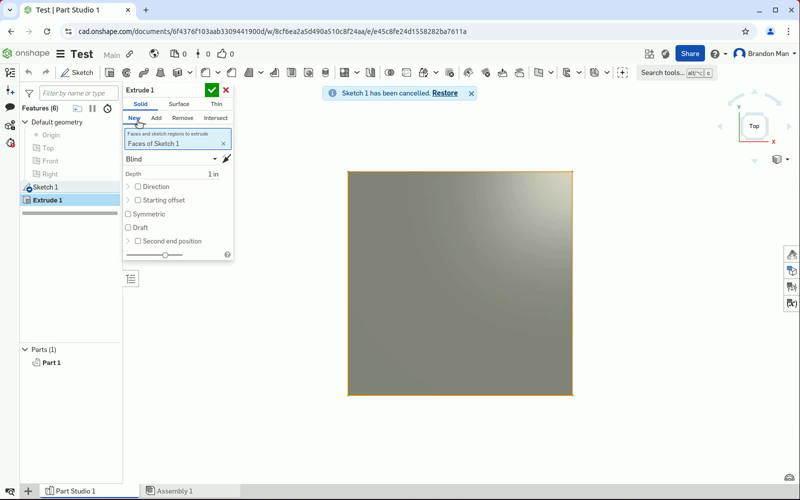
click(137, 120)
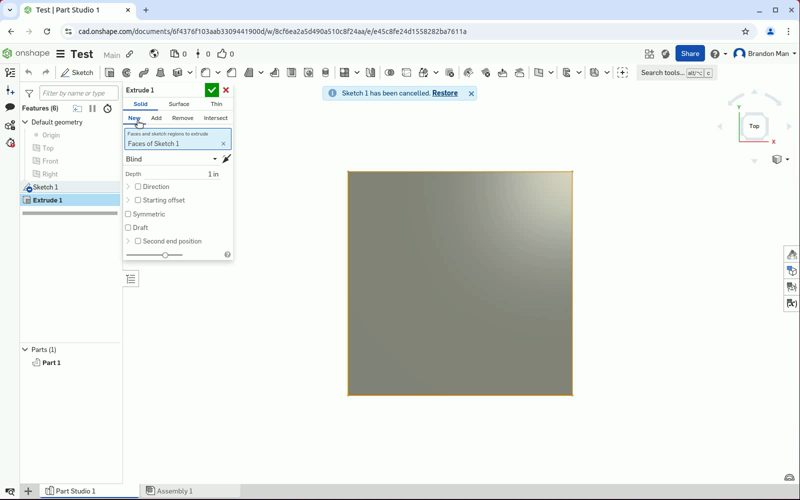
key(tab, 4)
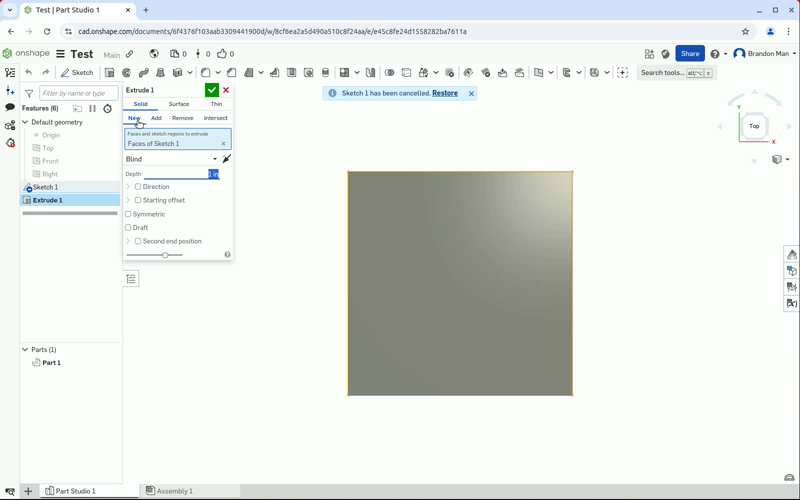
text(4.574)
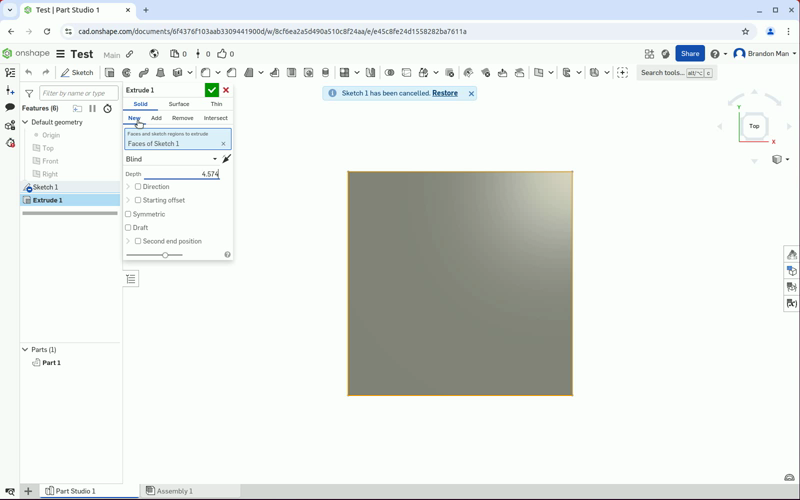
key(enter)
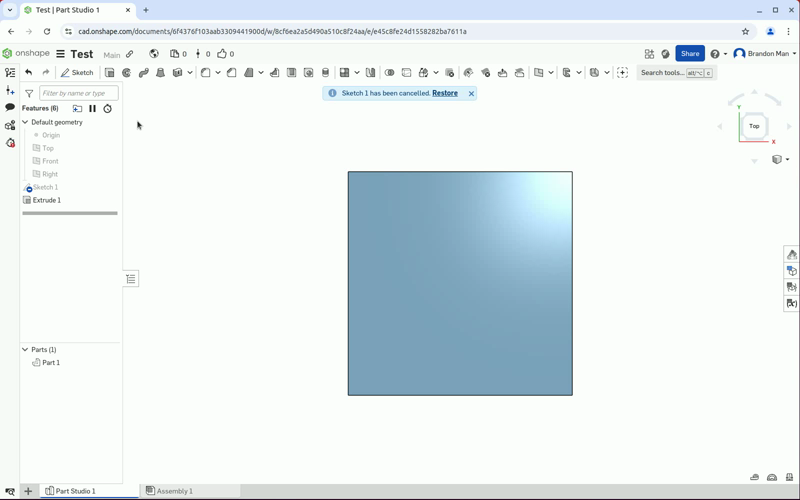
key(shift+h)
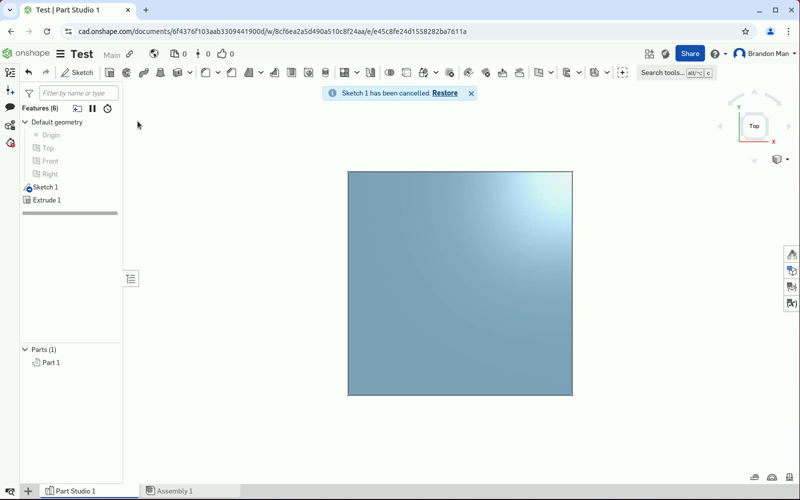
key(shift+h)
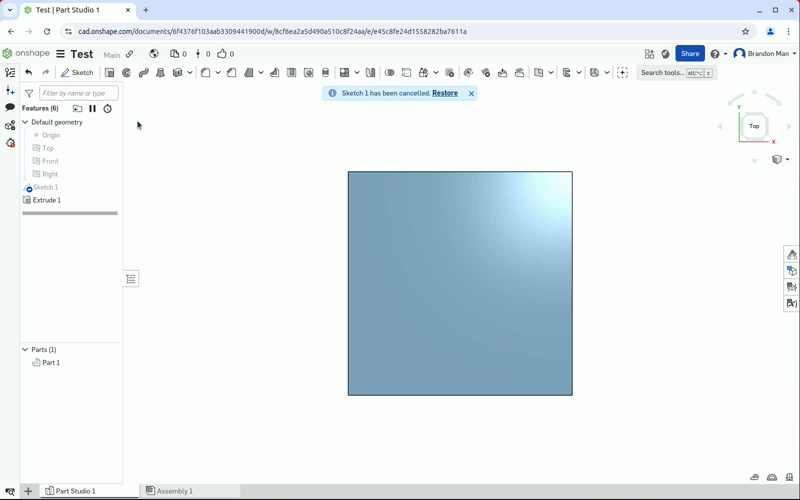
mouse_move(73, 189)
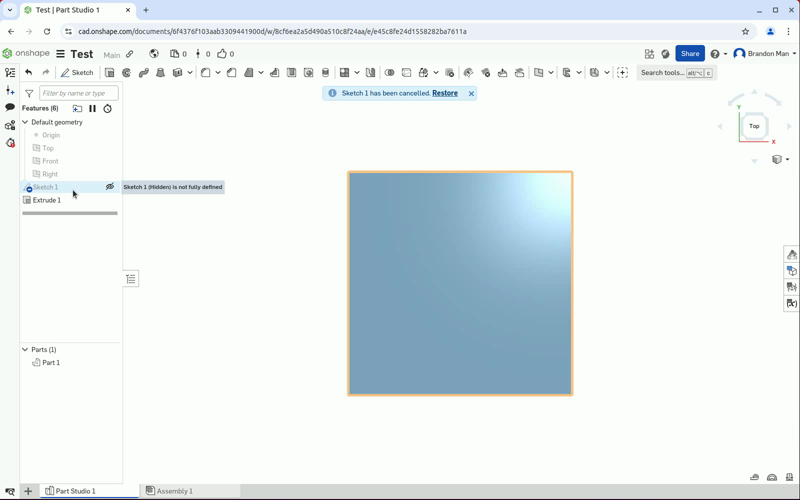
click(73, 189)
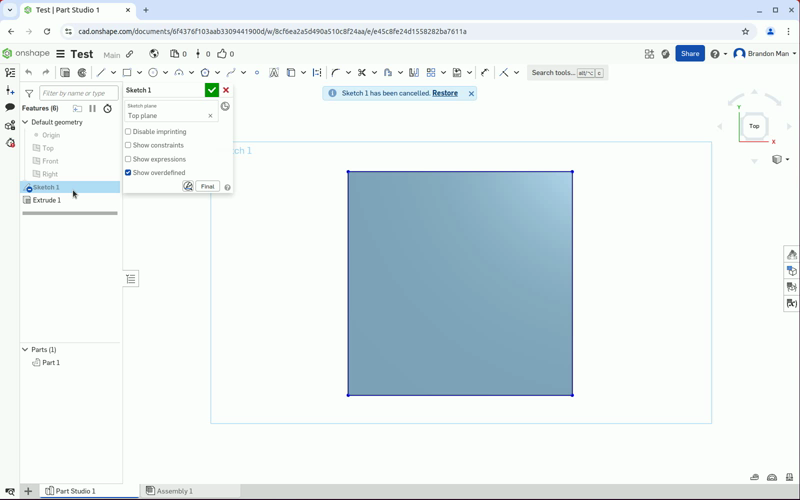
mouse_move(229, 92)
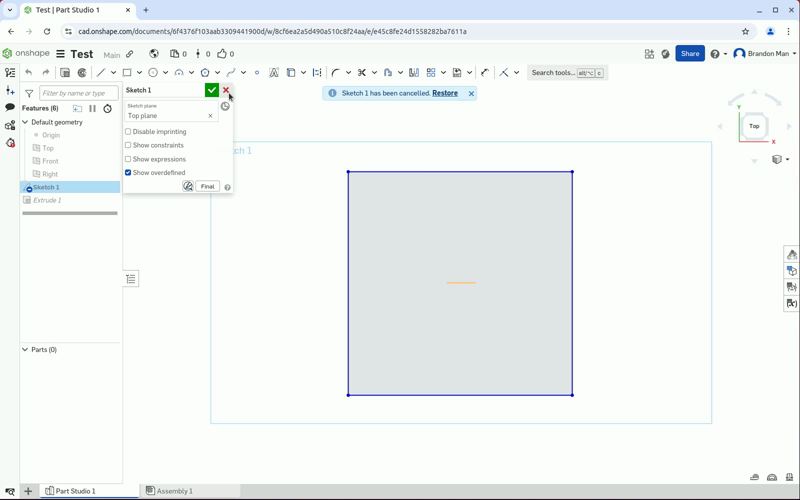
click(229, 92)
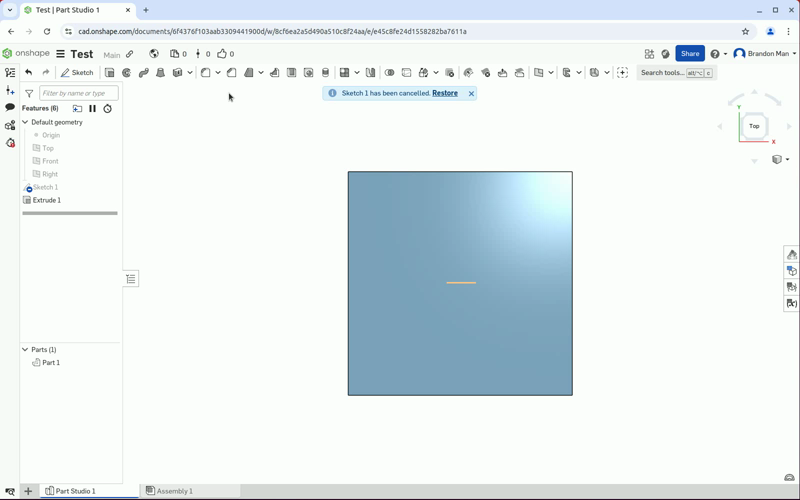
mouse_move(541, 75)
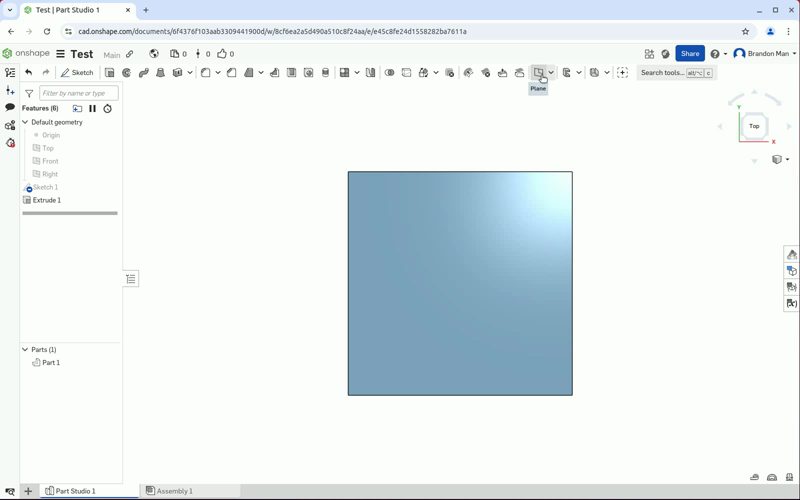
click(541, 75)
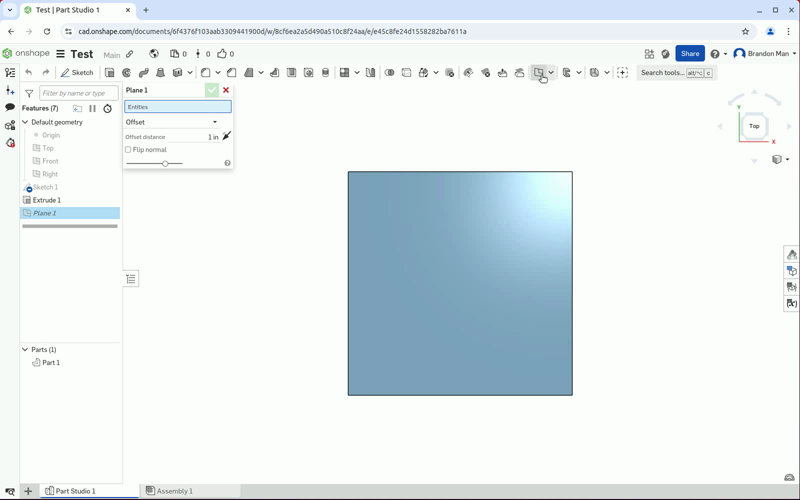
mouse_move(73, 150)
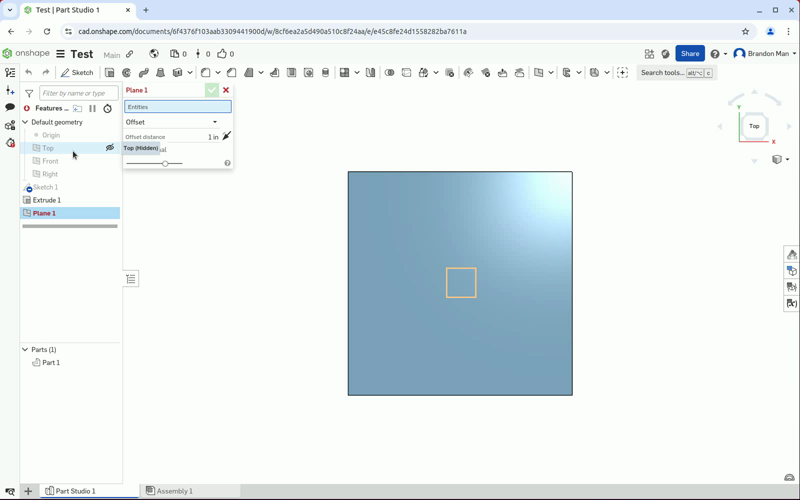
click(73, 150)
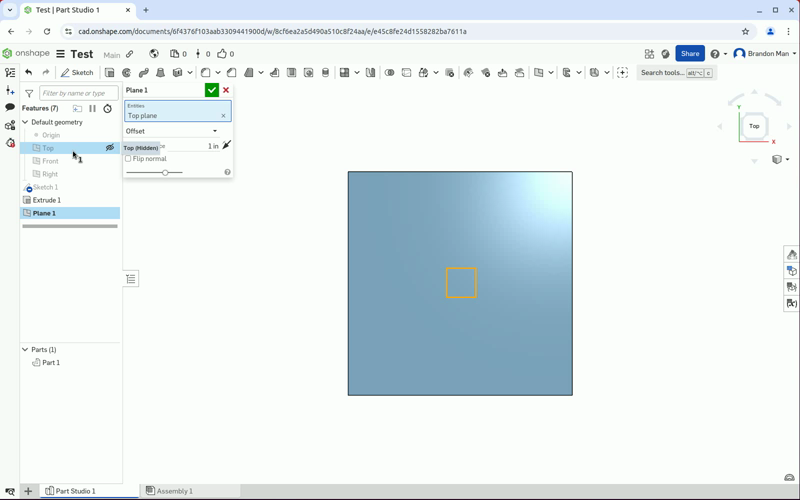
key(tab, 2)
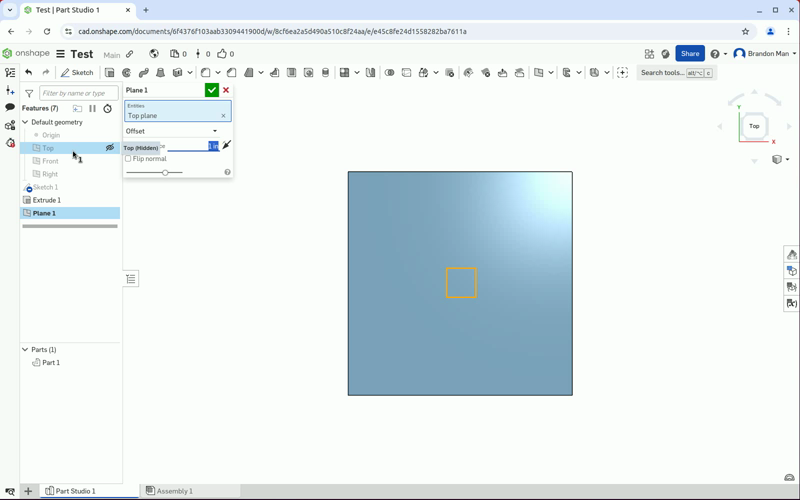
text(4.56)
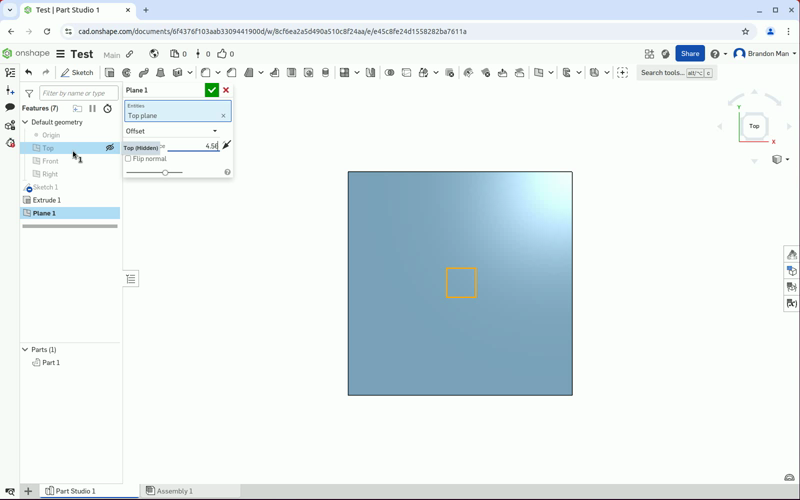
key(enter, 2)
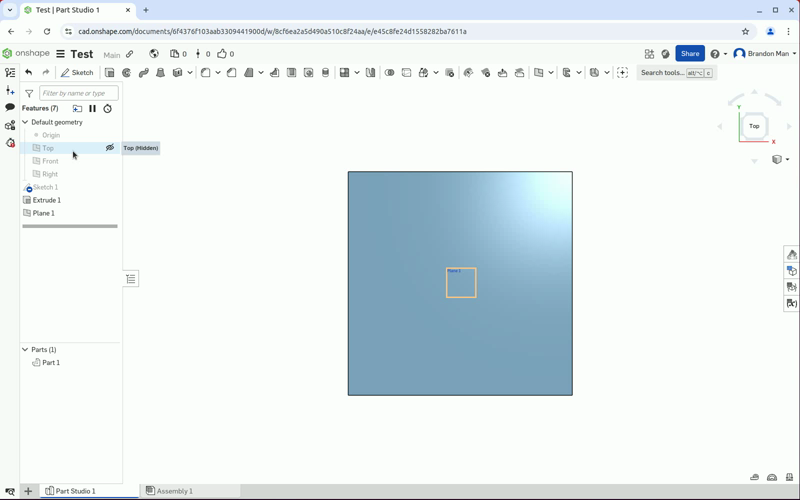
key(shift+s)
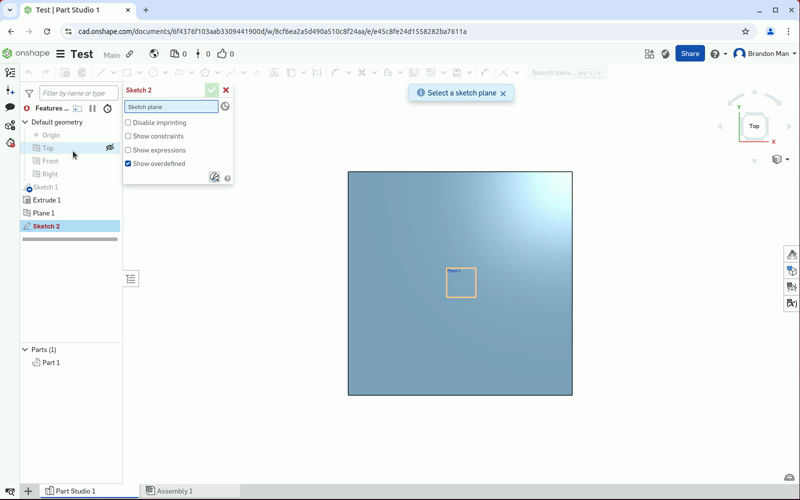
mouse_move(73, 215)
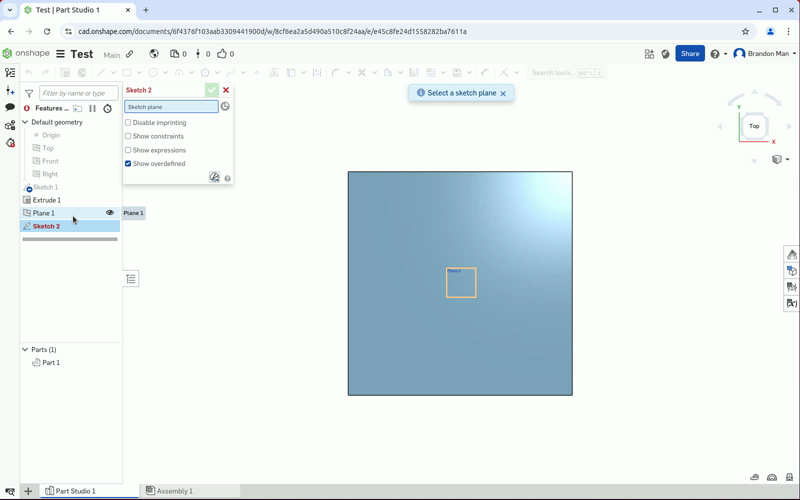
click(73, 215)
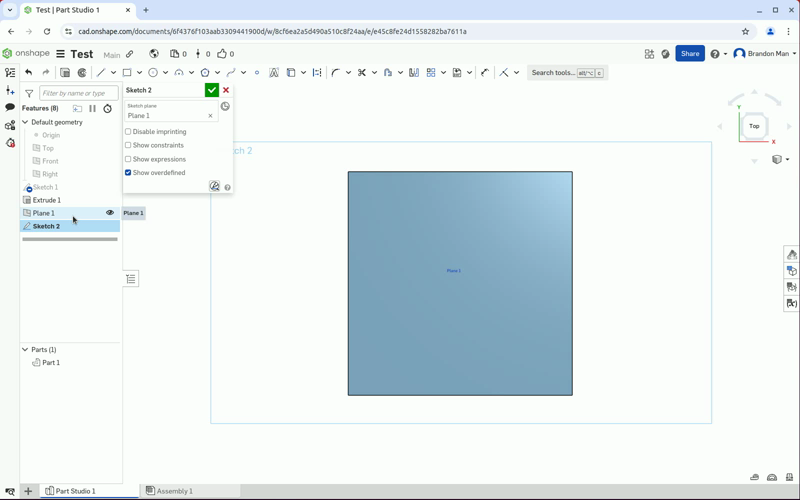
mouse_move(73, 352)
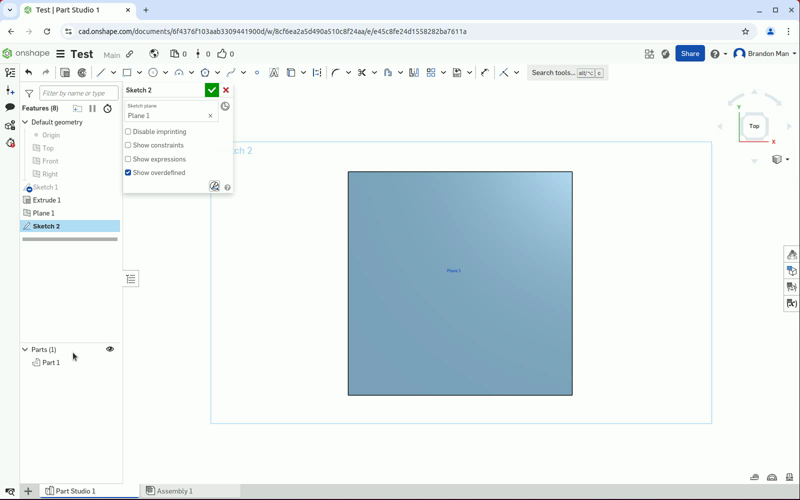
key(y)
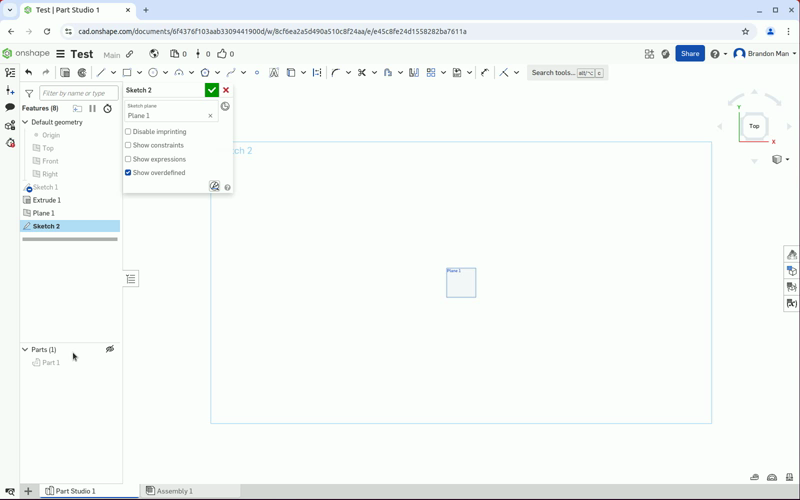
key(l)
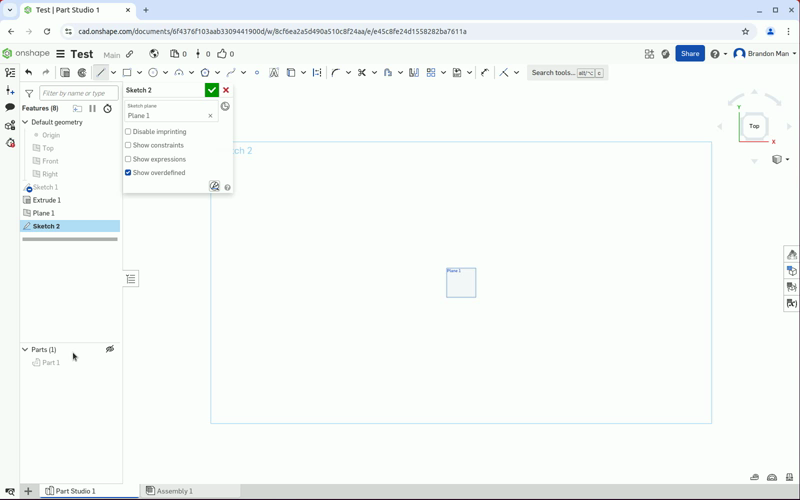
key_down(shift)
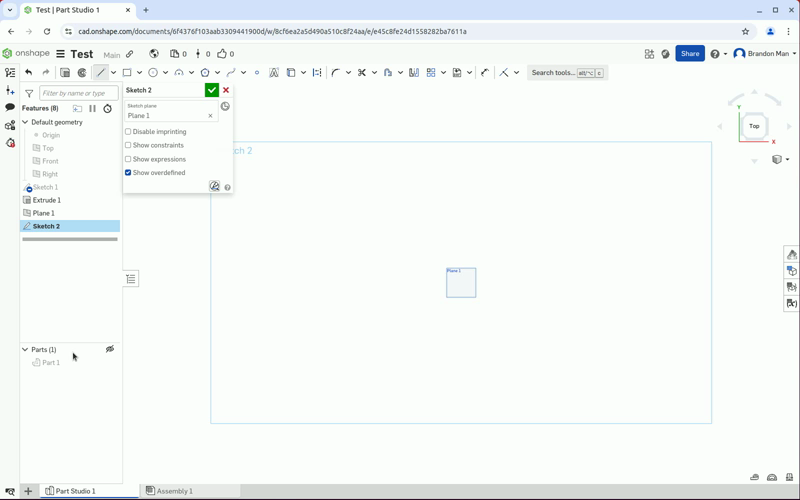
mouse_move(351, 391)
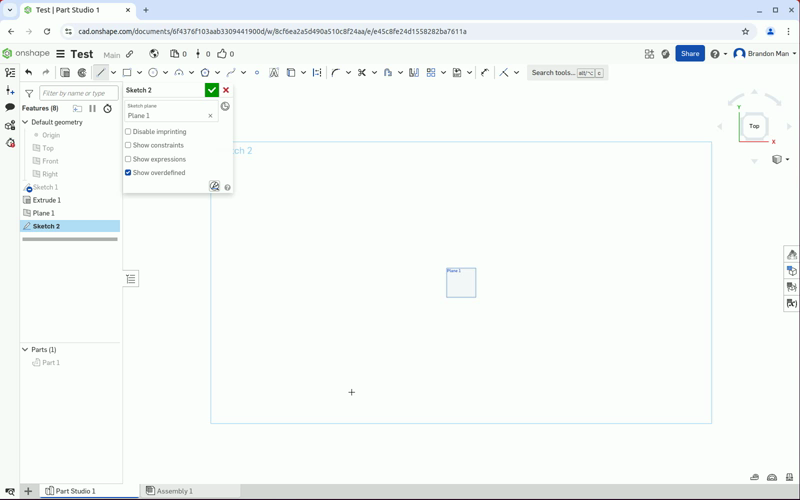
click(351, 391)
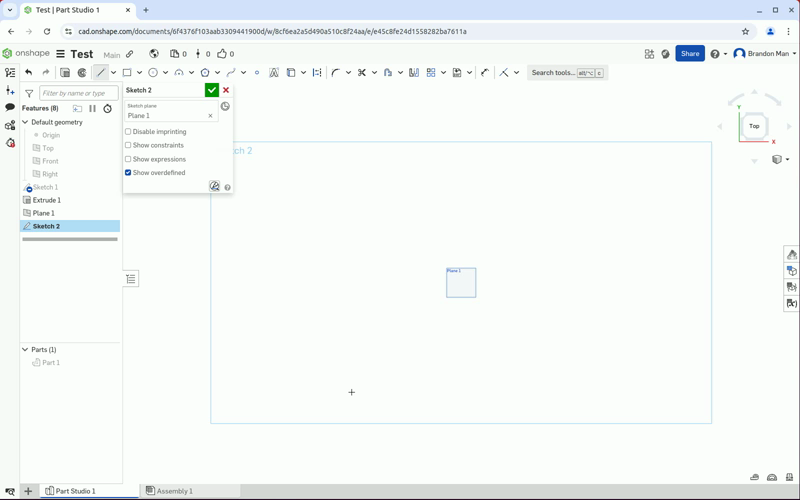
key_up(shift)
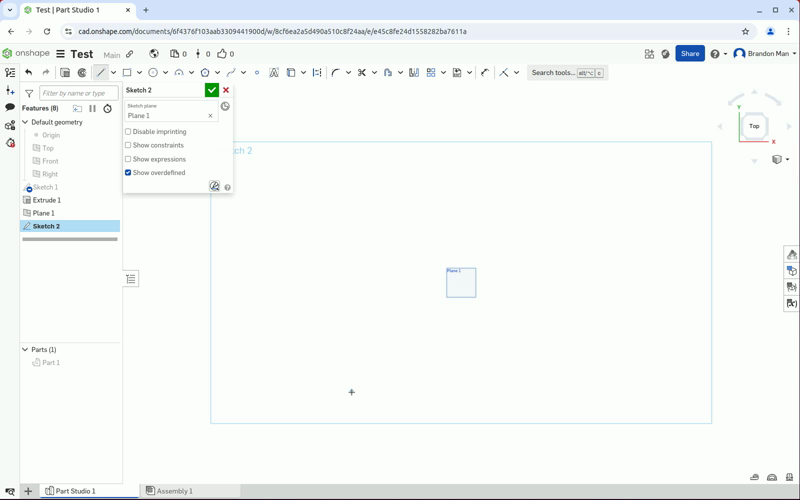
key_down(shift)
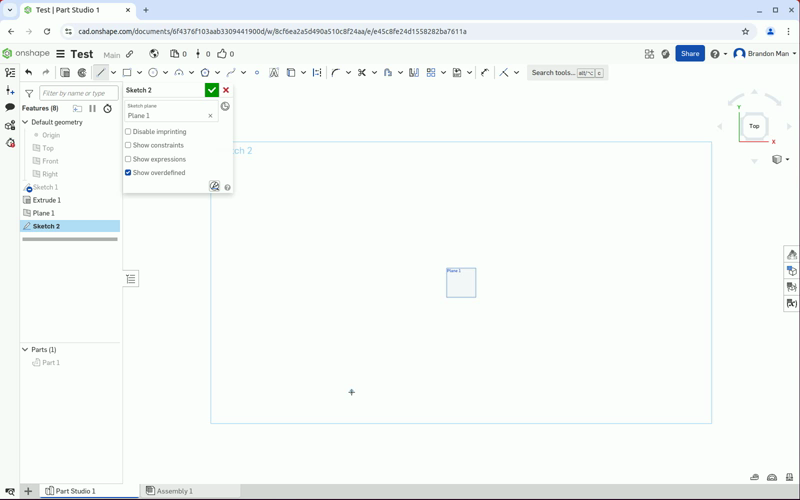
mouse_move(568, 391)
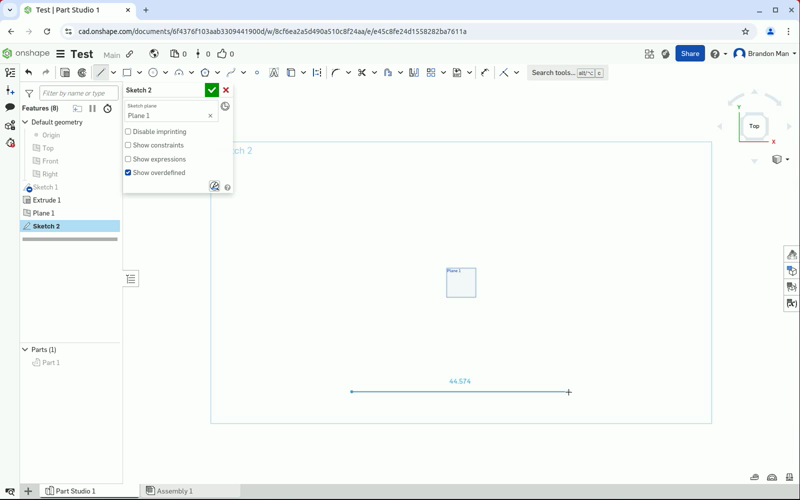
click(568, 391)
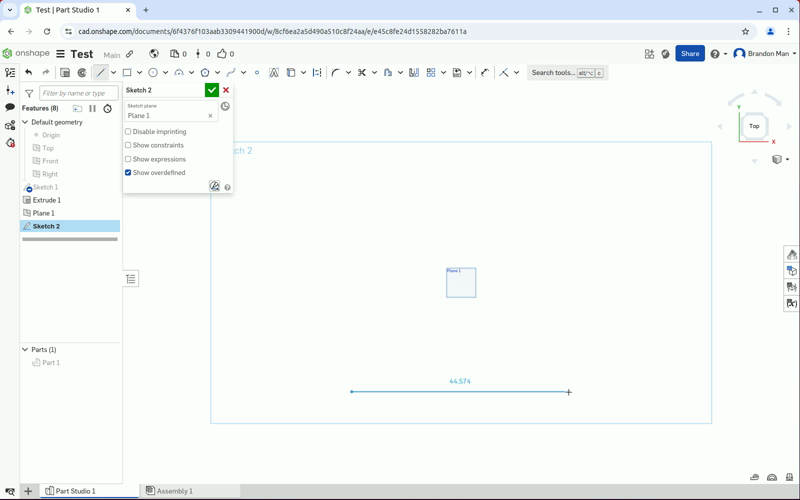
key_up(shift)
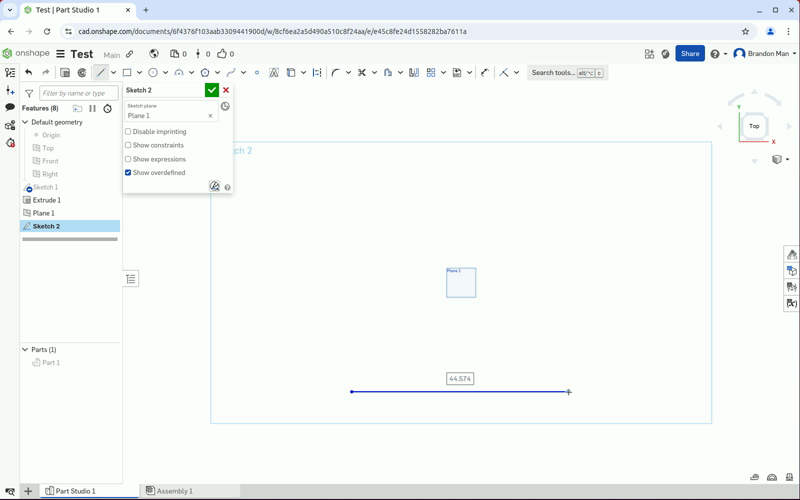
key_down(shift)
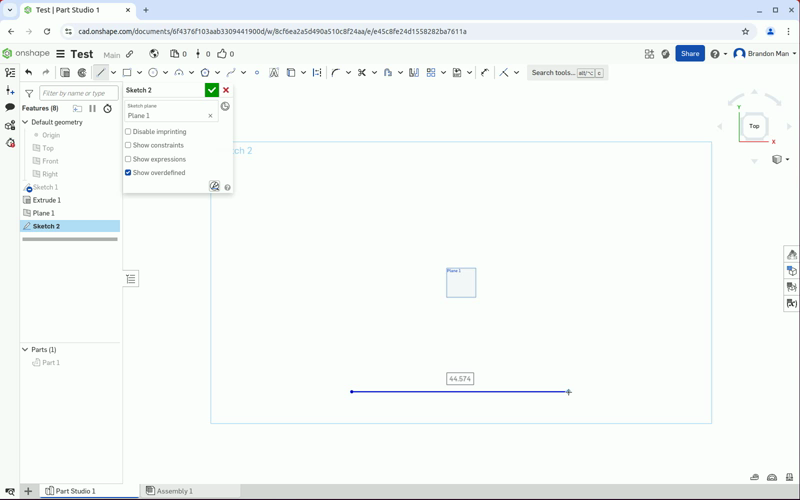
mouse_move(568, 175)
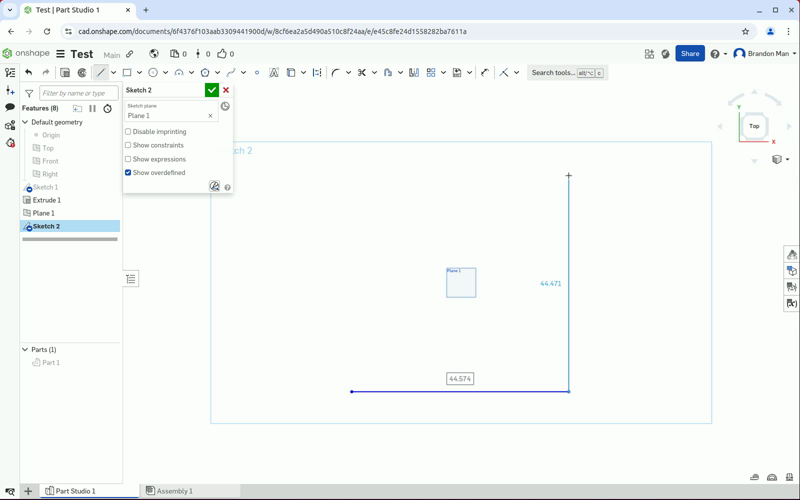
click(568, 175)
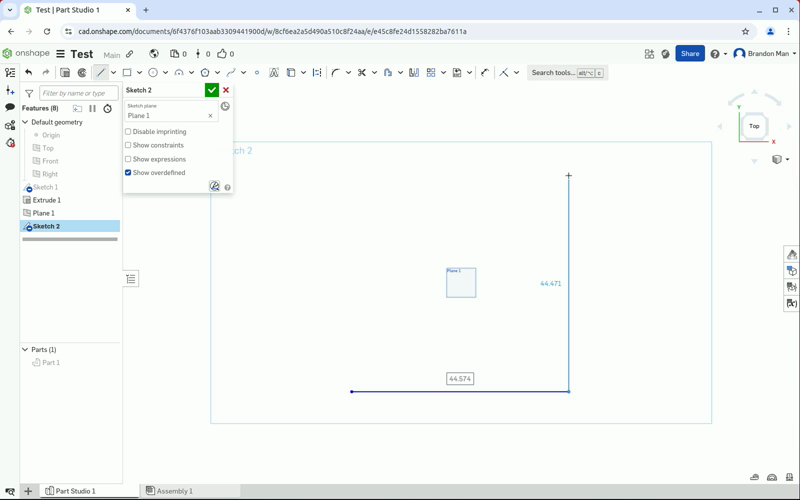
key_up(shift)
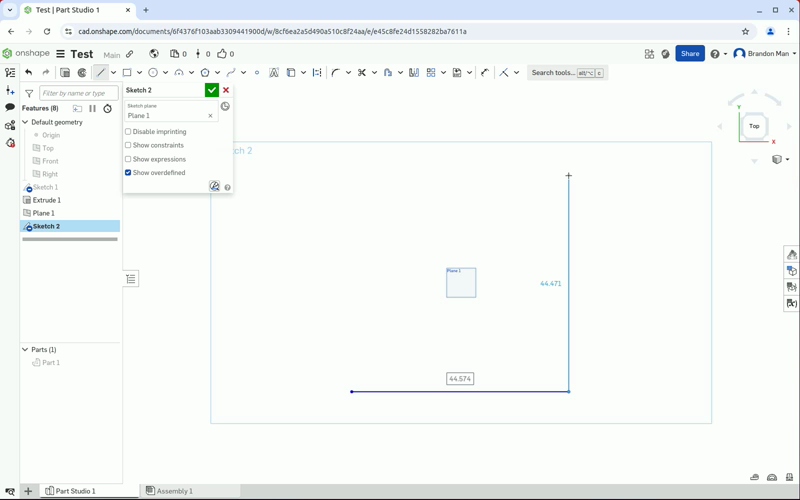
key_down(shift)
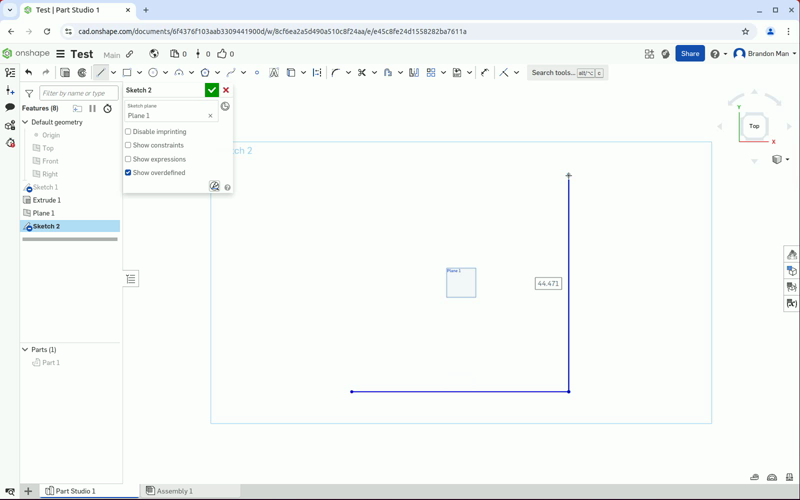
mouse_move(351, 175)
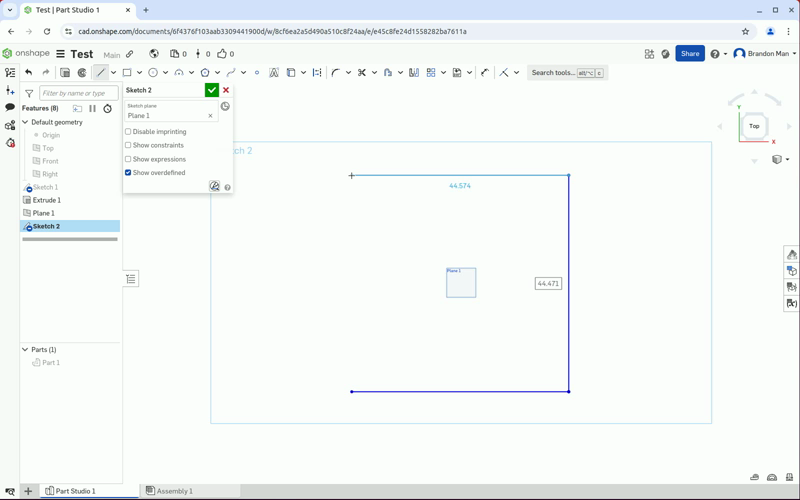
click(351, 175)
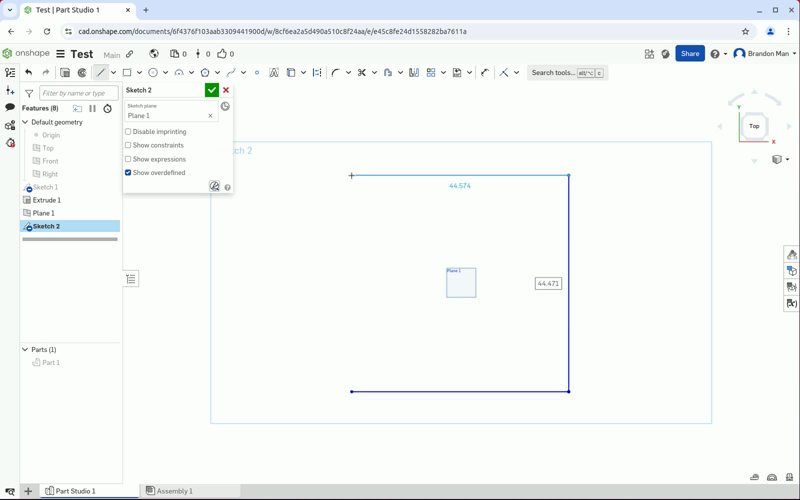
key_up(shift)
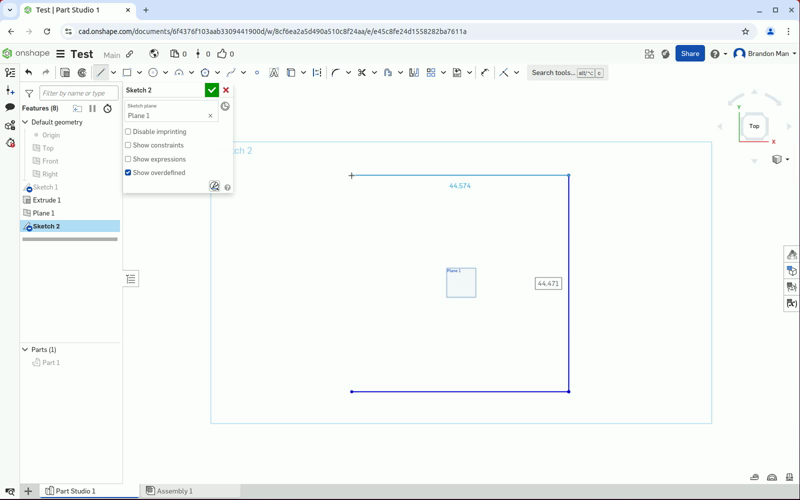
key_down(shift)
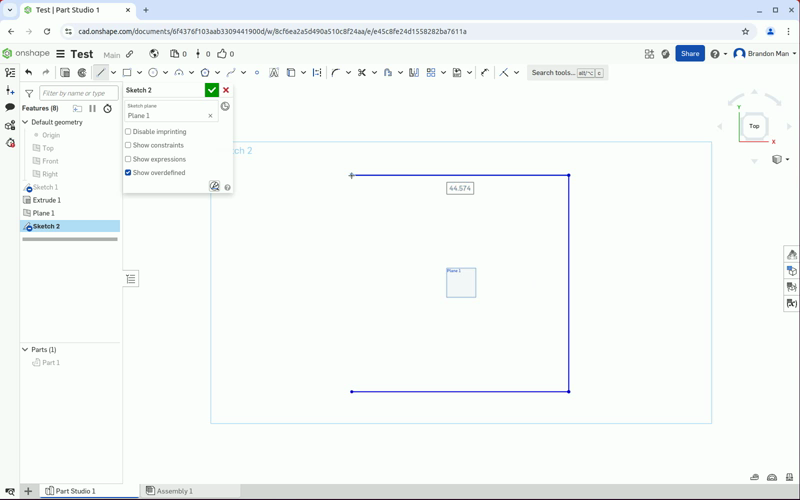
mouse_move(351, 391)
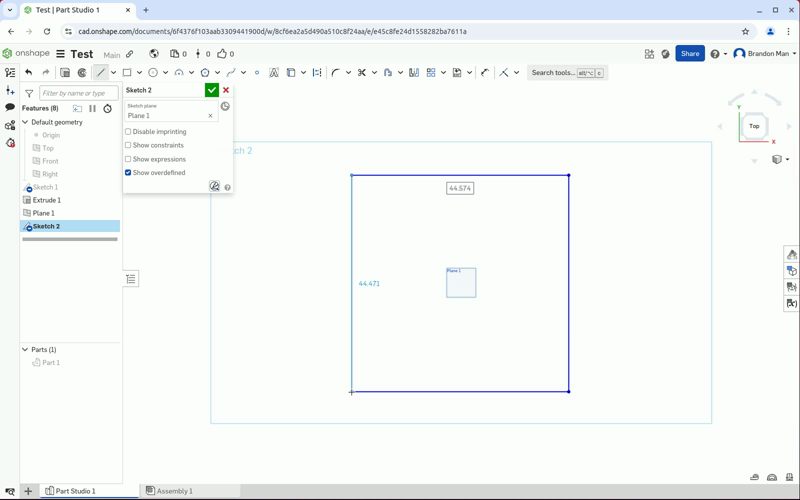
key_up(shift)
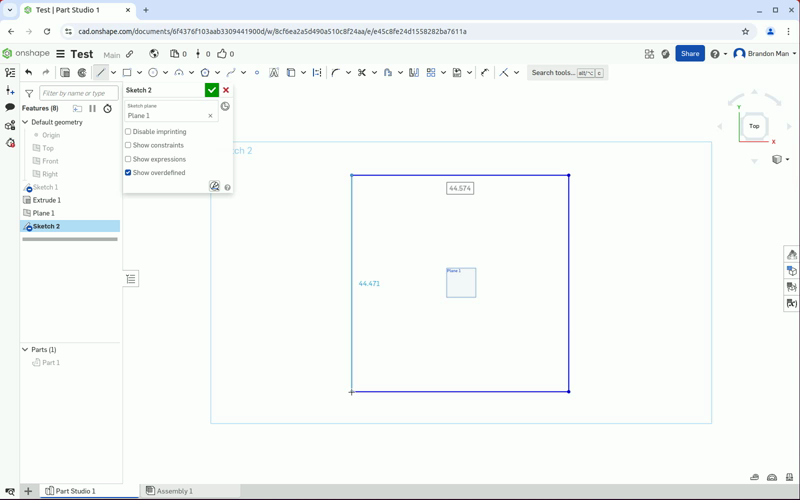
click(351, 391)
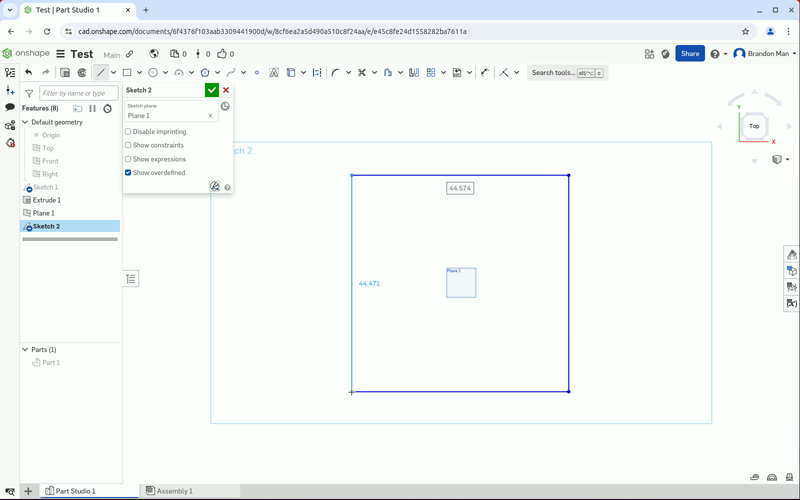
key(esc)
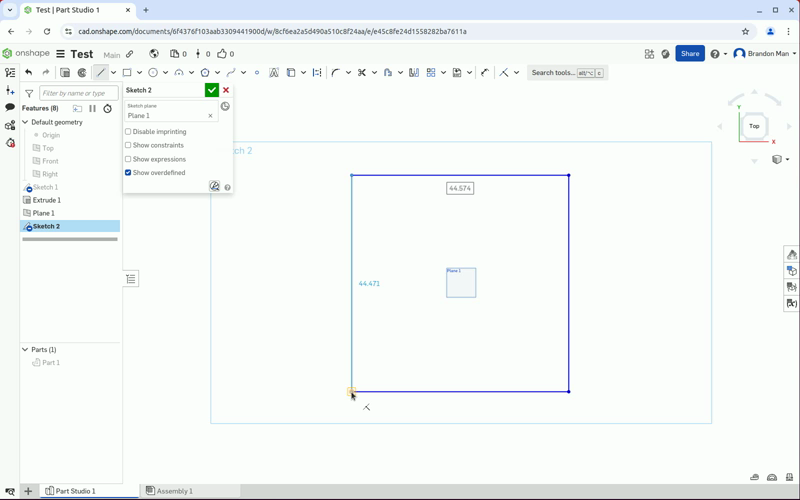
mouse_move(384, 245)
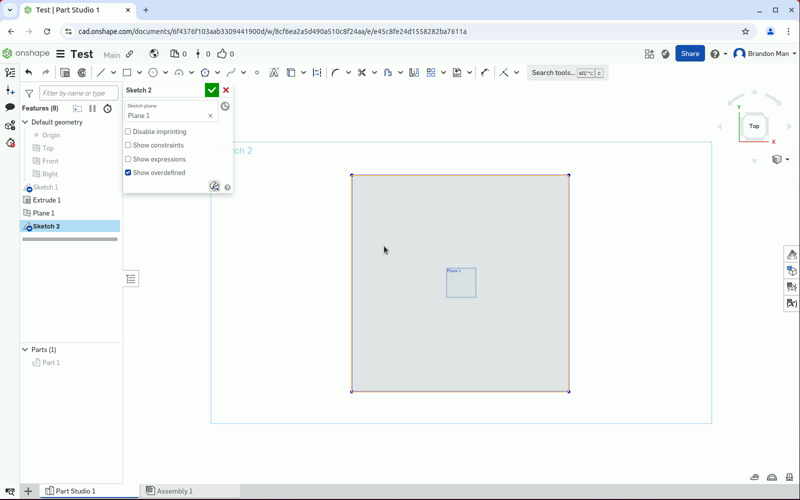
click(384, 245)
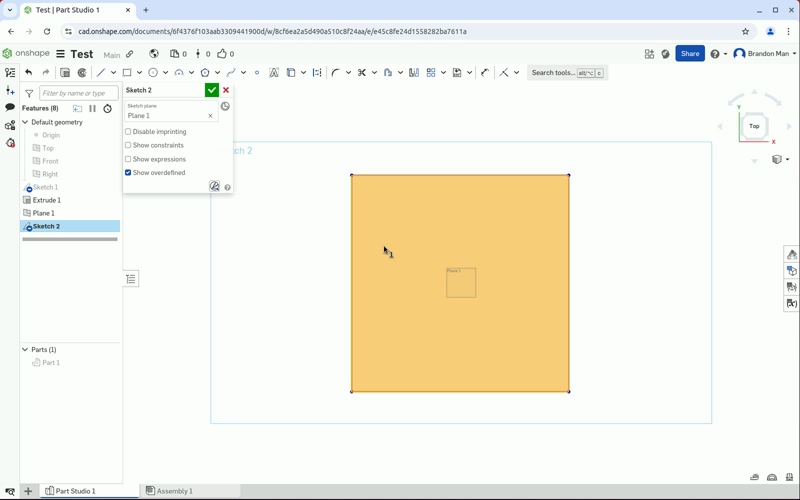
mouse_move(73, 352)
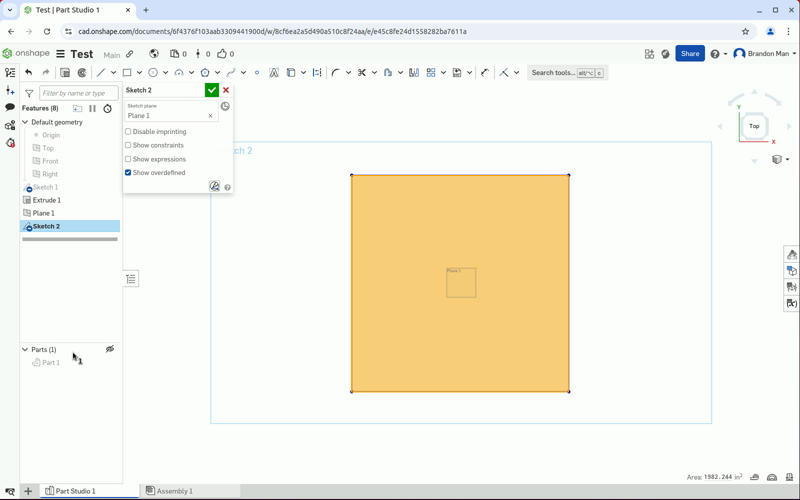
key(shift+y)
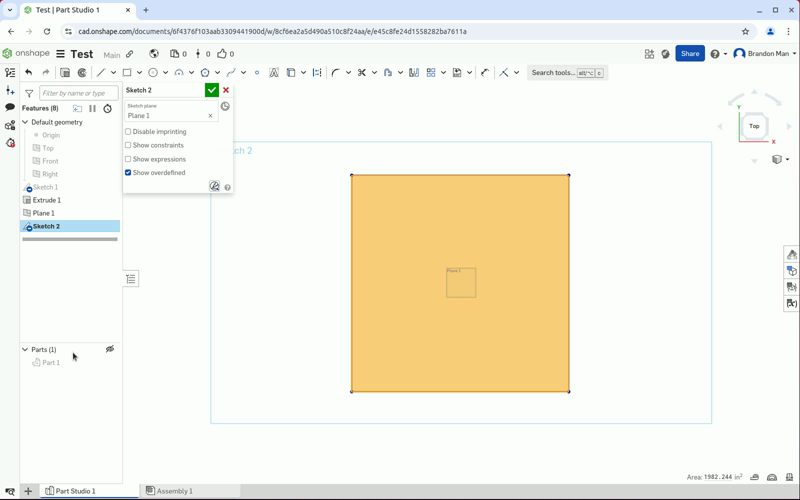
key(shift+e)
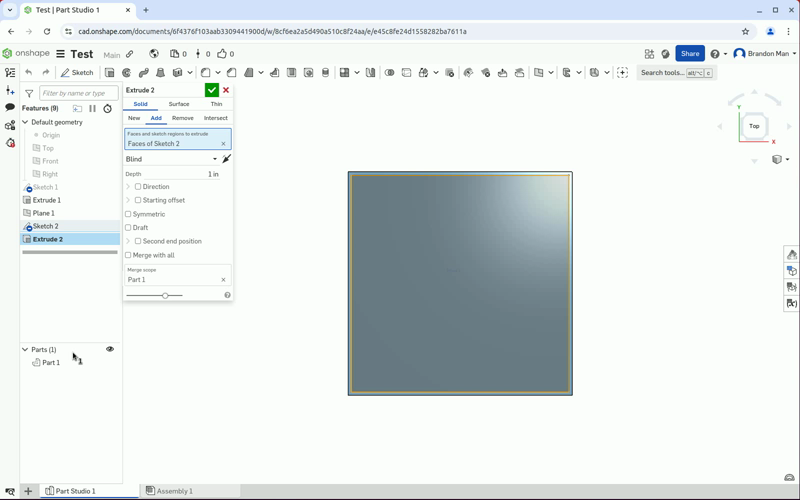
mouse_move(143, 106)
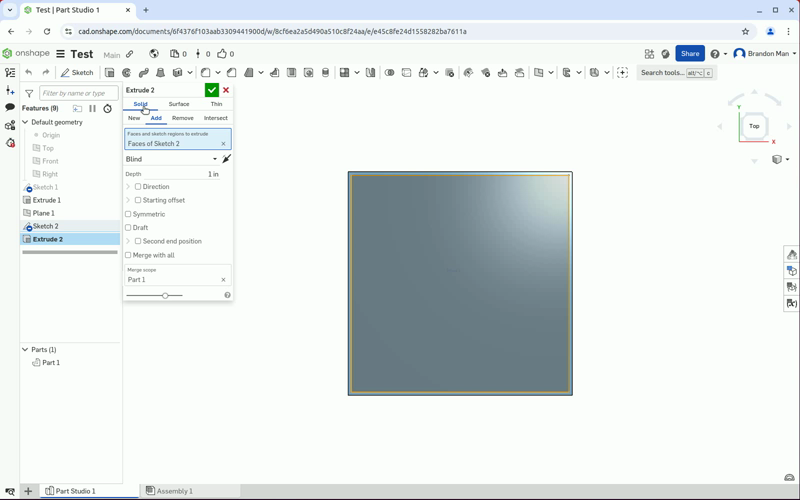
click(143, 106)
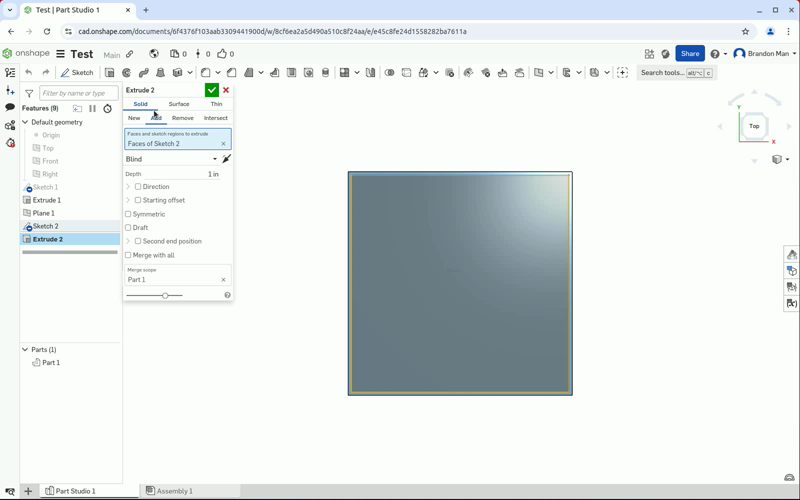
mouse_move(186, 120)
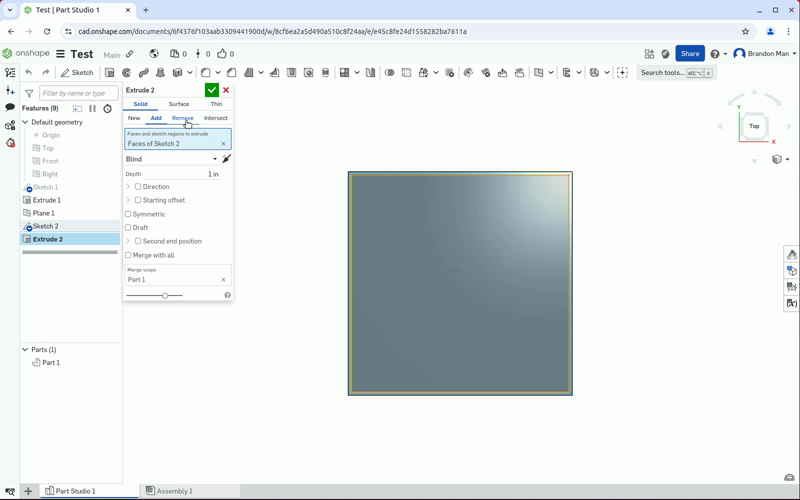
click(186, 120)
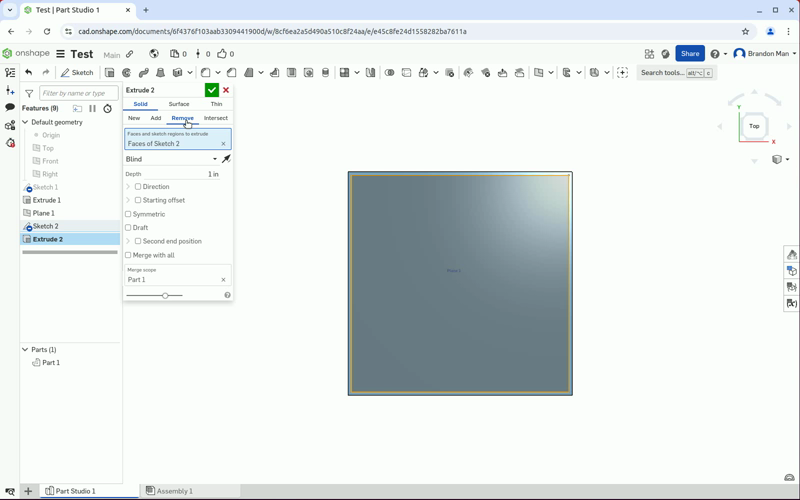
key(tab, 4)
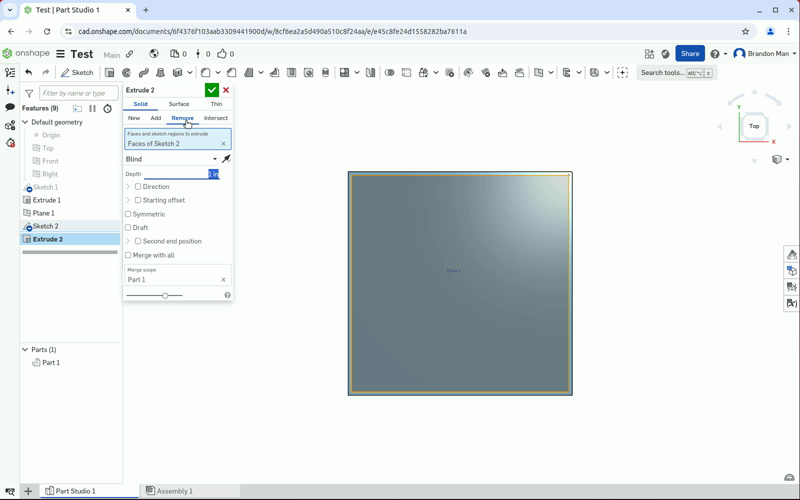
text(4.092)
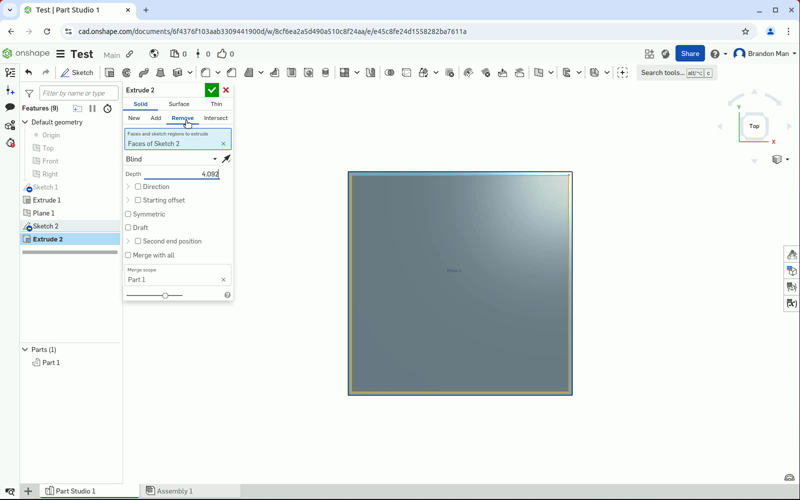
key(tab, 6)
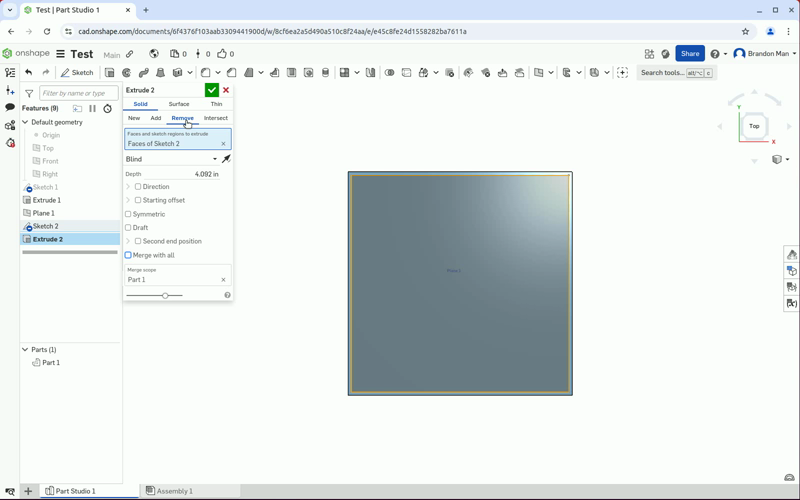
key(space)
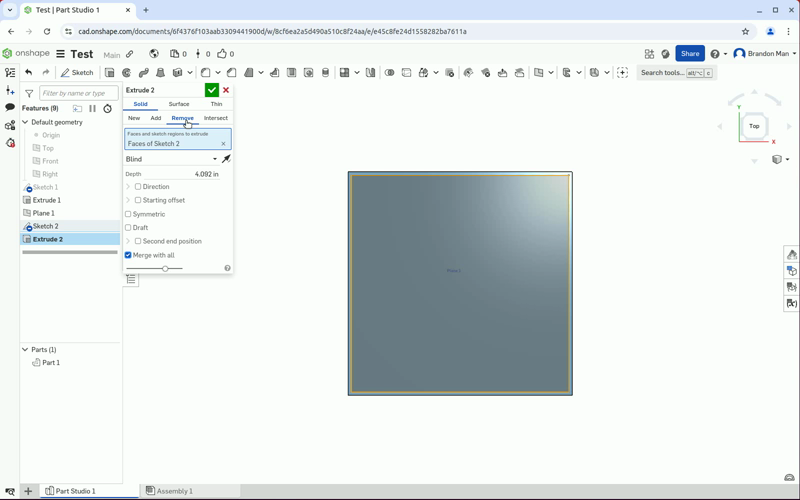
key(enter)
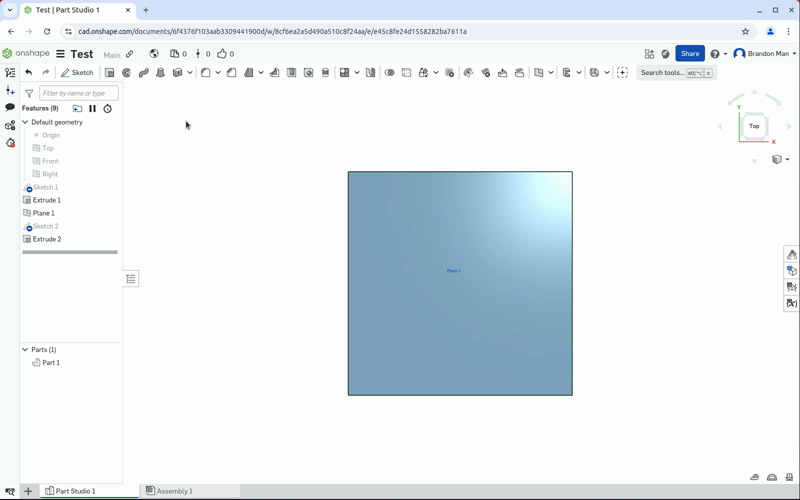
key(shift+h)
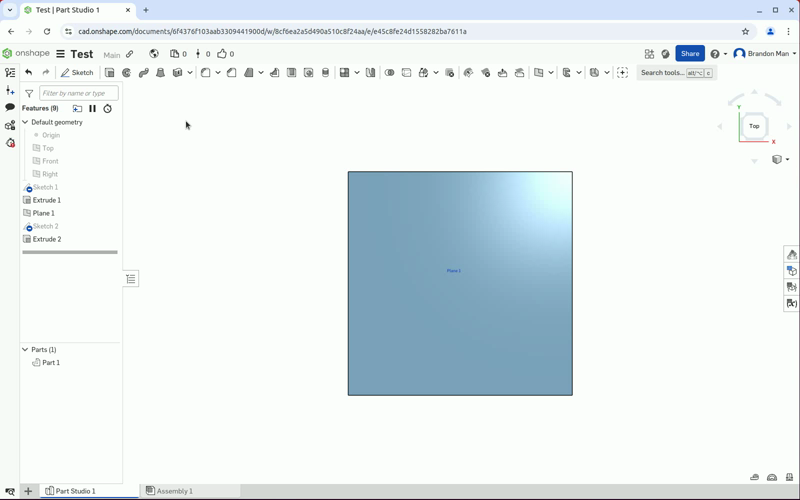
key(shift+h)
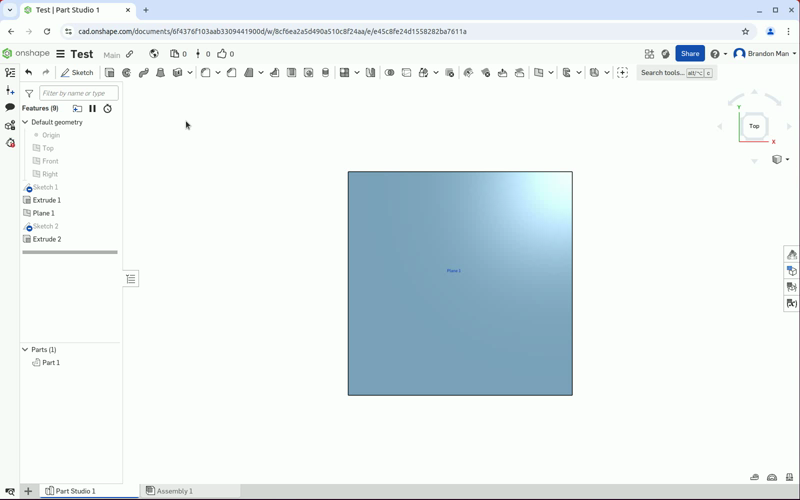
mouse_move(73, 189)
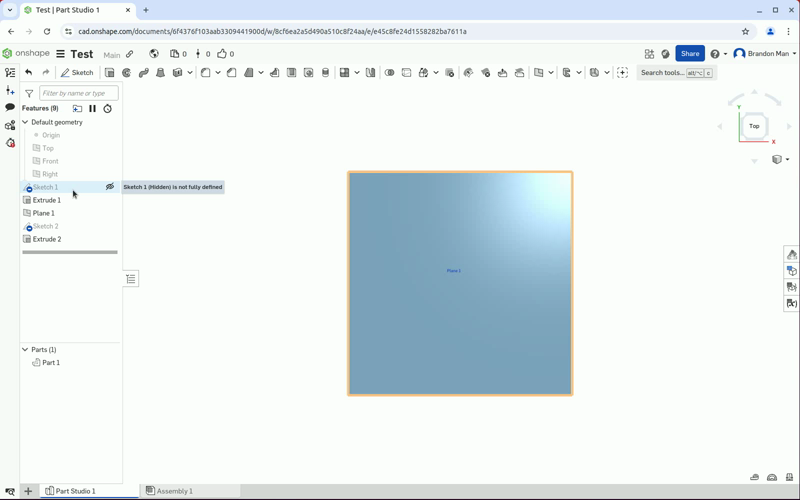
click(73, 189)
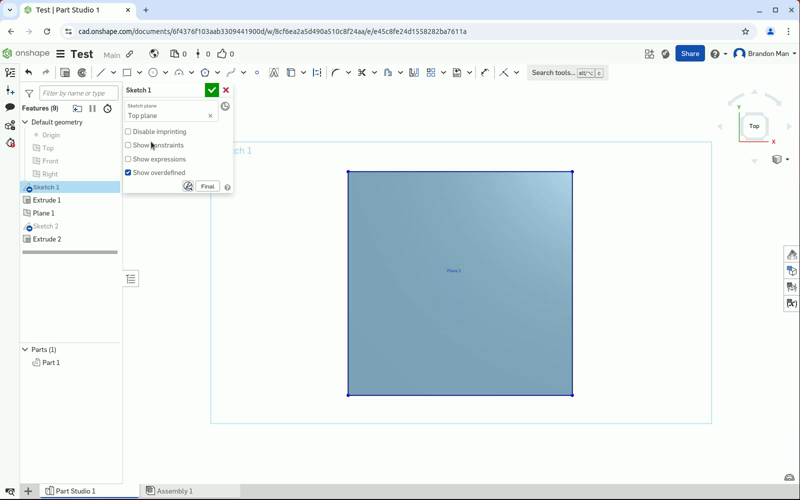
mouse_move(229, 92)
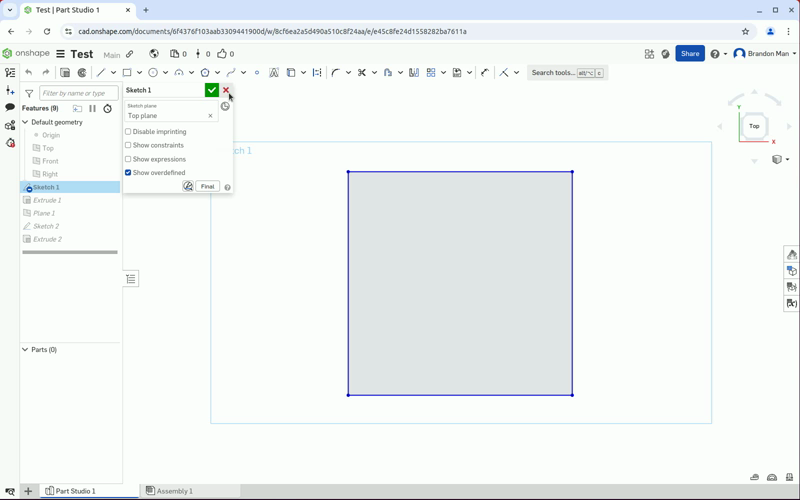
click(229, 92)
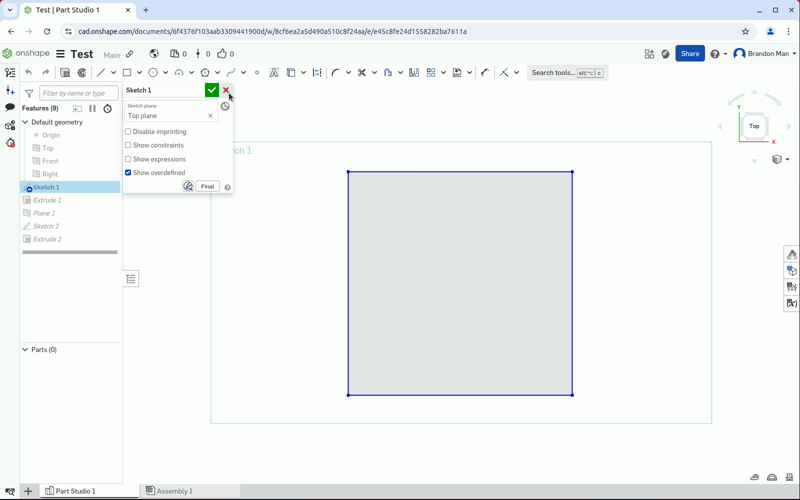
key(shift+s)
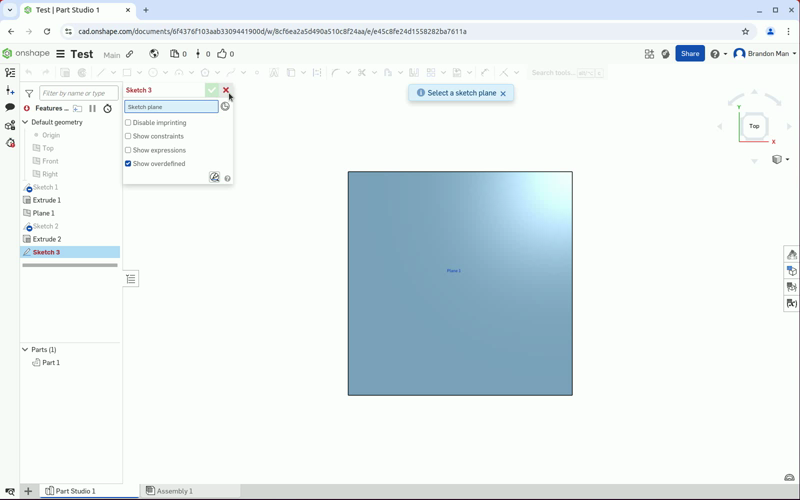
mouse_move(73, 215)
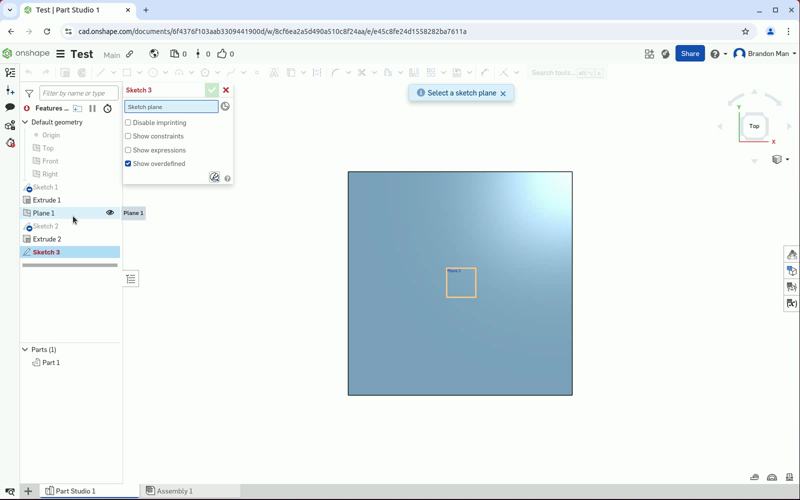
click(73, 215)
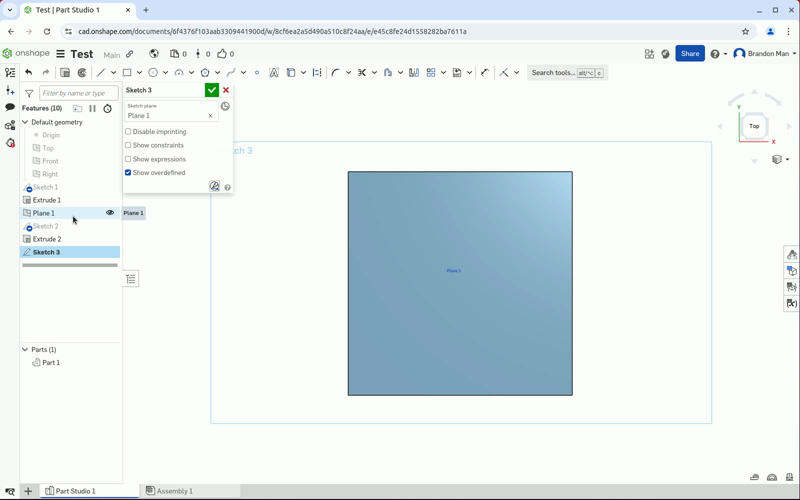
mouse_move(73, 352)
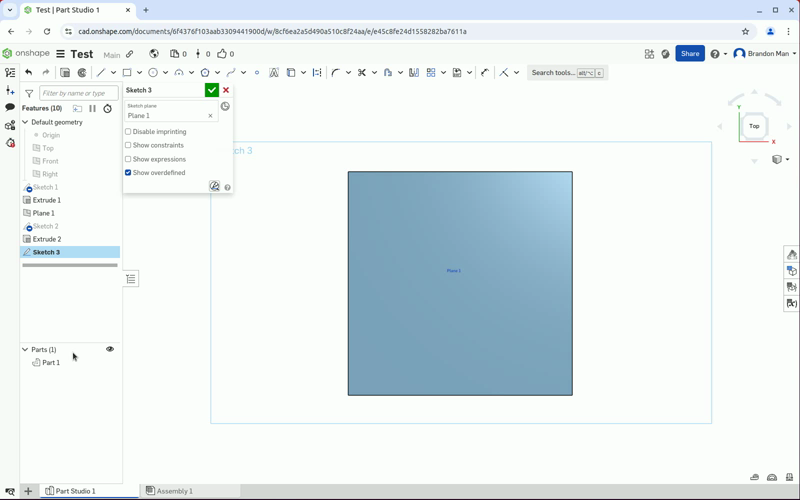
key(y)
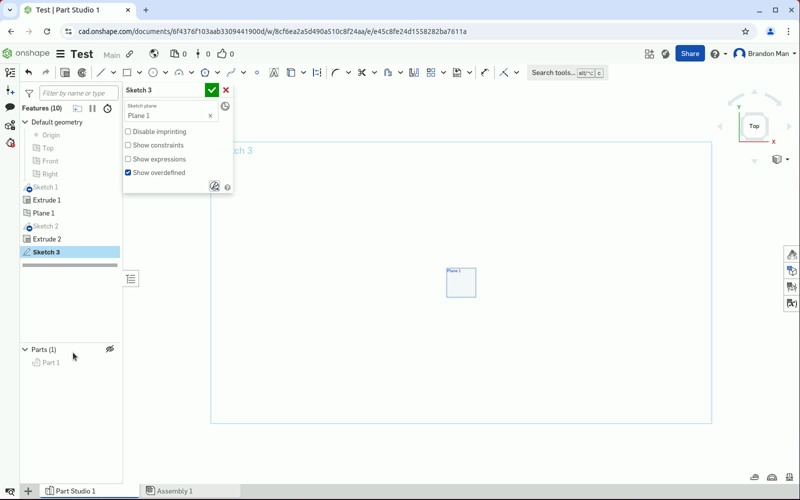
key(l)
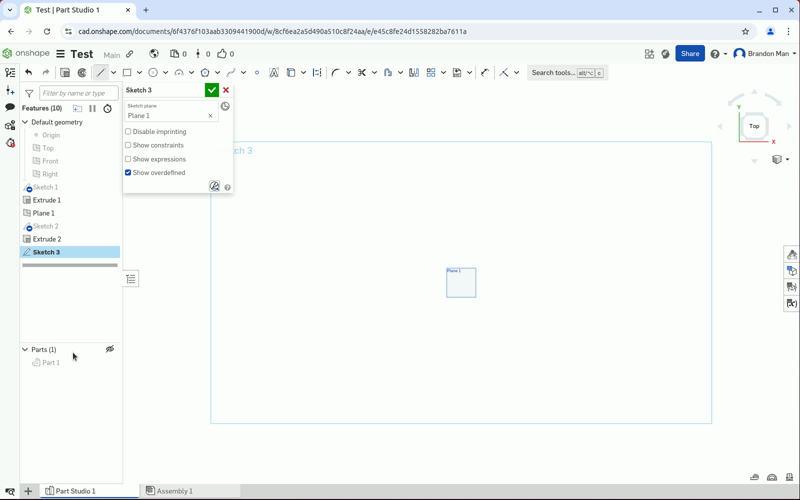
key_down(shift)
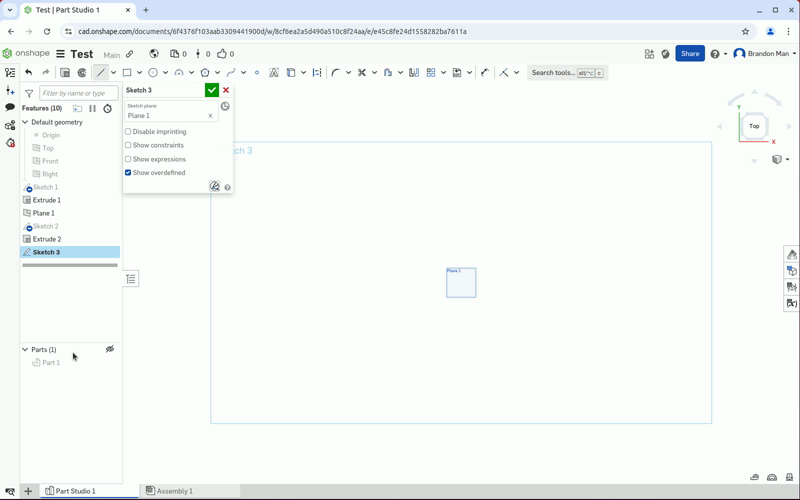
mouse_move(569, 391)
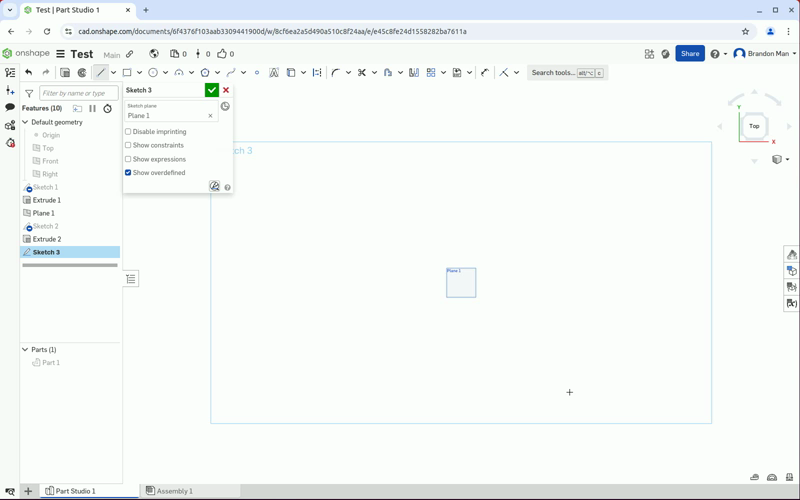
click(569, 391)
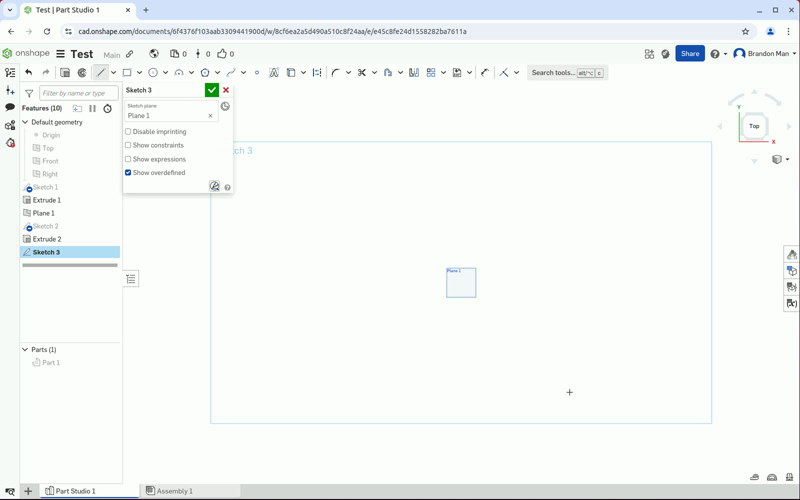
key_up(shift)
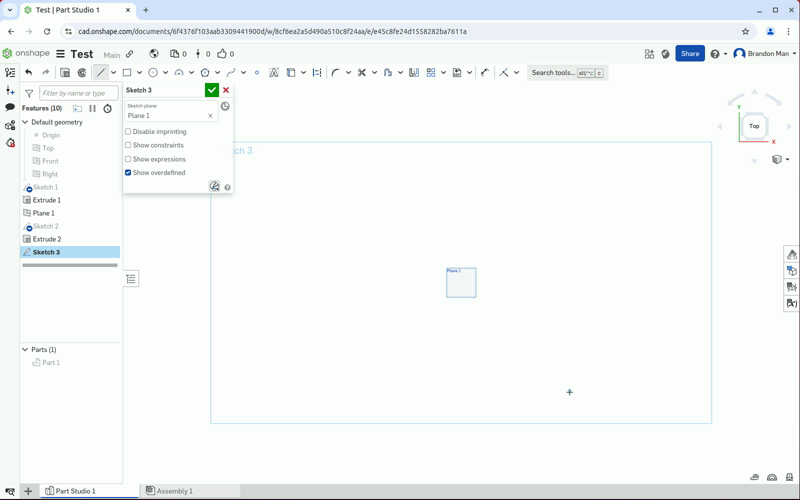
key_down(shift)
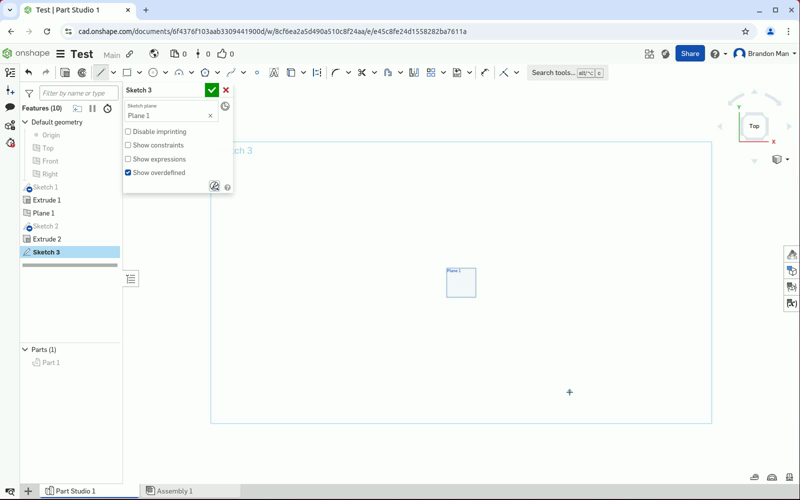
mouse_move(589, 391)
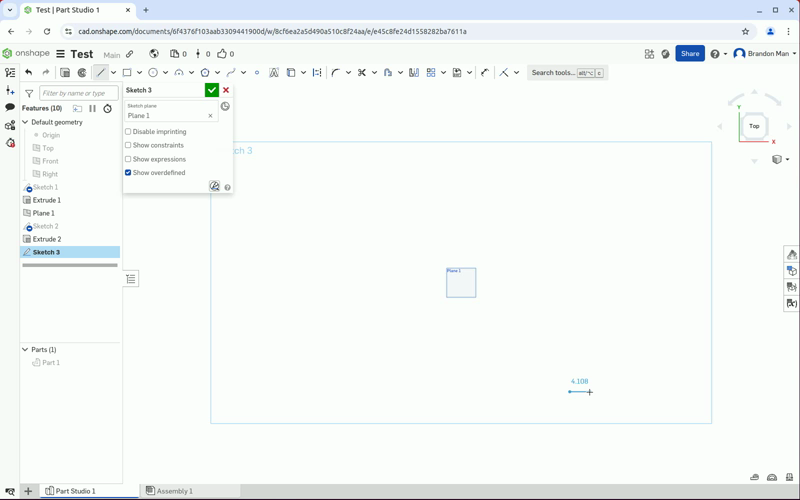
mouse_move(574, 391)
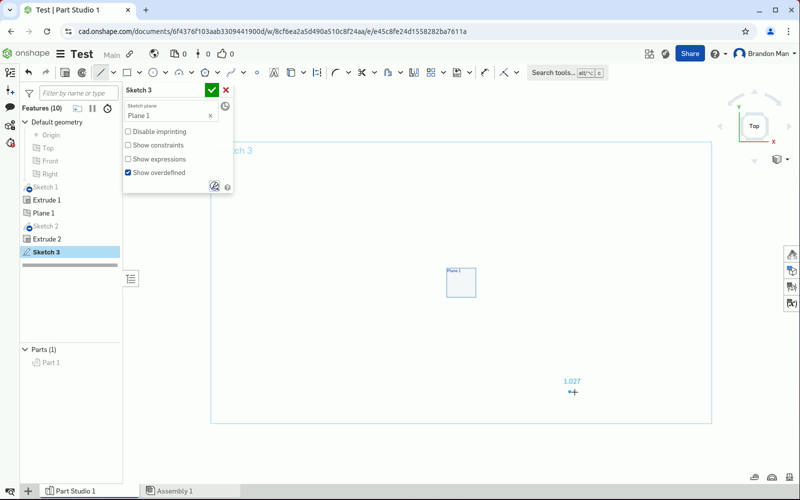
scroll(6)
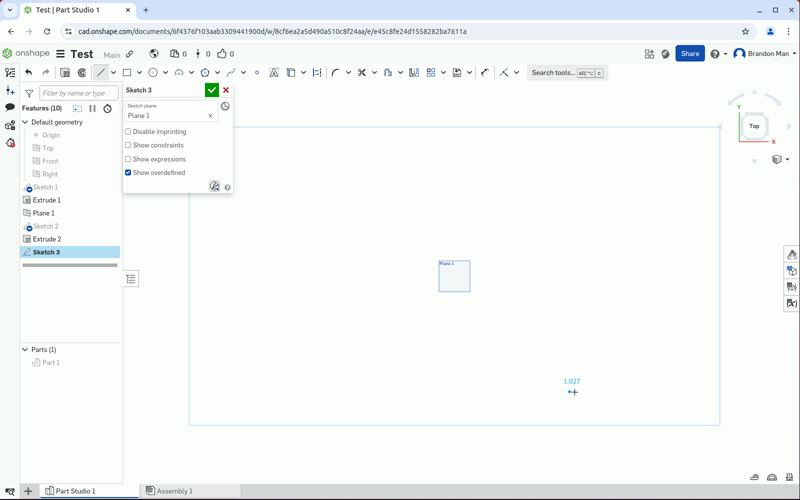
scroll(6)
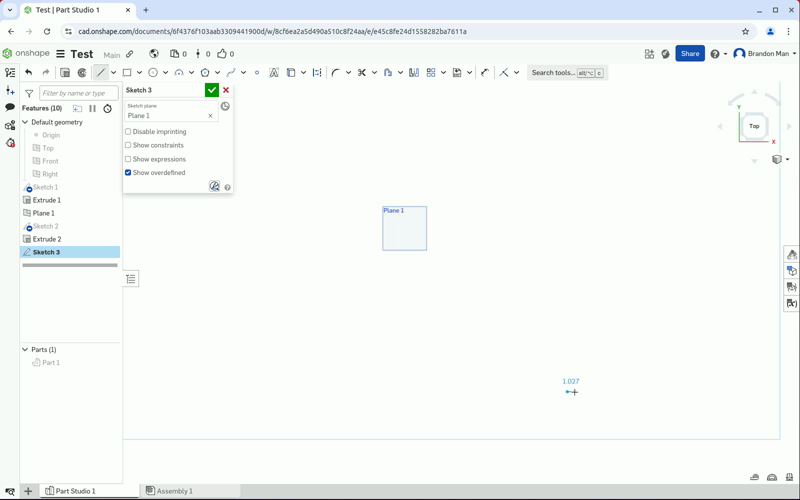
scroll(6)
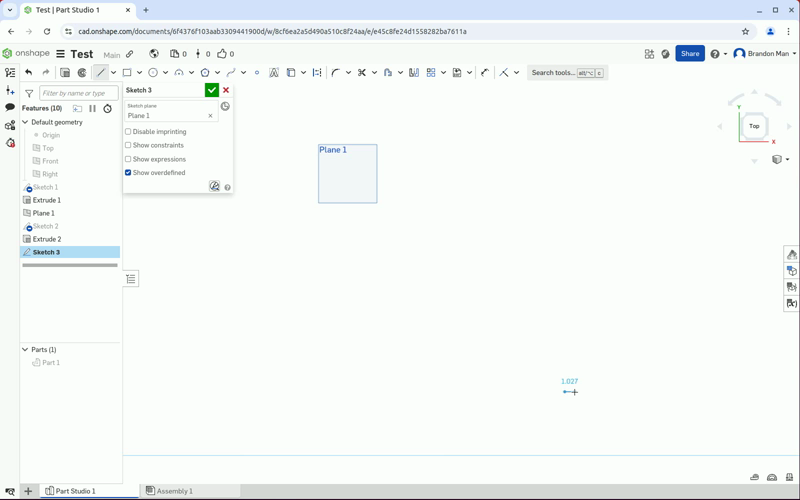
scroll(6)
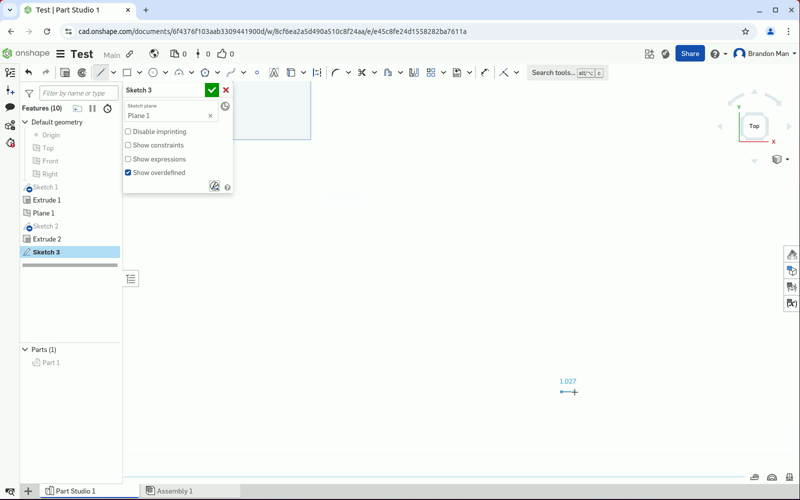
scroll(6)
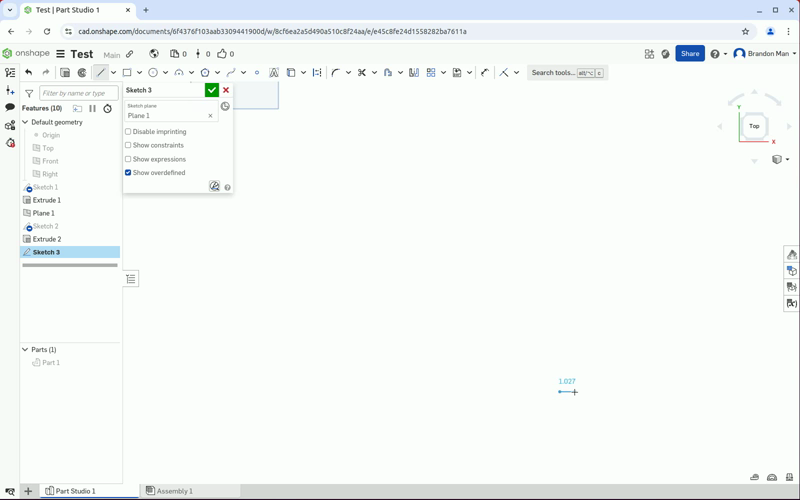
scroll(6)
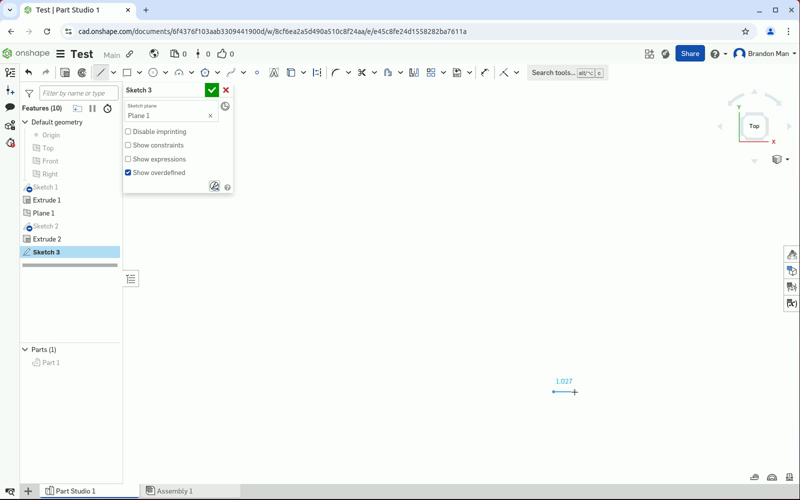
scroll(6)
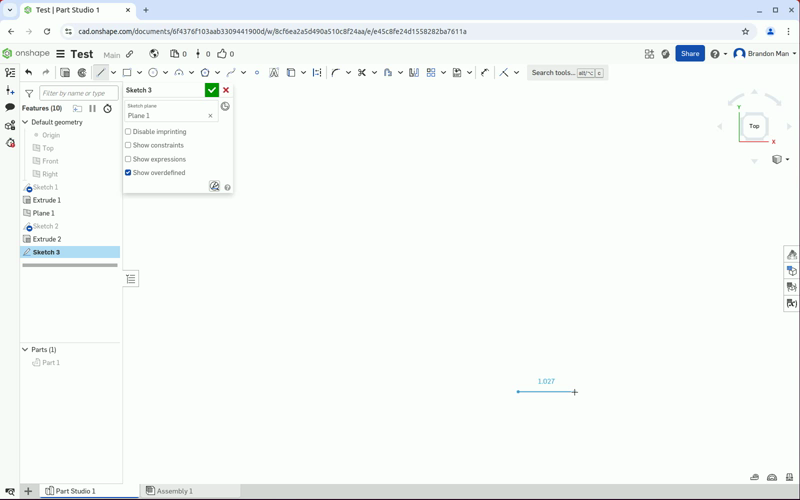
click(574, 391)
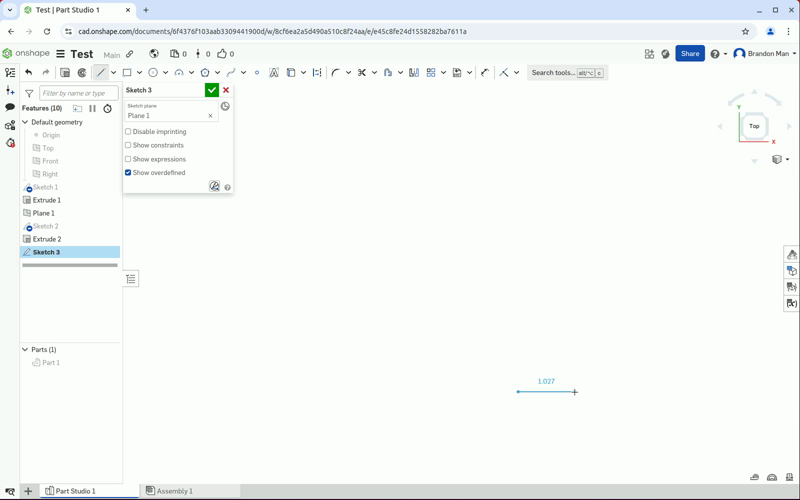
scroll(-6)
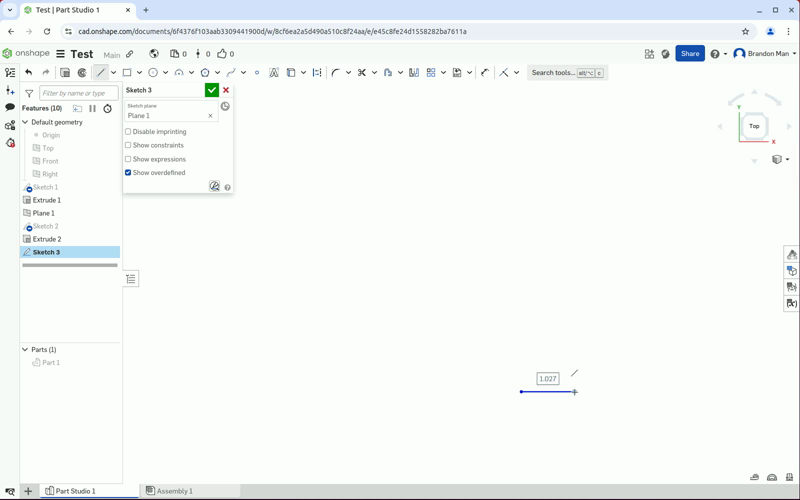
scroll(-6)
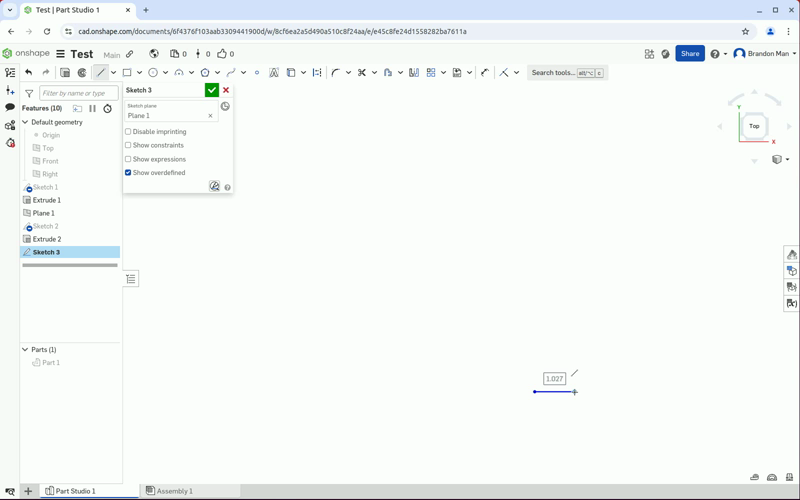
scroll(-6)
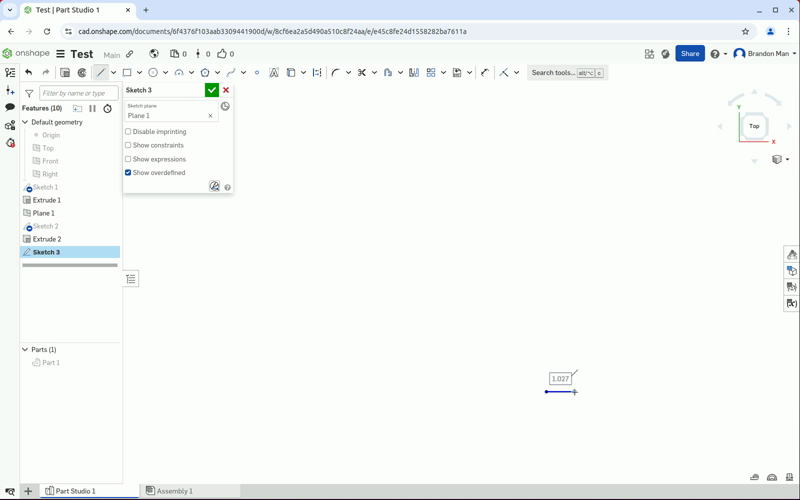
scroll(-6)
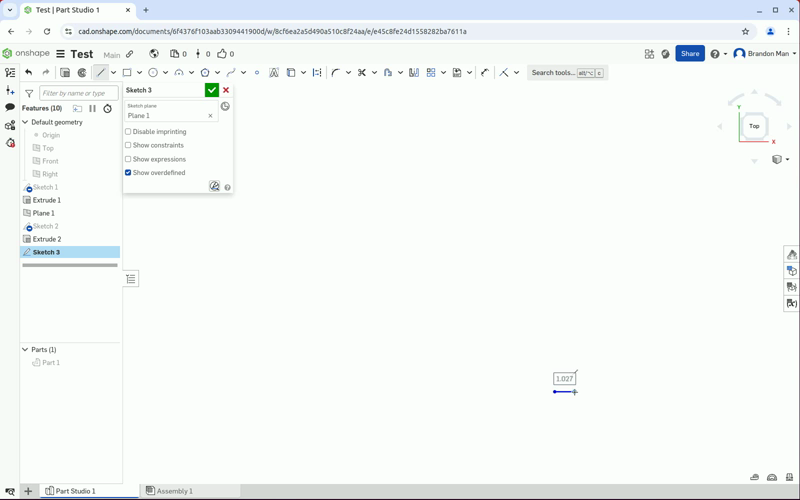
scroll(-6)
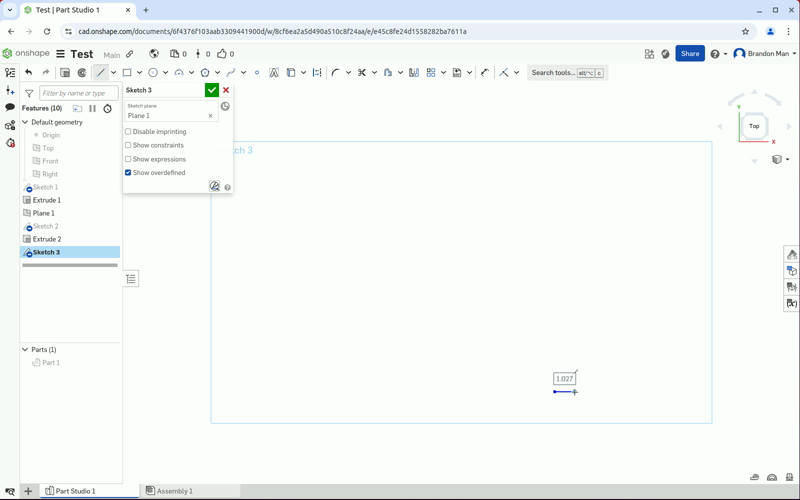
scroll(-6)
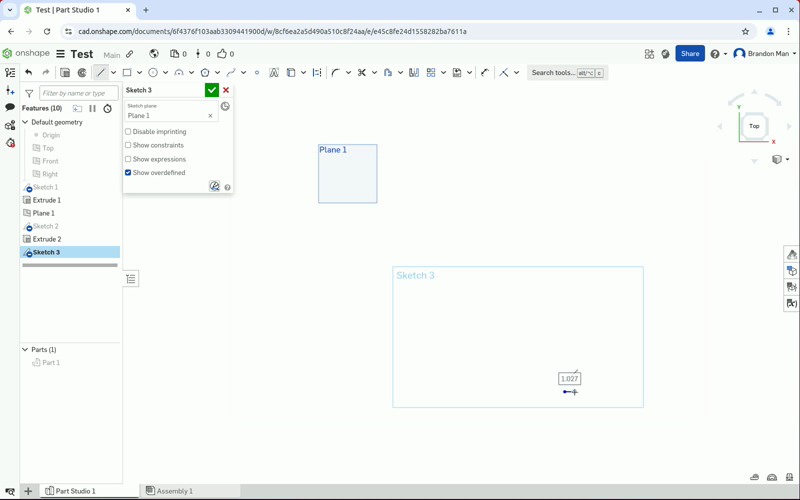
scroll(-6)
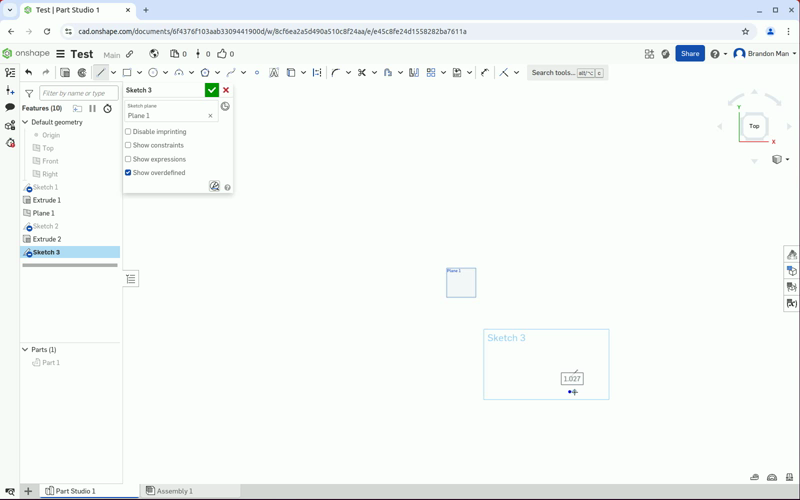
key_up(shift)
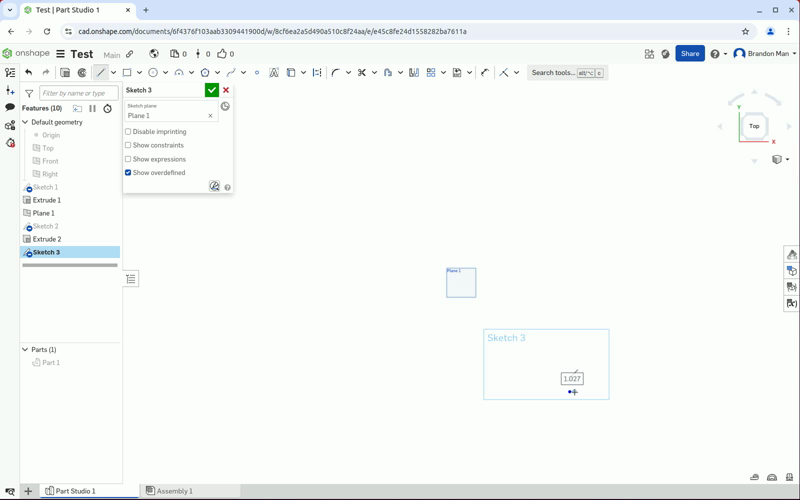
key_down(shift)
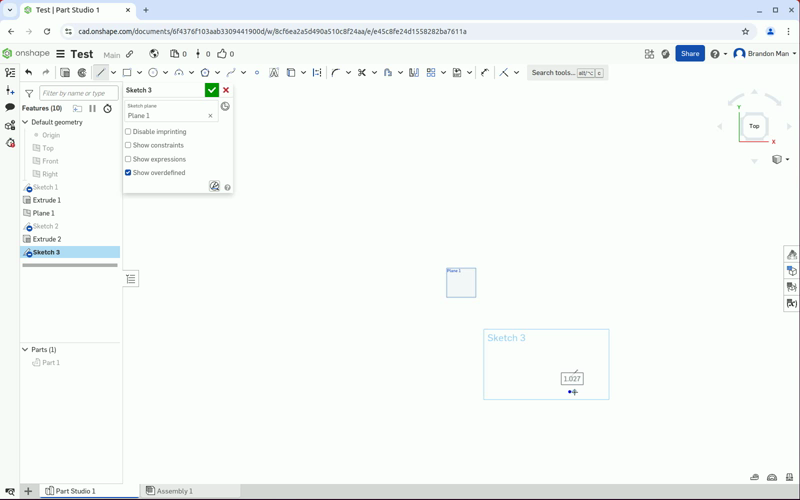
mouse_move(574, 175)
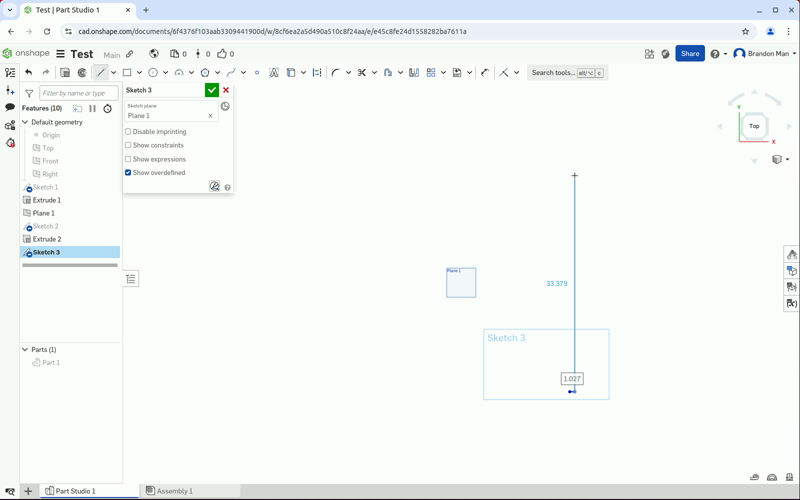
click(574, 175)
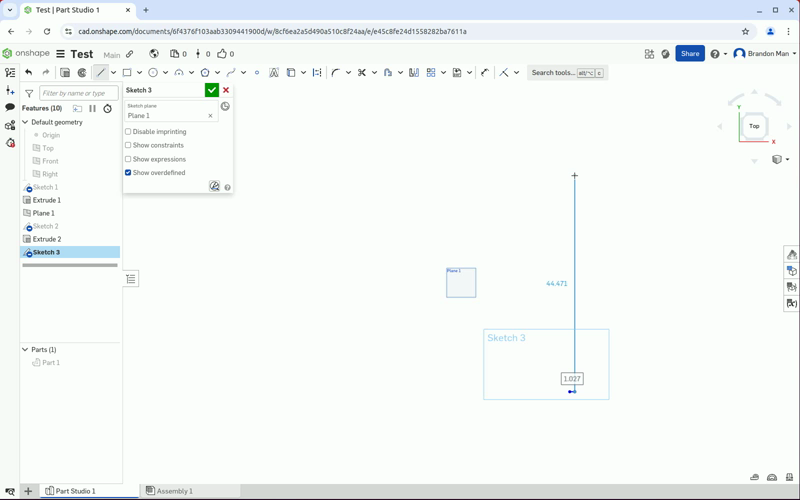
key_up(shift)
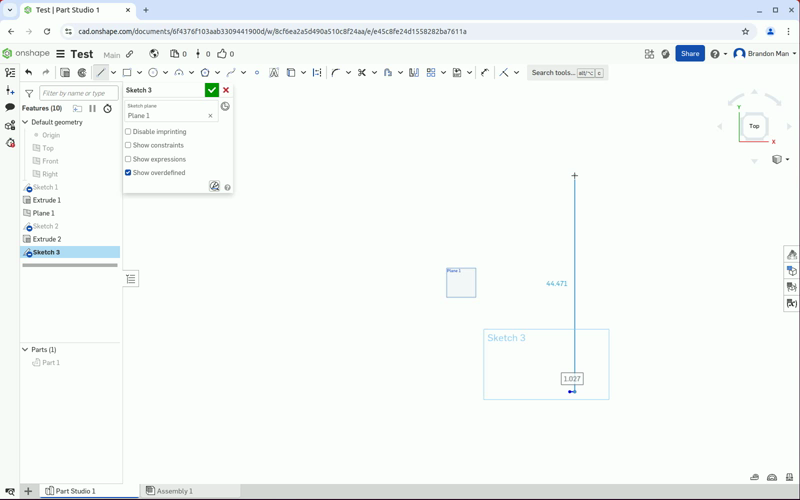
key_down(shift)
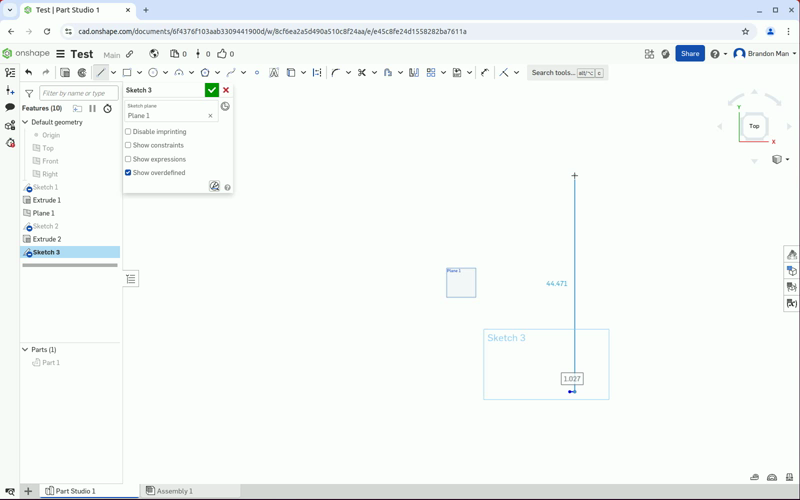
mouse_move(589, 175)
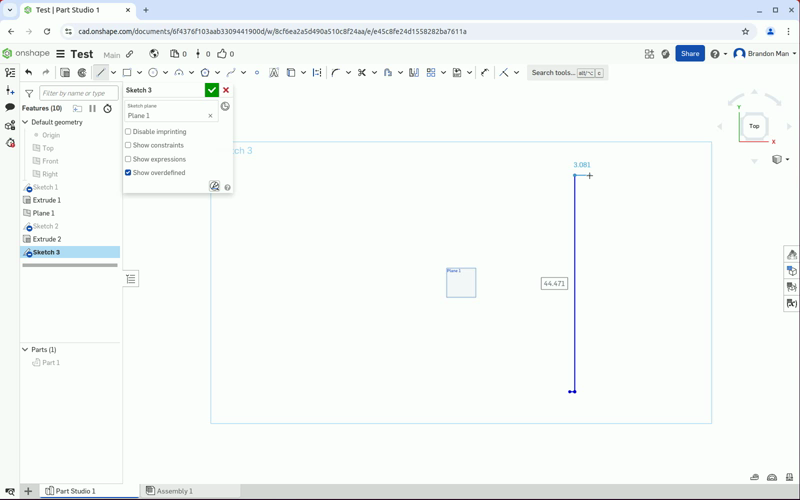
mouse_move(569, 175)
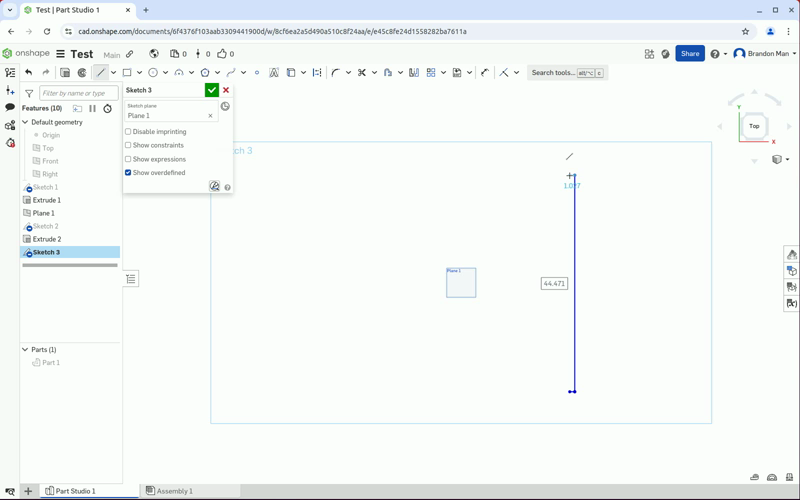
scroll(6)
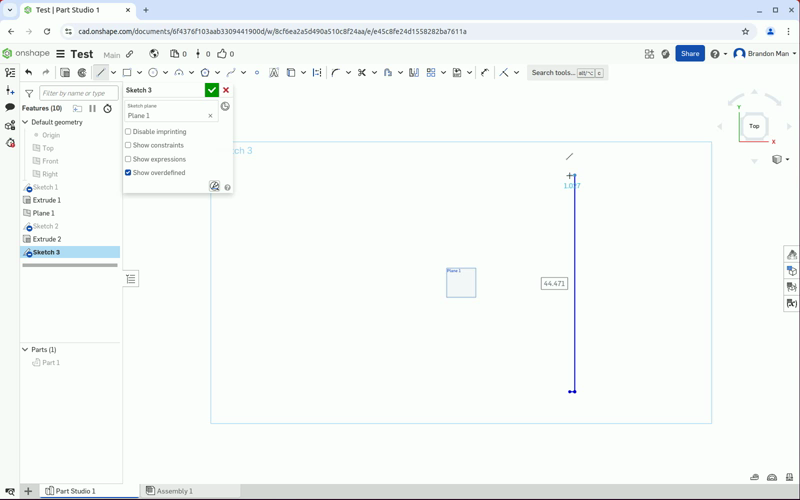
scroll(6)
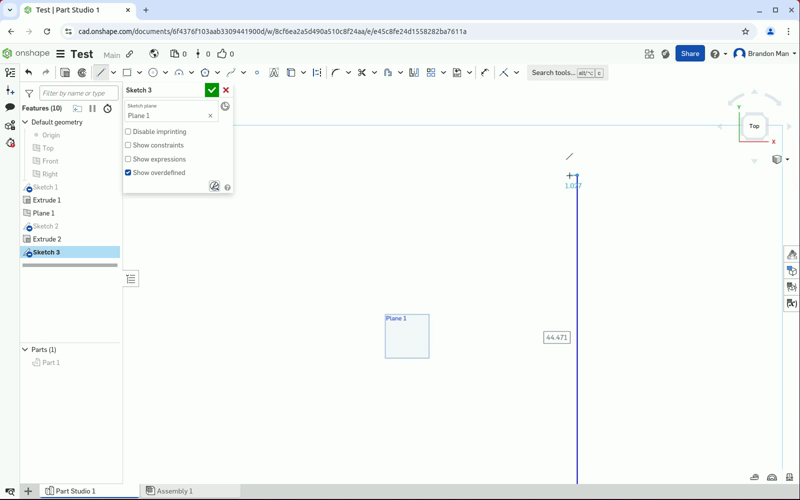
scroll(6)
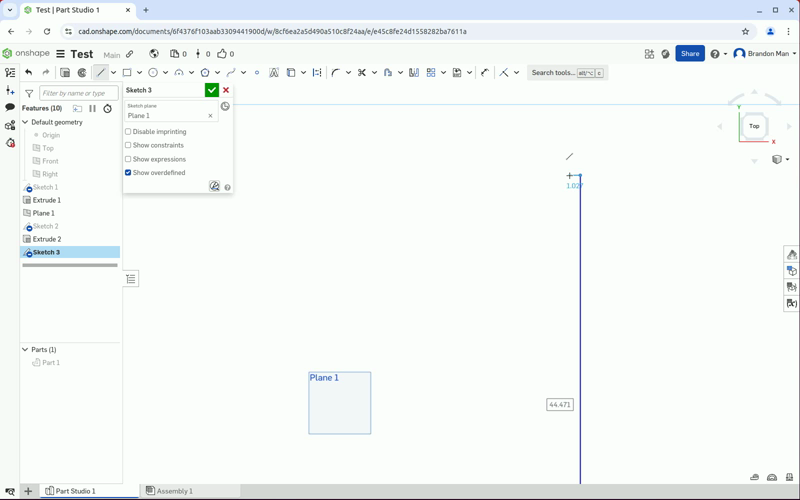
scroll(6)
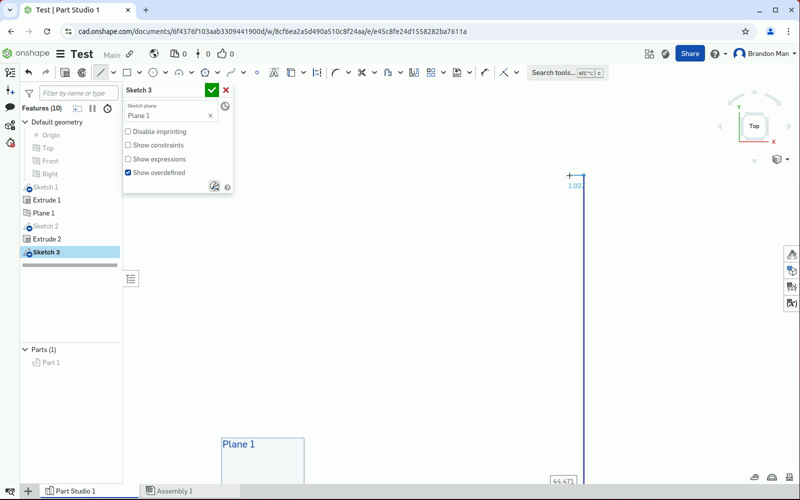
scroll(6)
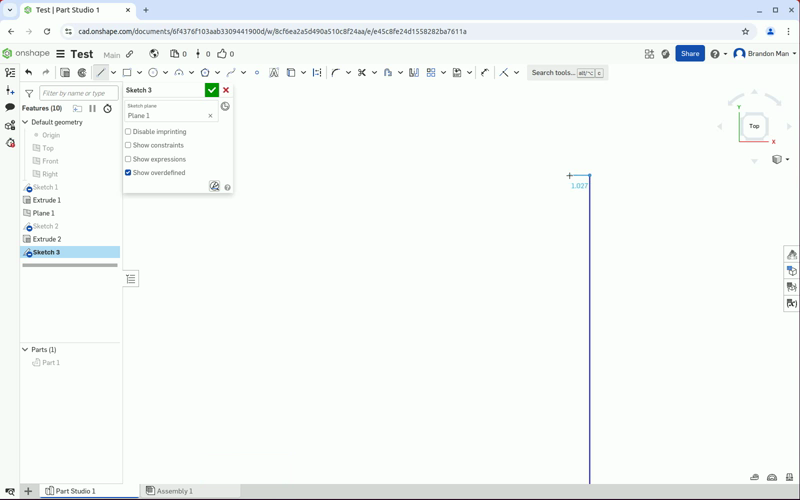
scroll(6)
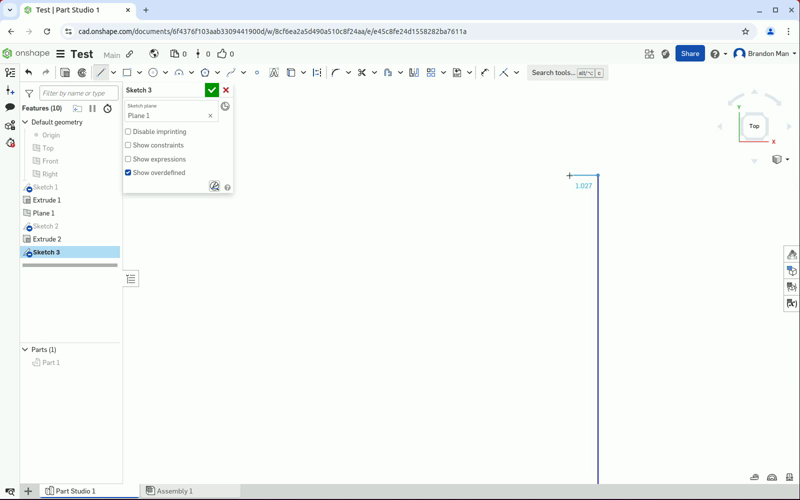
scroll(6)
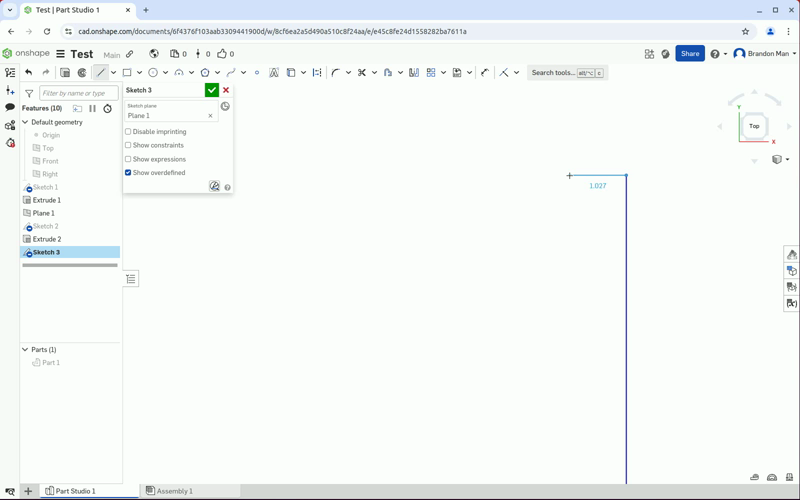
click(569, 175)
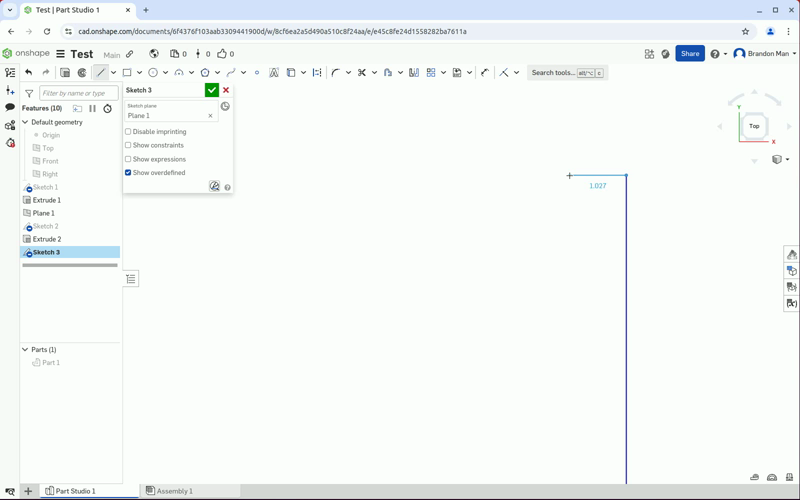
scroll(-6)
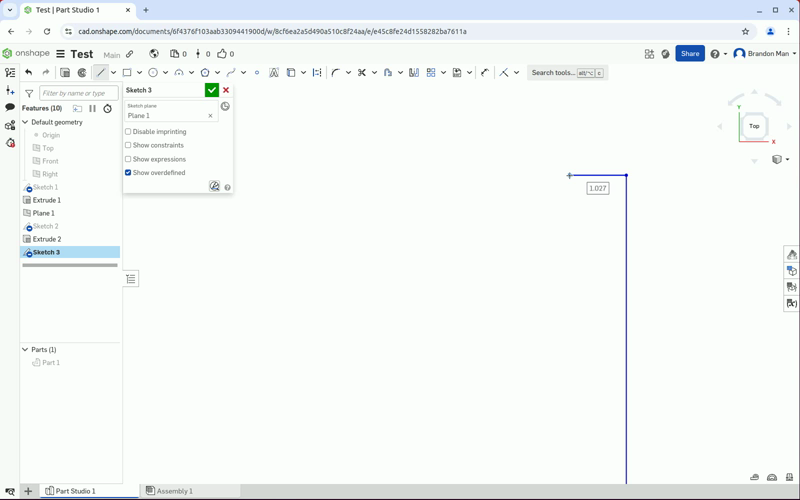
scroll(-6)
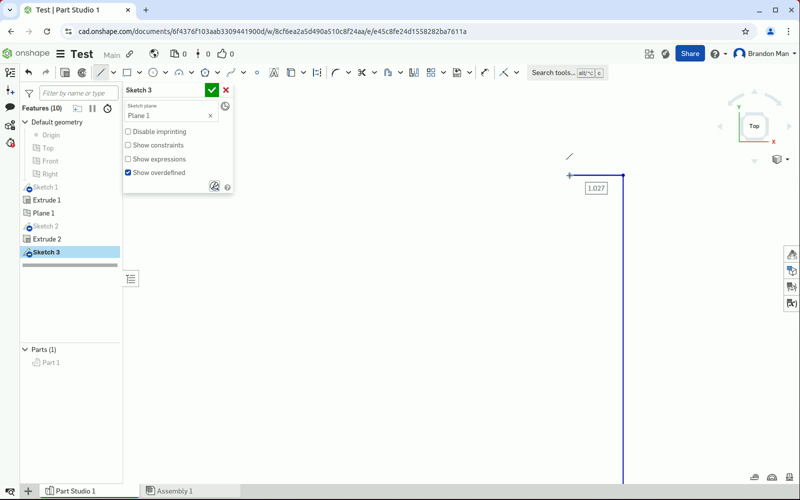
scroll(-6)
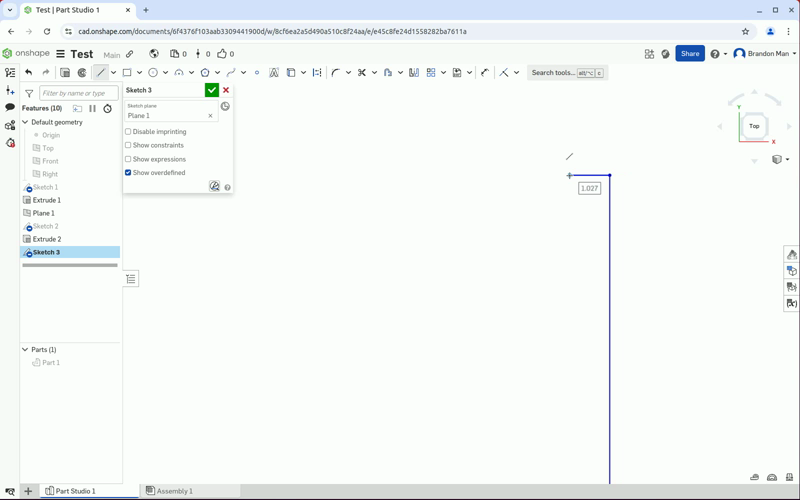
scroll(-6)
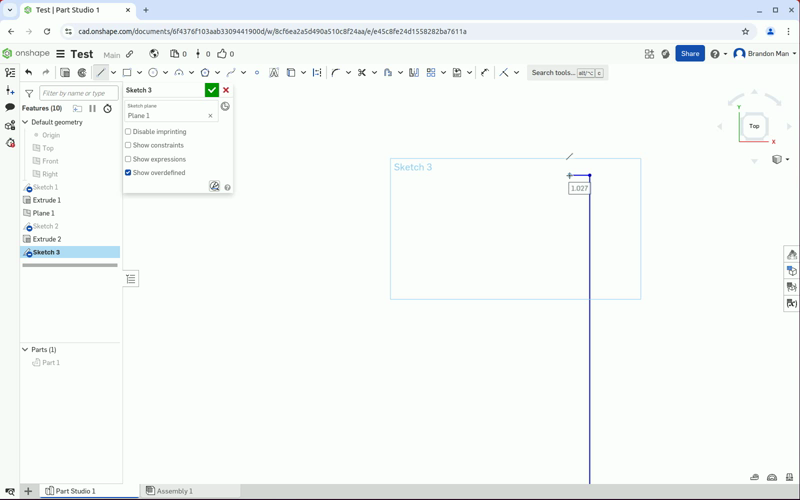
scroll(-6)
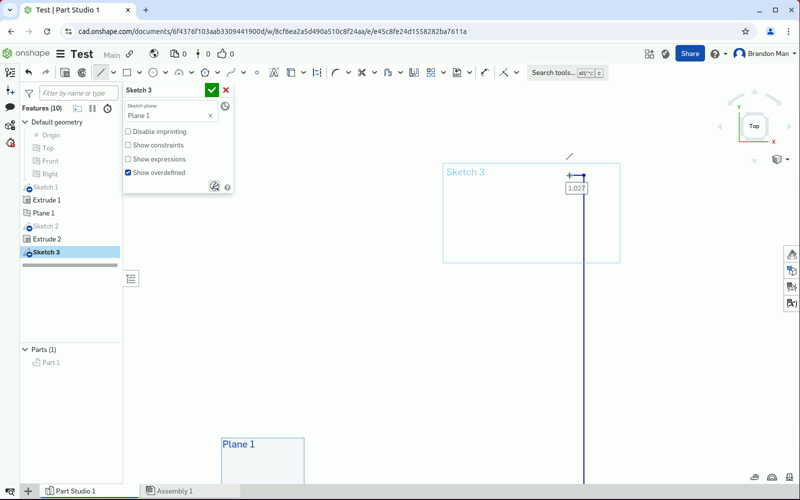
scroll(-6)
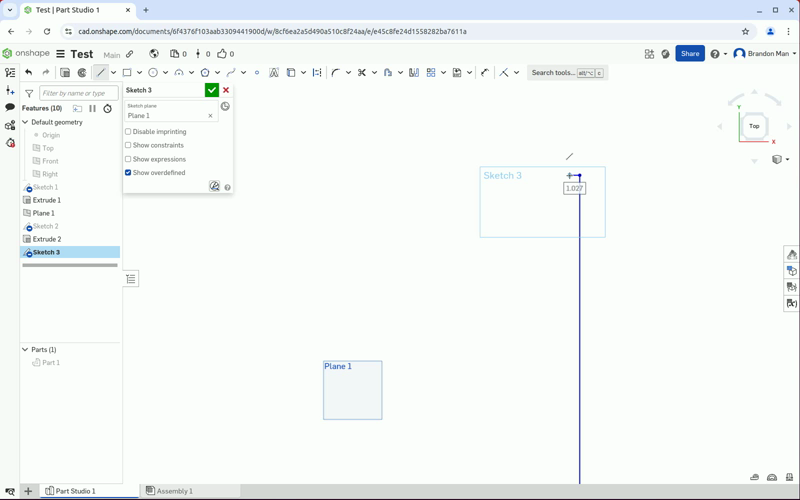
scroll(-6)
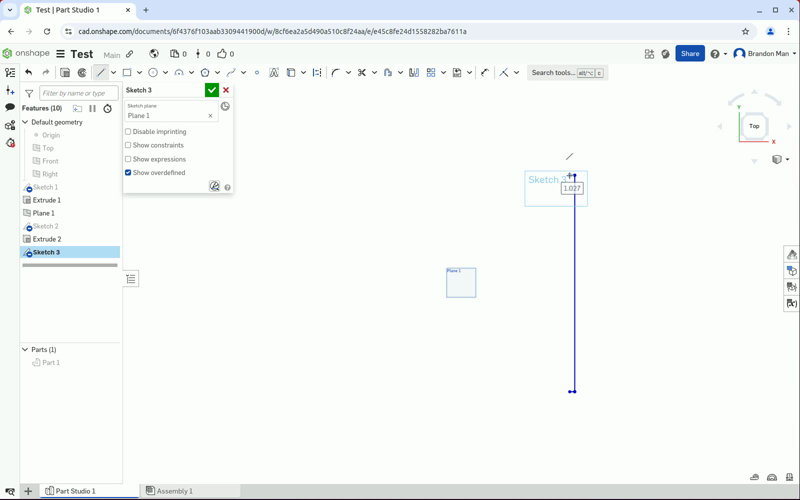
key_up(shift)
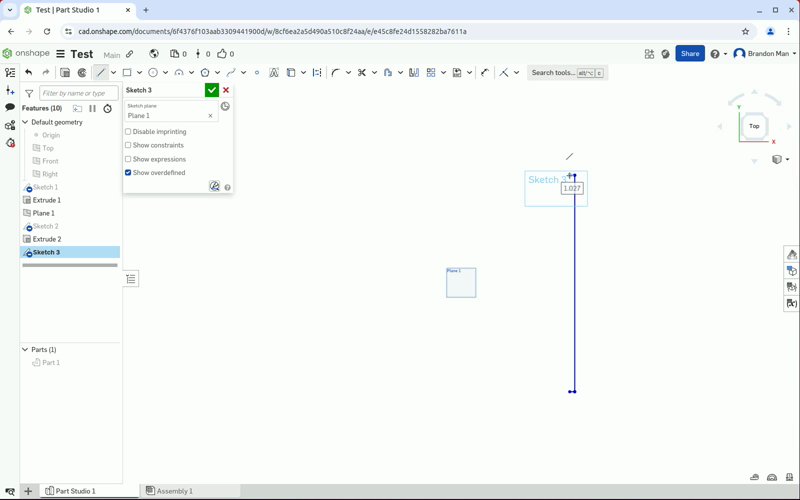
key_down(shift)
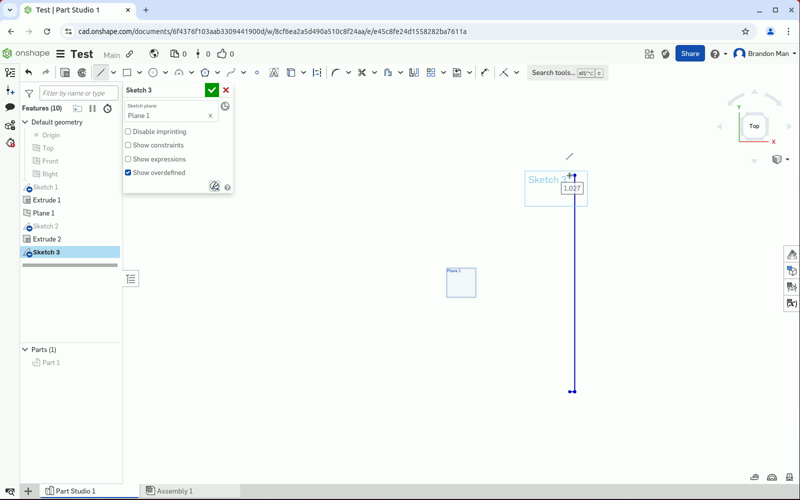
mouse_move(569, 391)
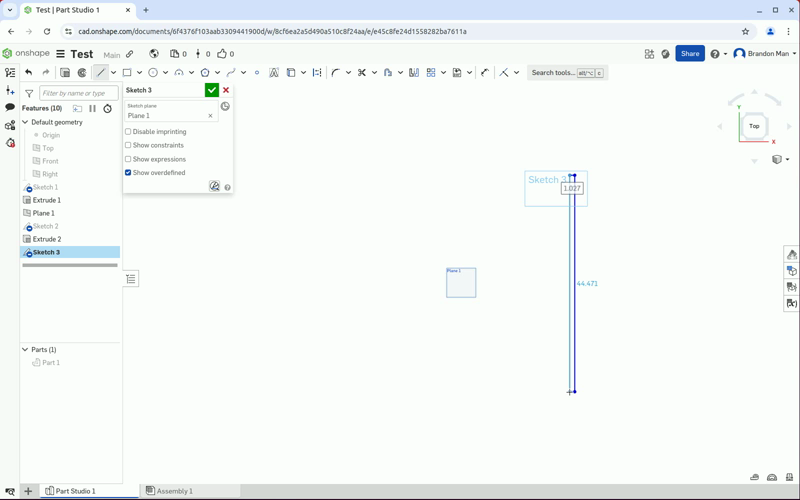
key_up(shift)
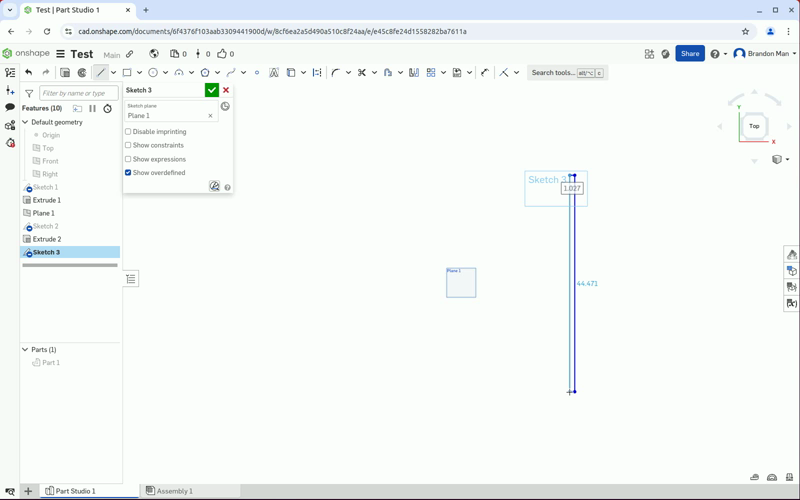
click(569, 391)
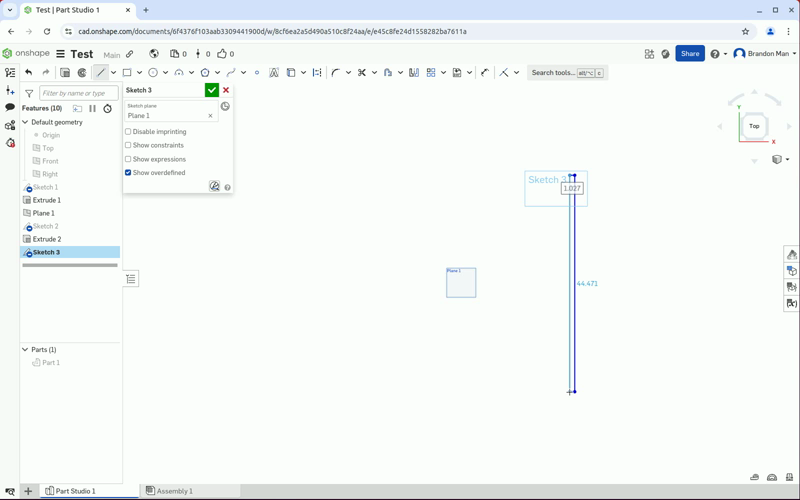
key(esc)
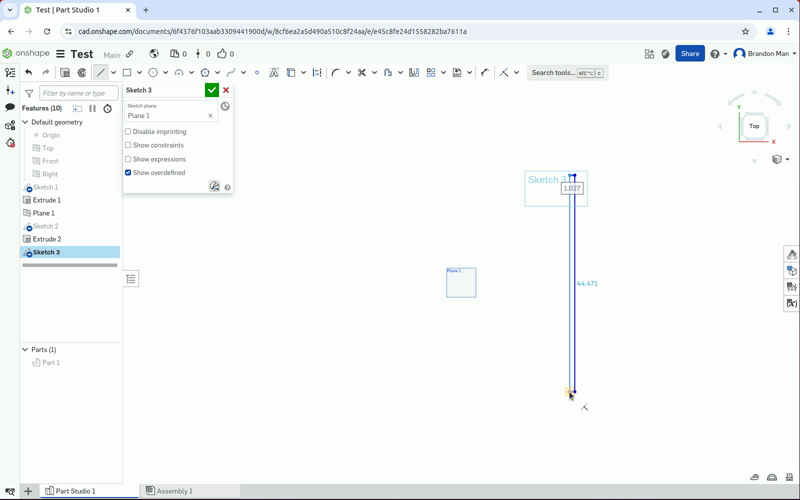
mouse_move(570, 390)
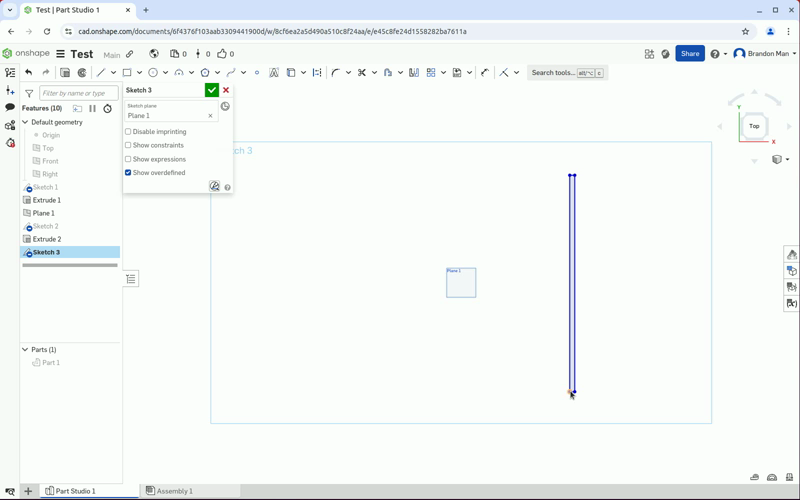
scroll(6)
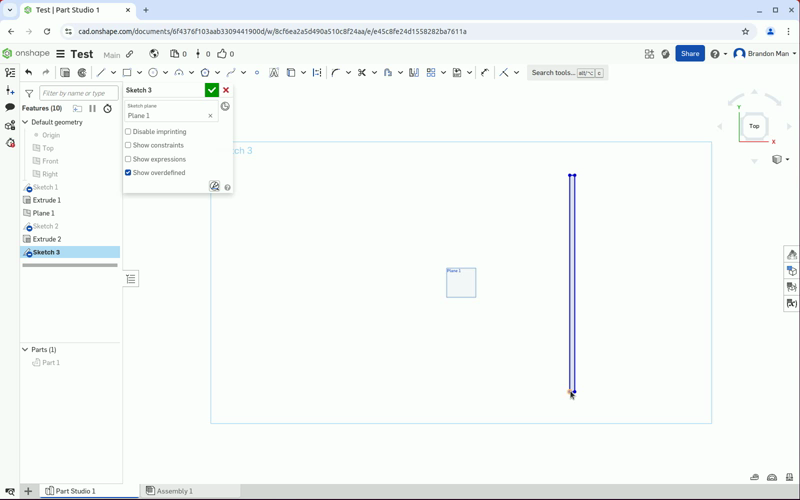
scroll(6)
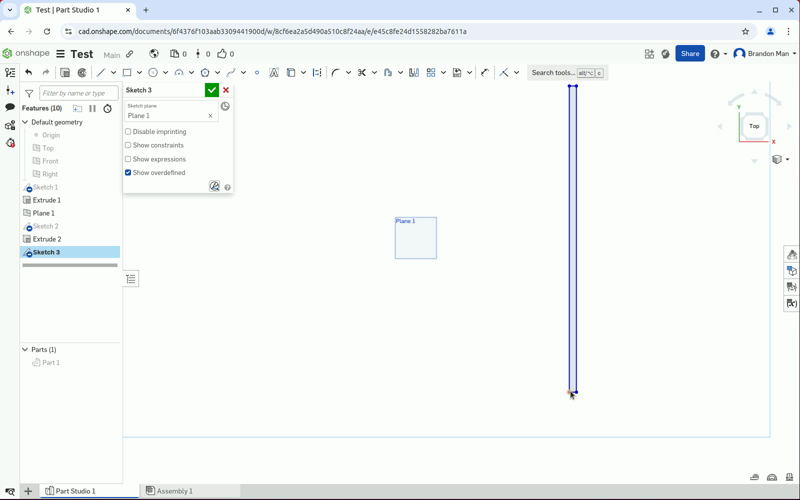
scroll(6)
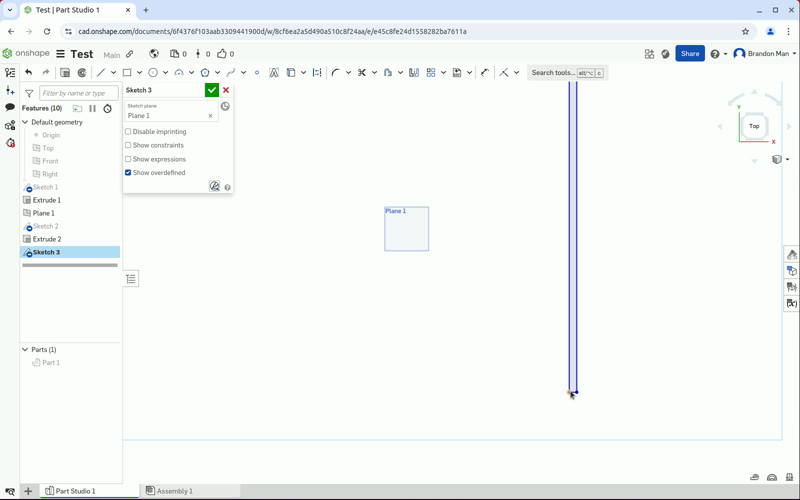
scroll(6)
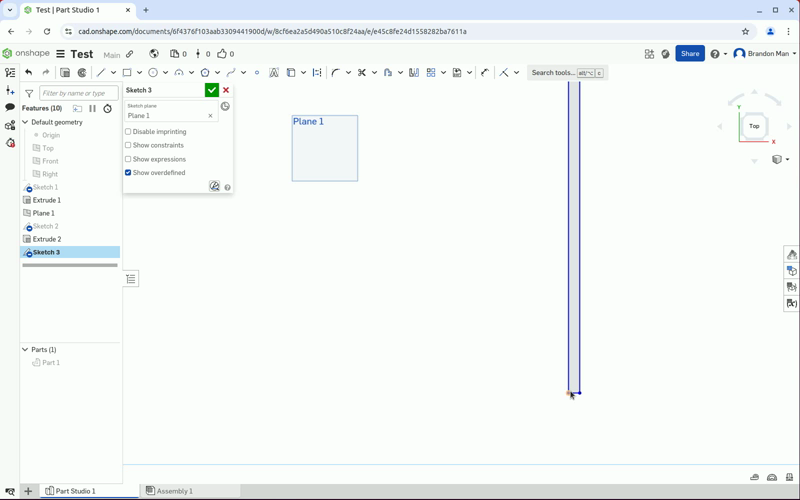
scroll(6)
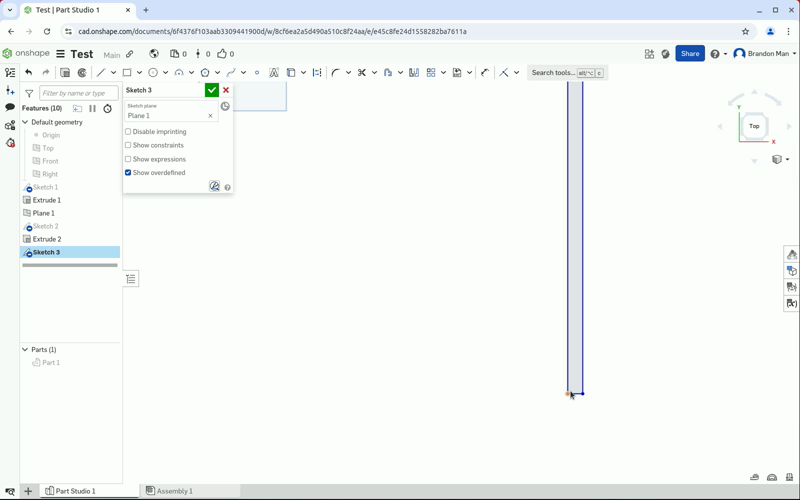
scroll(6)
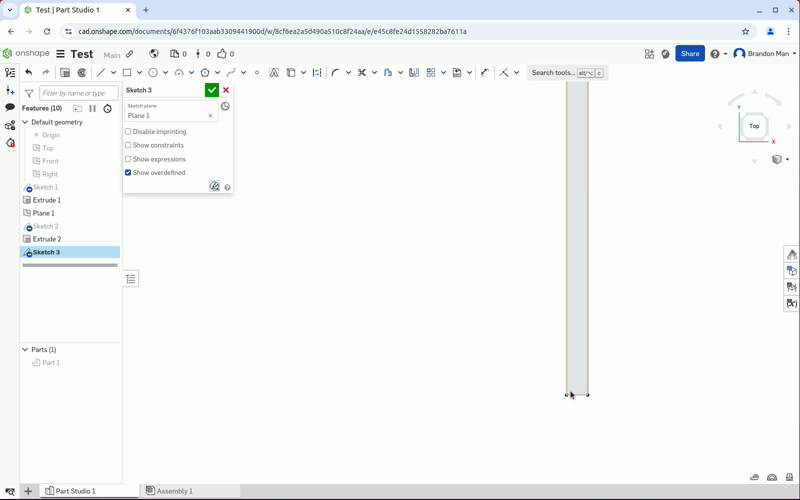
scroll(6)
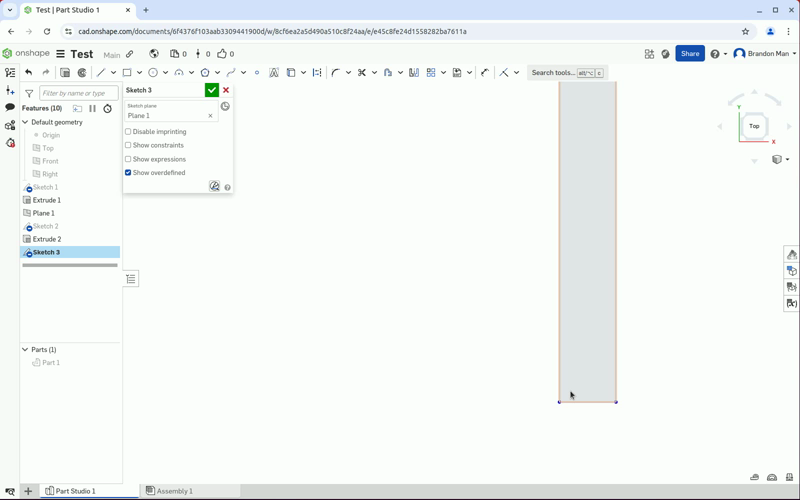
click(570, 390)
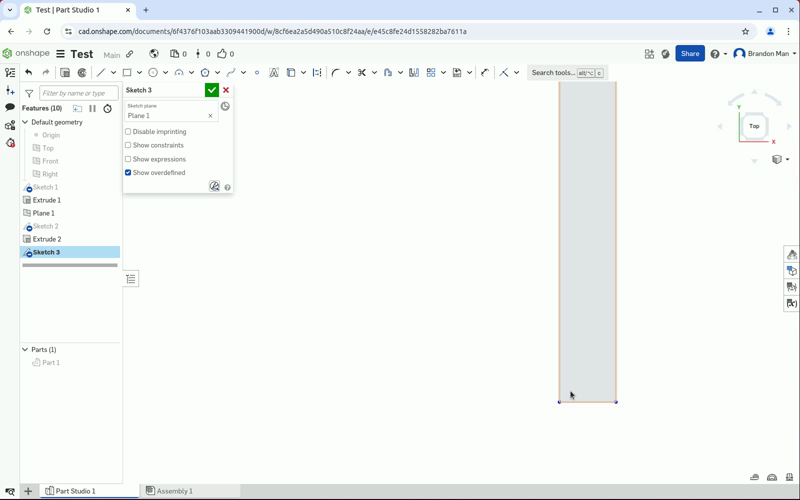
scroll(-6)
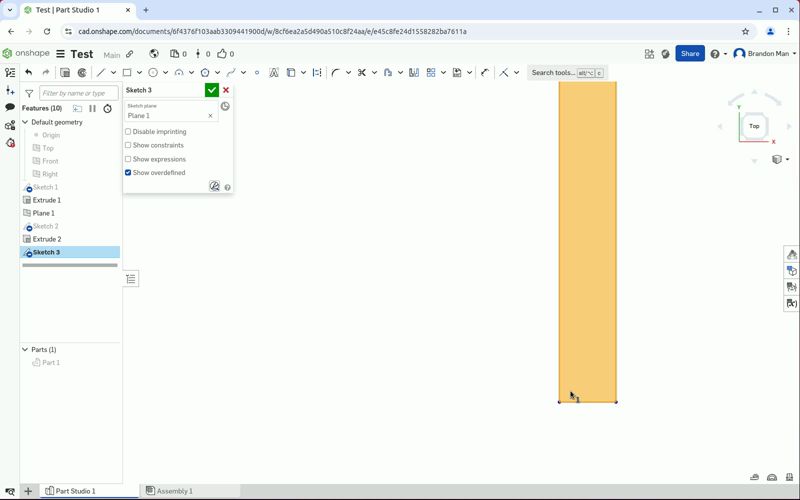
scroll(-6)
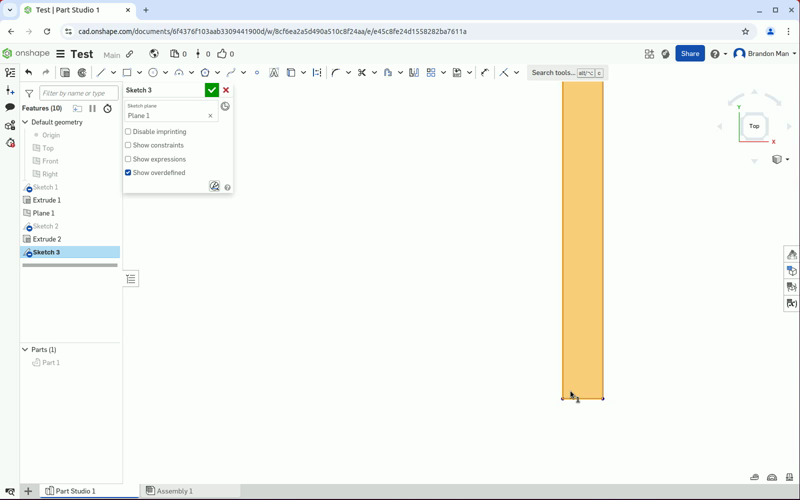
scroll(-6)
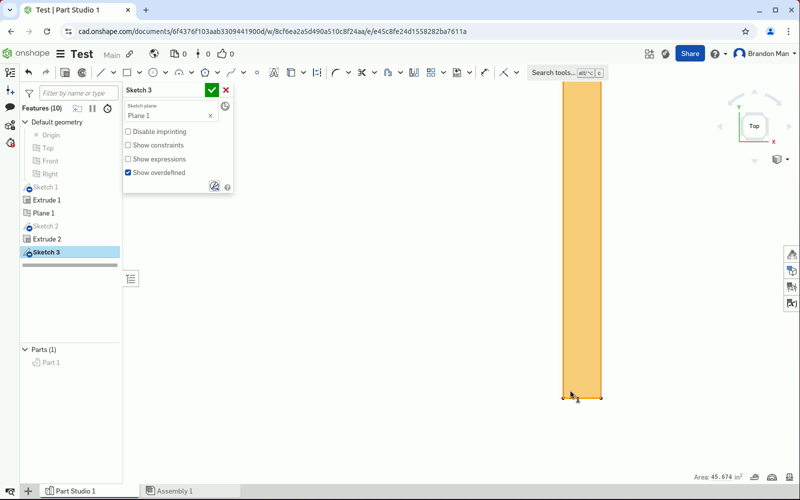
scroll(-6)
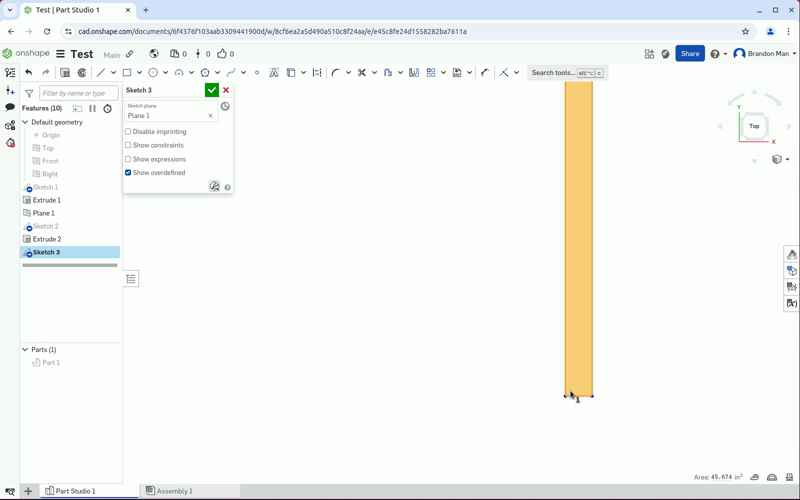
scroll(-6)
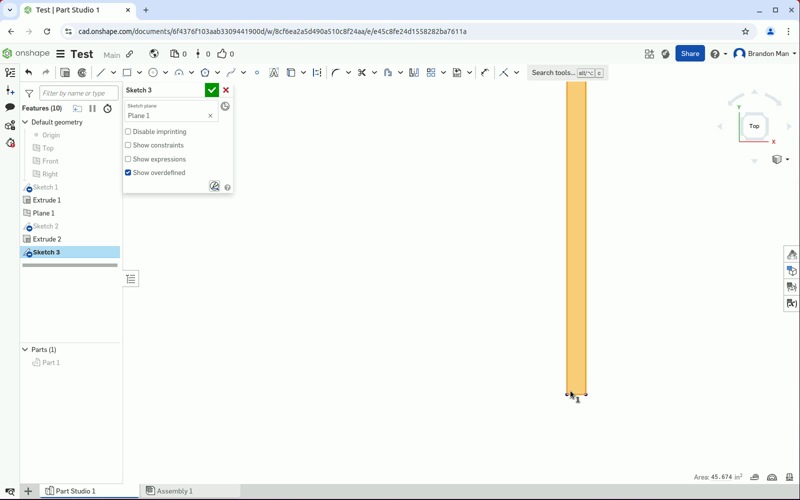
scroll(-6)
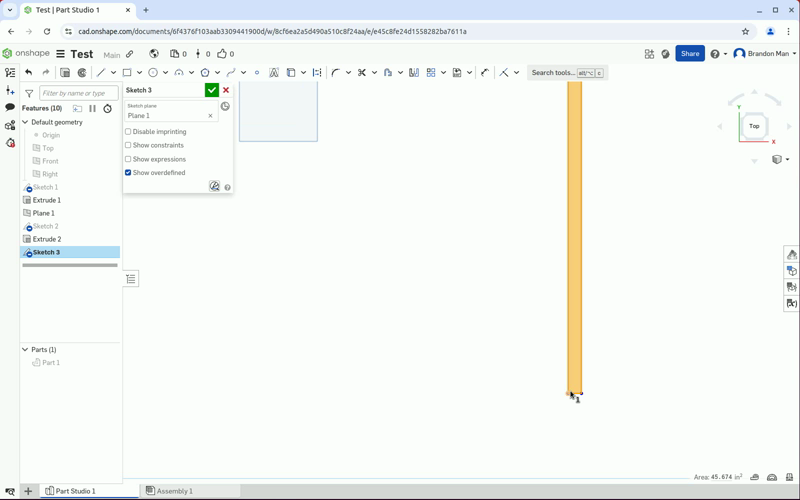
scroll(-6)
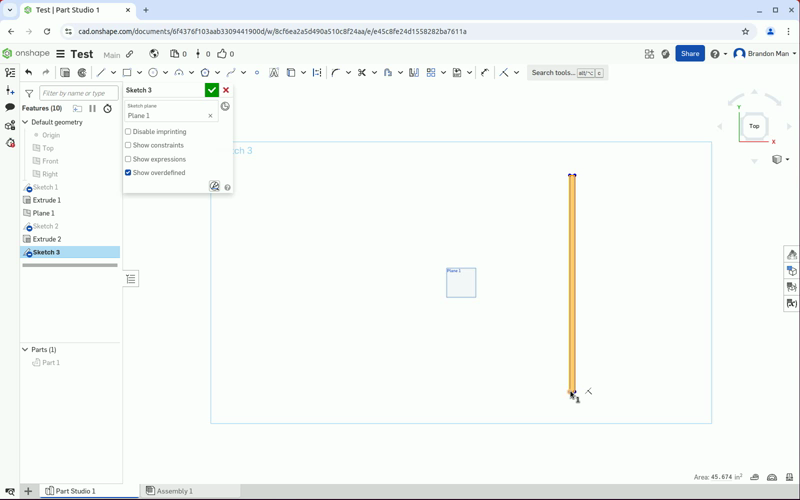
mouse_move(73, 352)
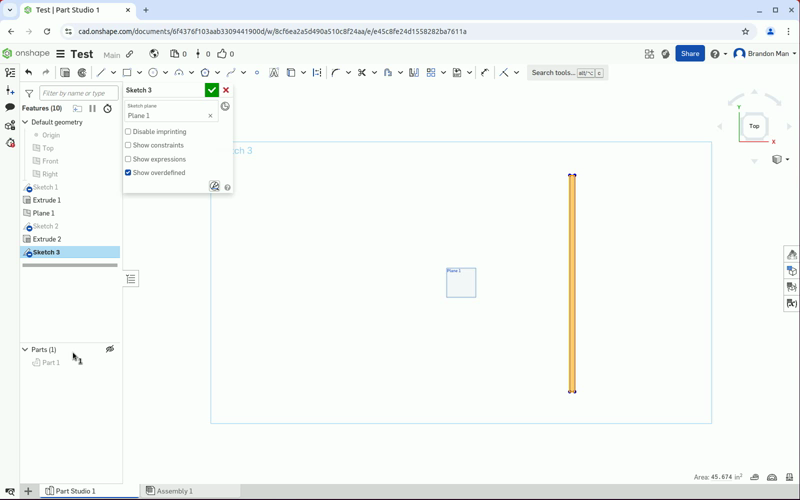
key(shift+y)
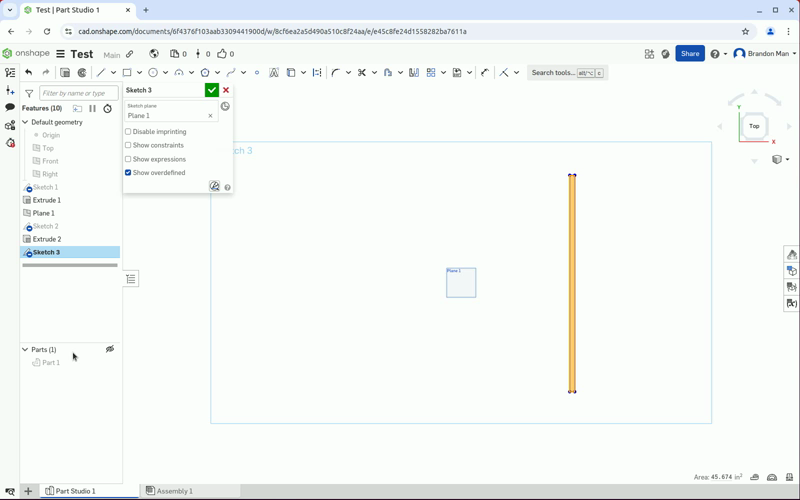
key(shift+e)
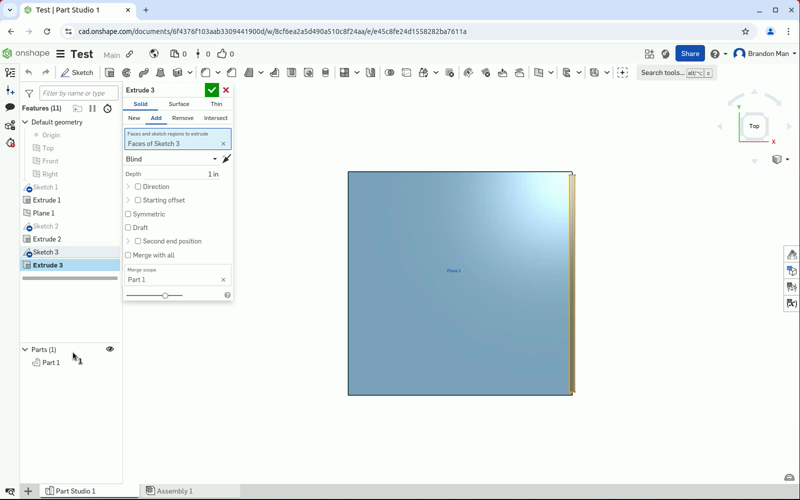
mouse_move(143, 106)
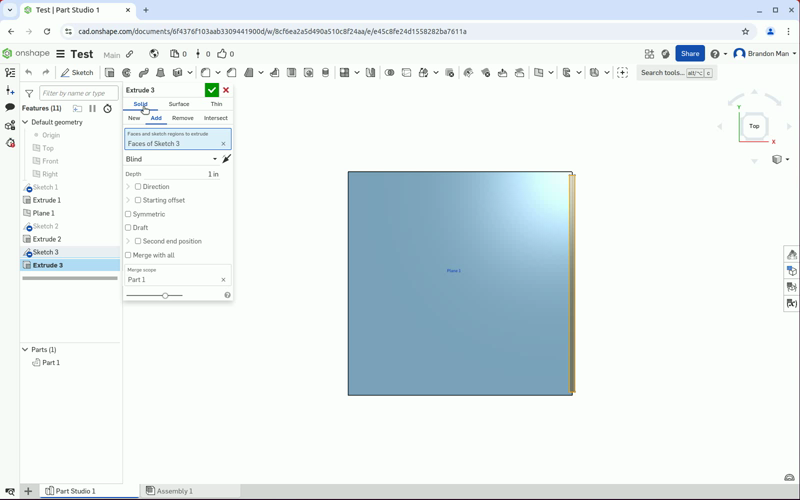
click(143, 106)
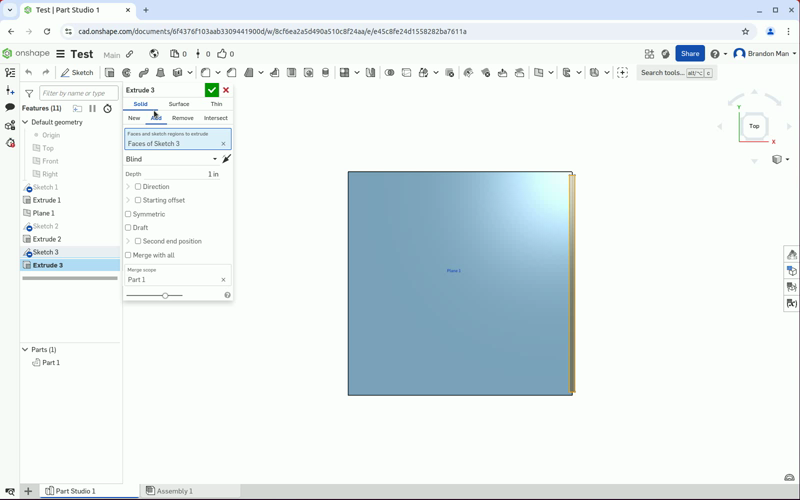
mouse_move(186, 120)
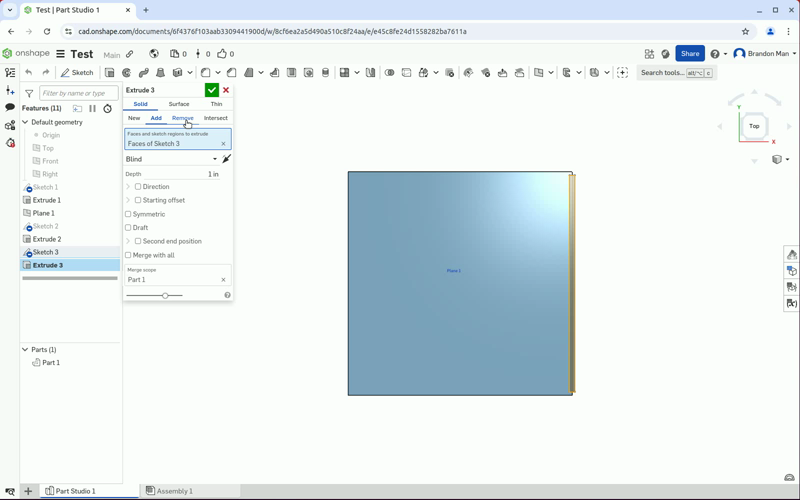
click(186, 120)
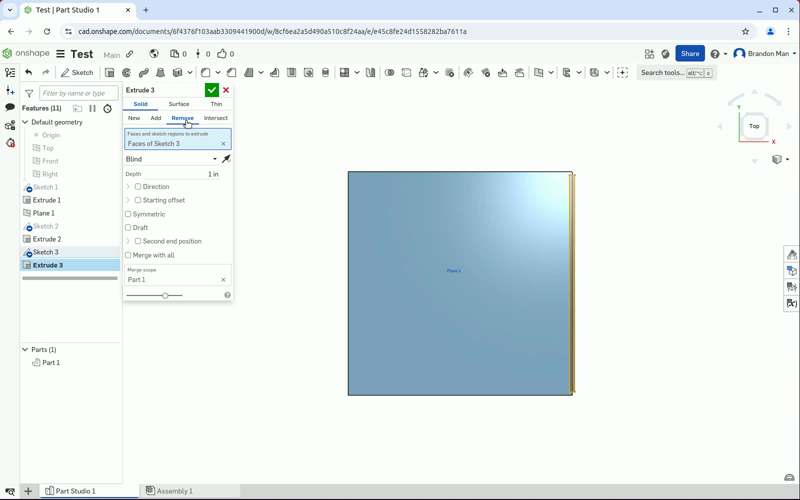
key(tab, 4)
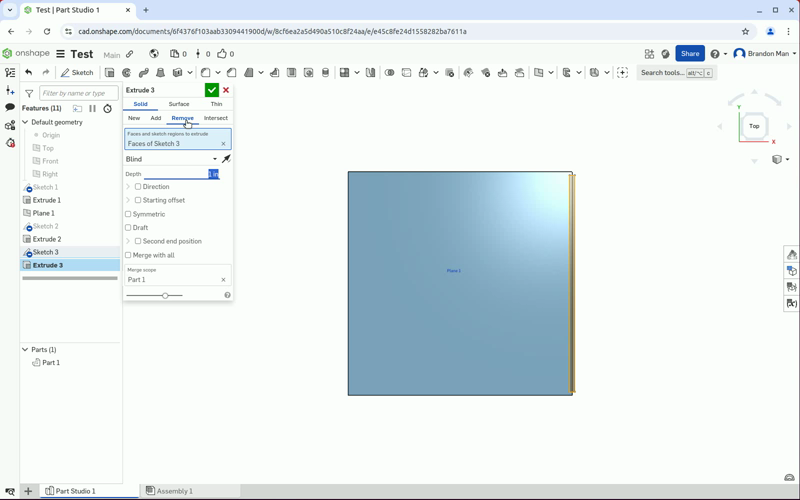
text(0.722)
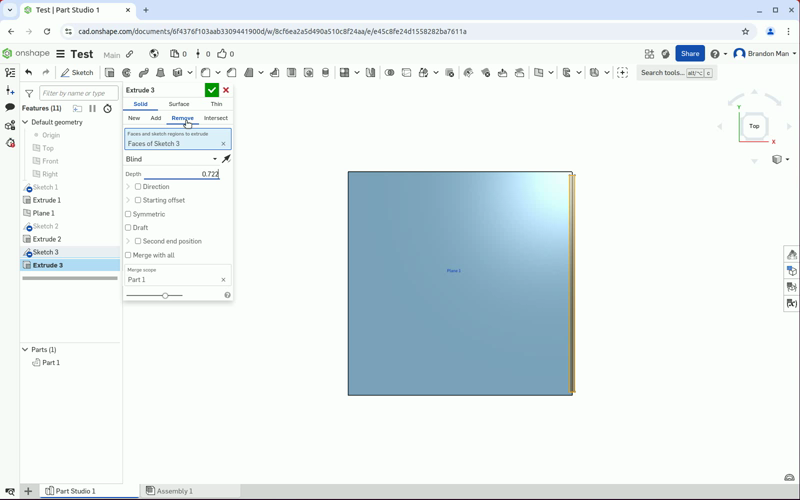
key(tab, 6)
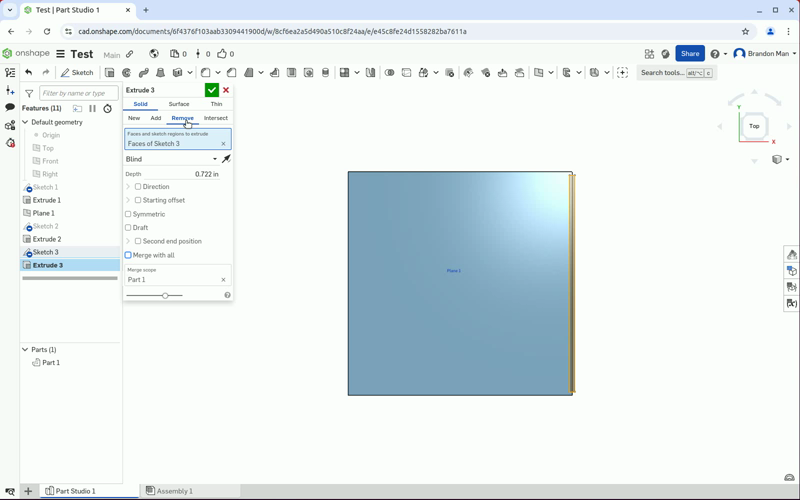
key(space)
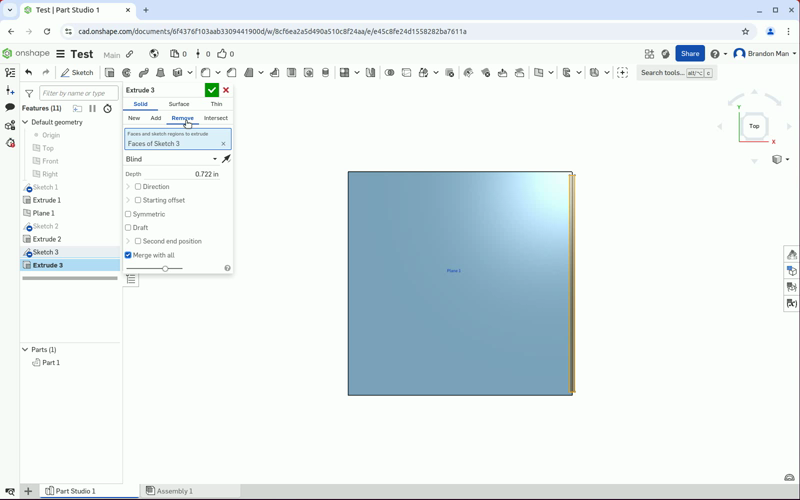
key(enter)
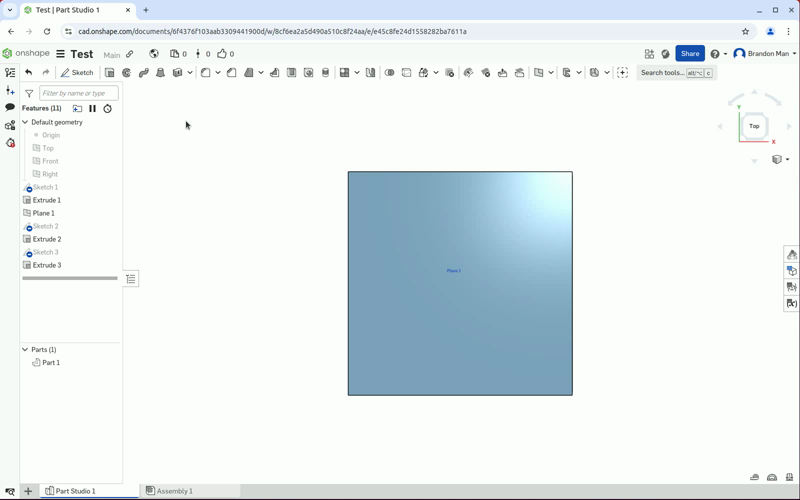
key(shift+h)
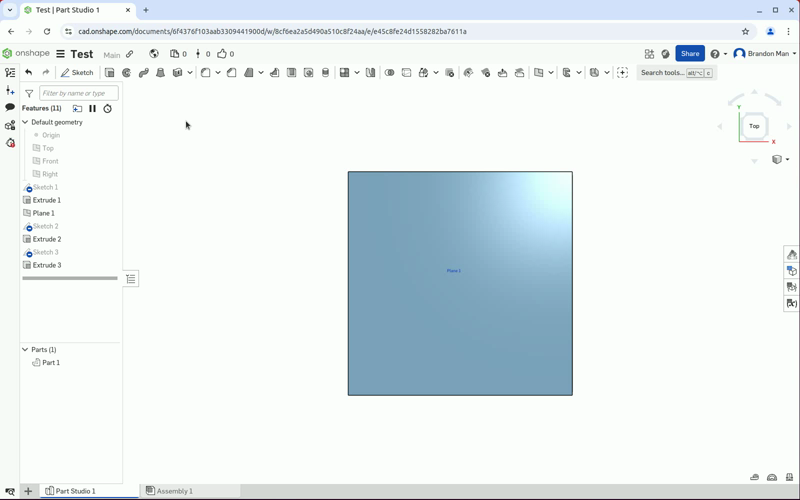
key(shift+h)
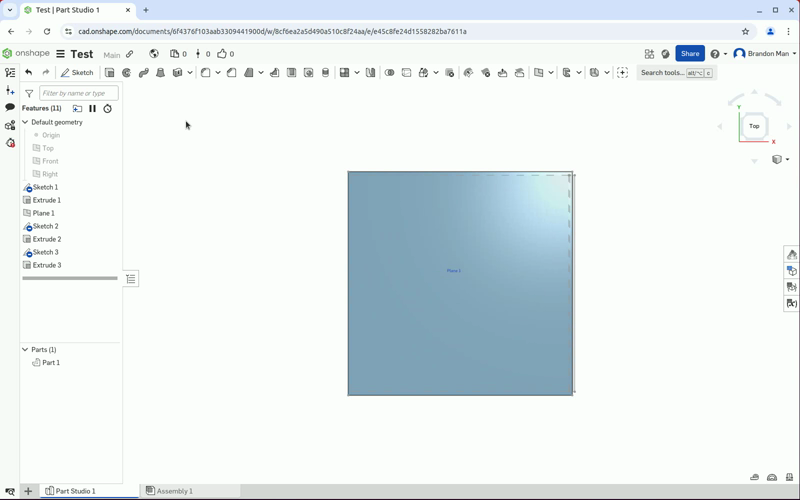
key(shift+7)
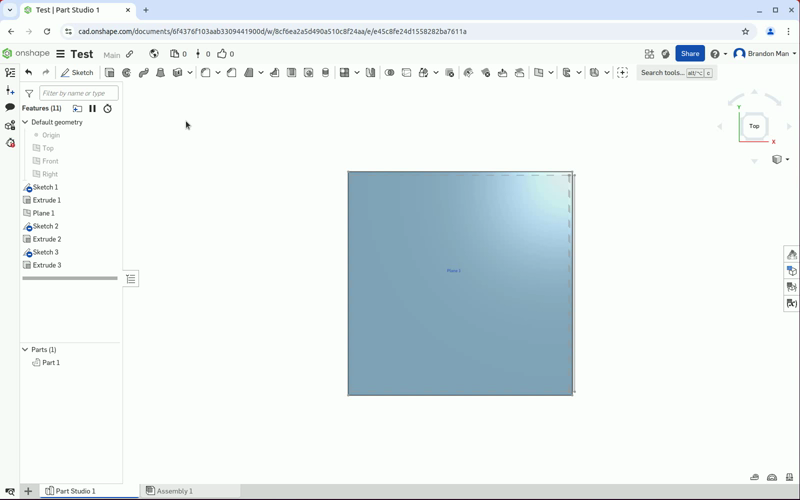
key(up, 3)
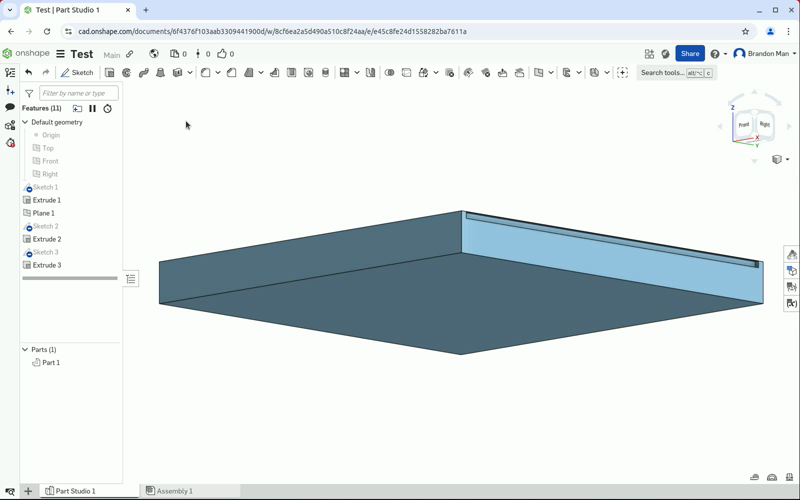
key(left, 3)
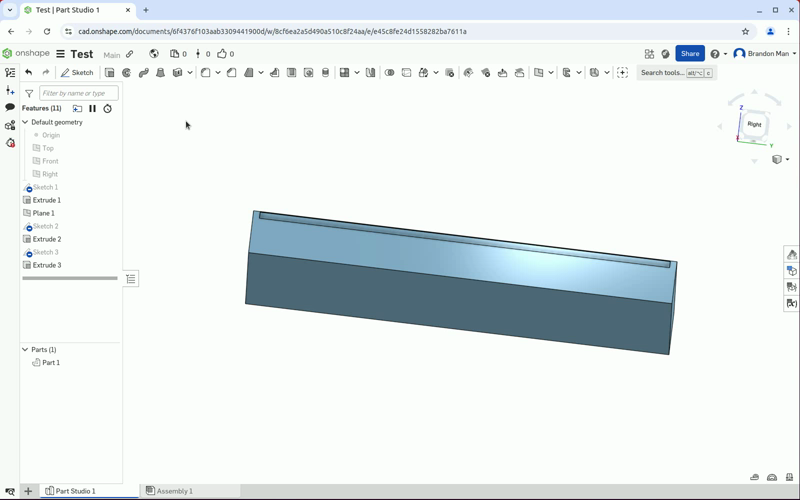
key(right, 3)
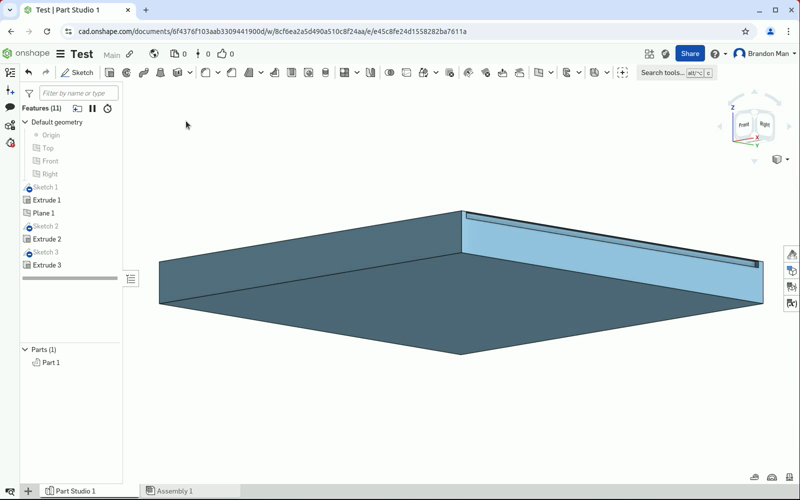
key(down, 3)
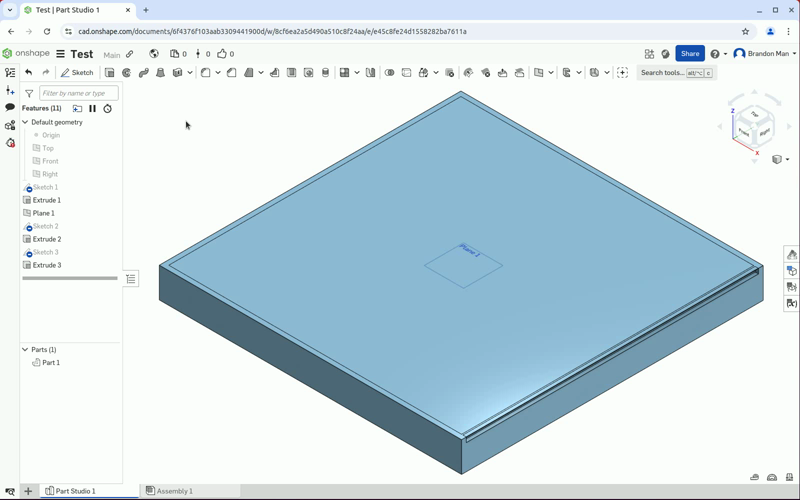
mouse_move(73, 189)
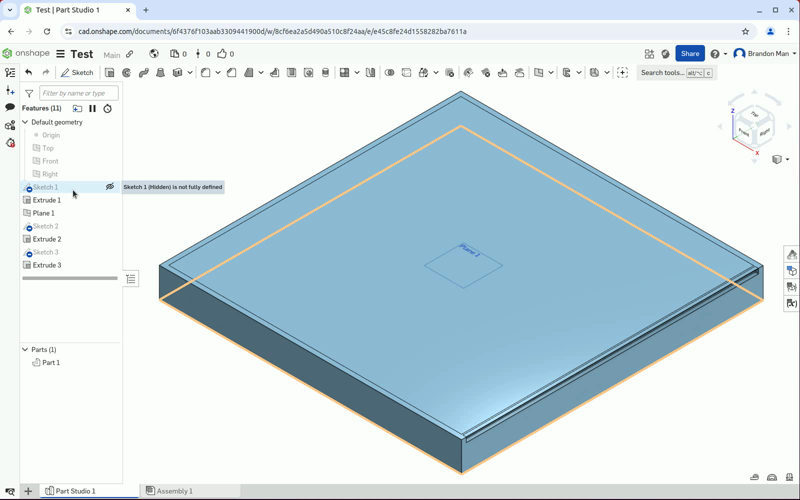
click(73, 189)